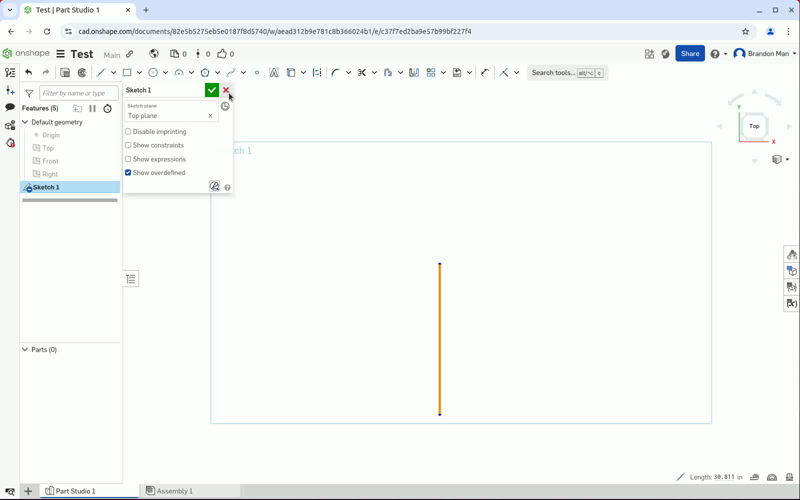
key(shift+h)
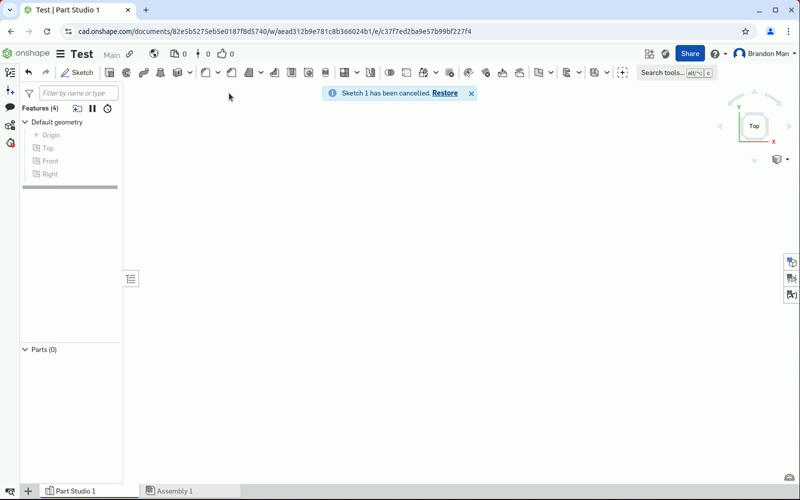
mouse_move(73, 352)
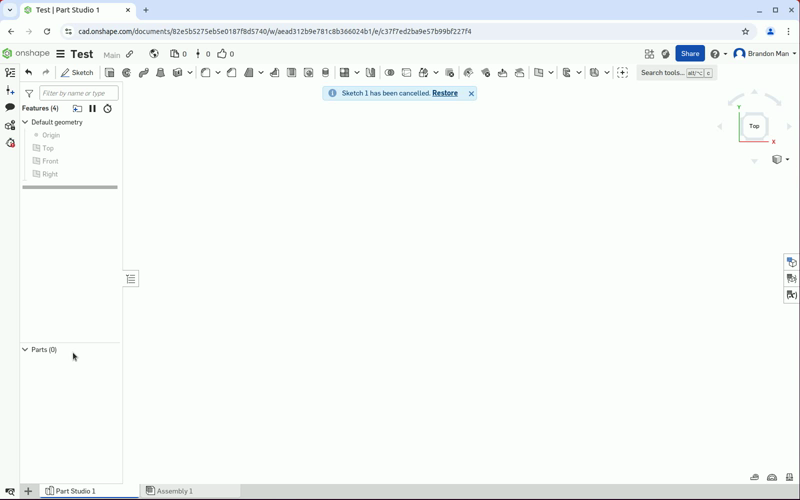
key(y)
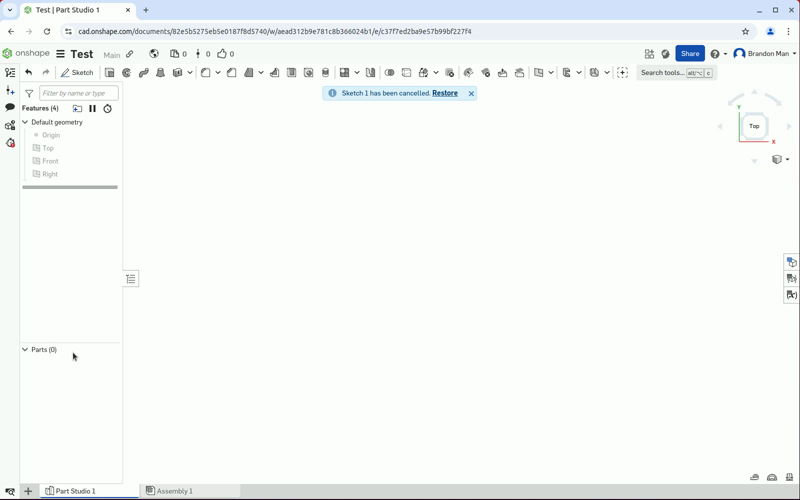
key(shift+p)
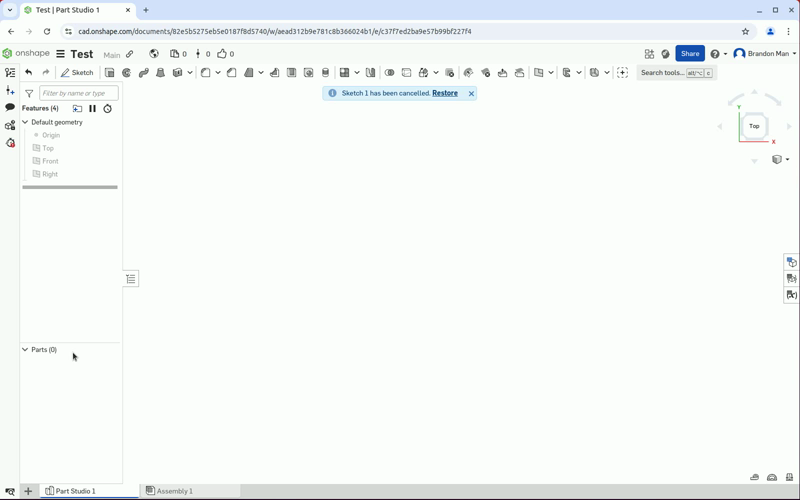
key(space)
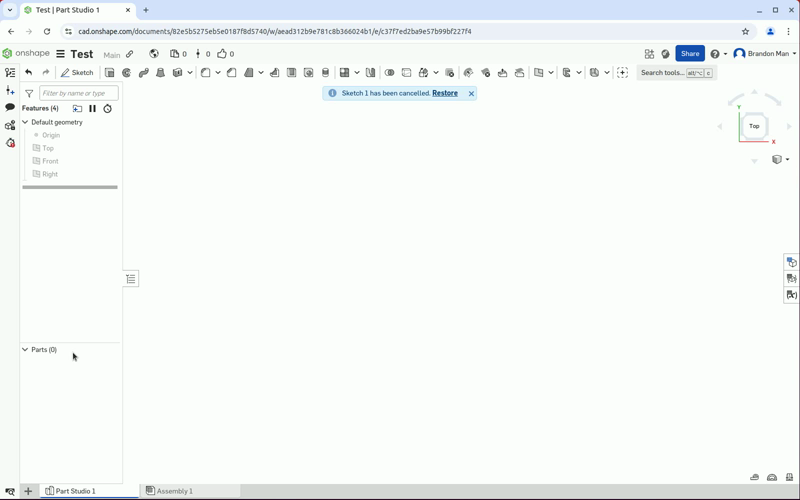
key_down(shift)
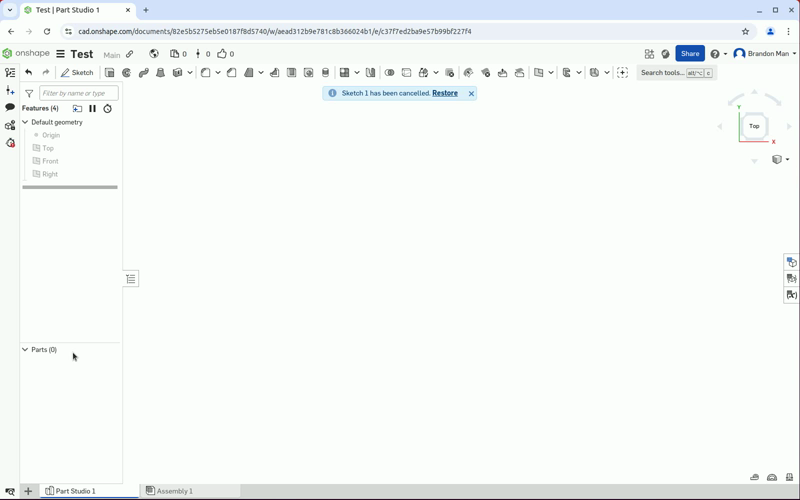
key(up)
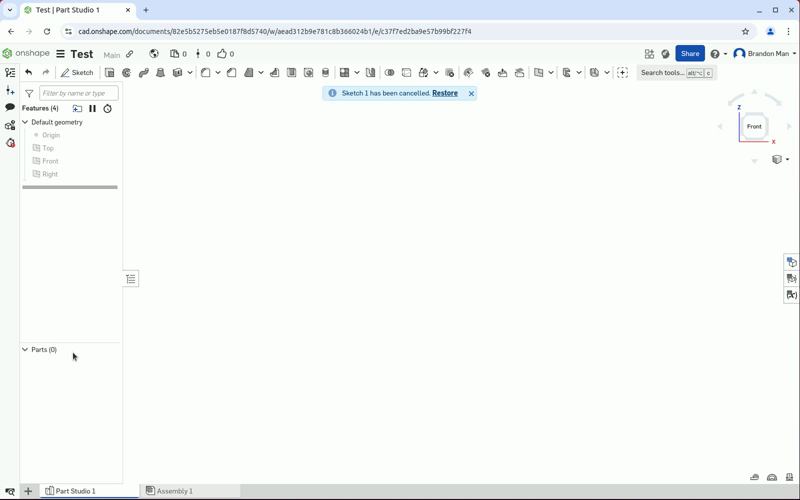
key_up(shift)
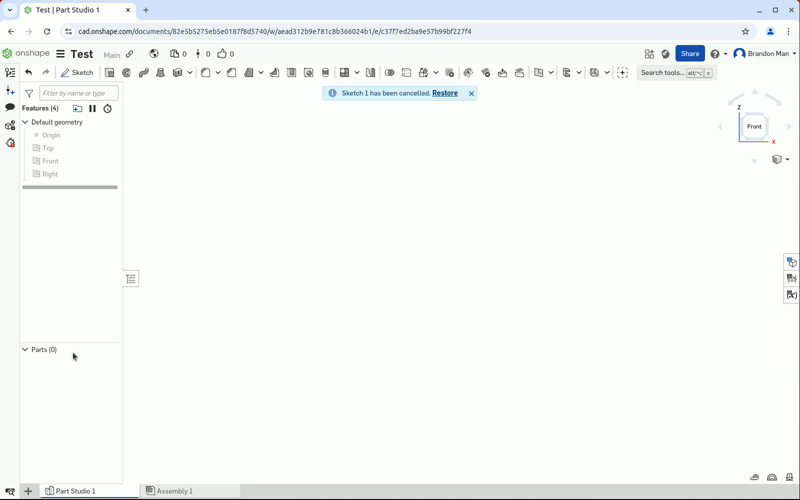
mouse_move(73, 352)
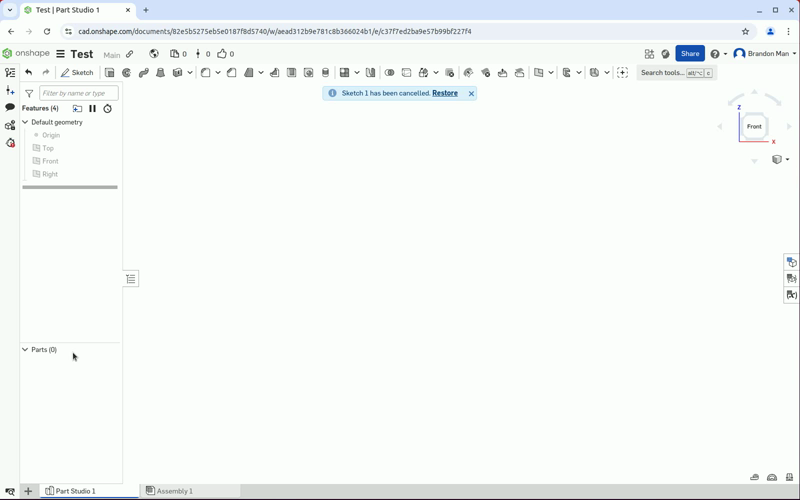
key(shift+y)
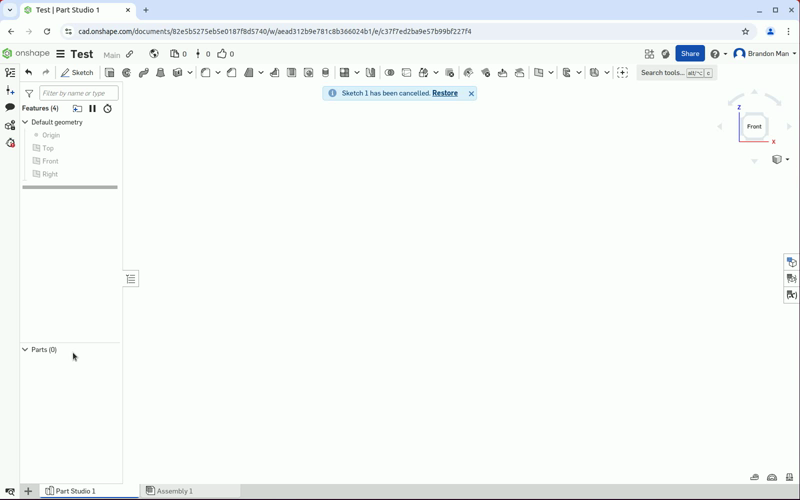
key(shift+s)
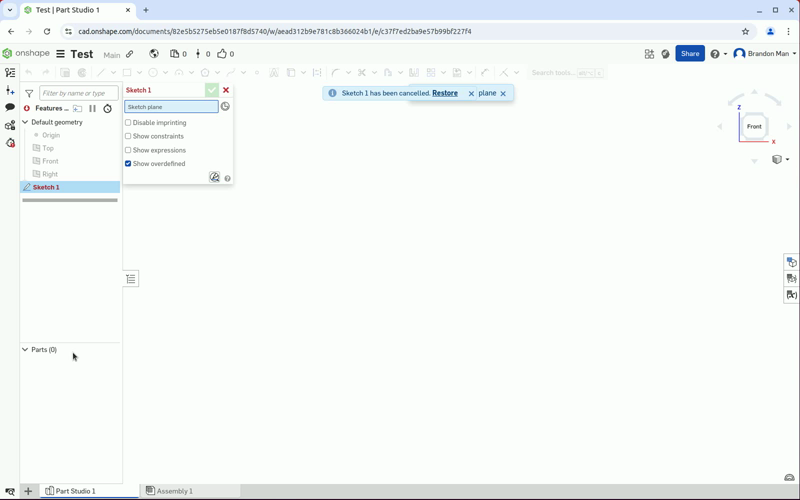
mouse_move(73, 163)
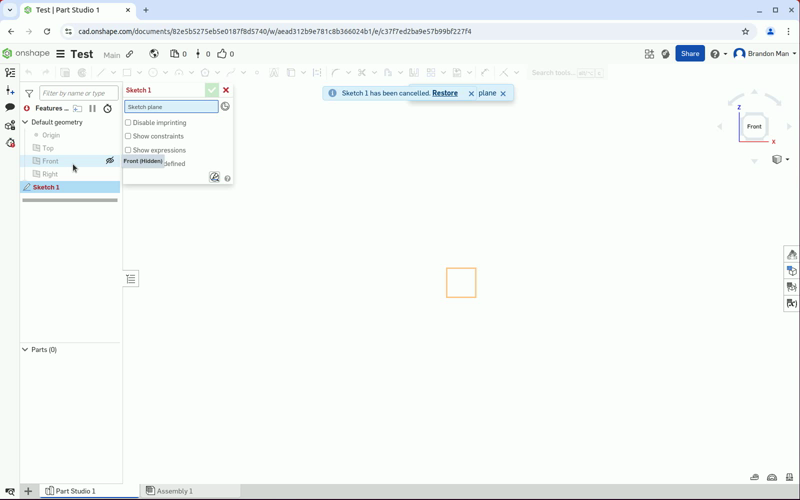
click(73, 163)
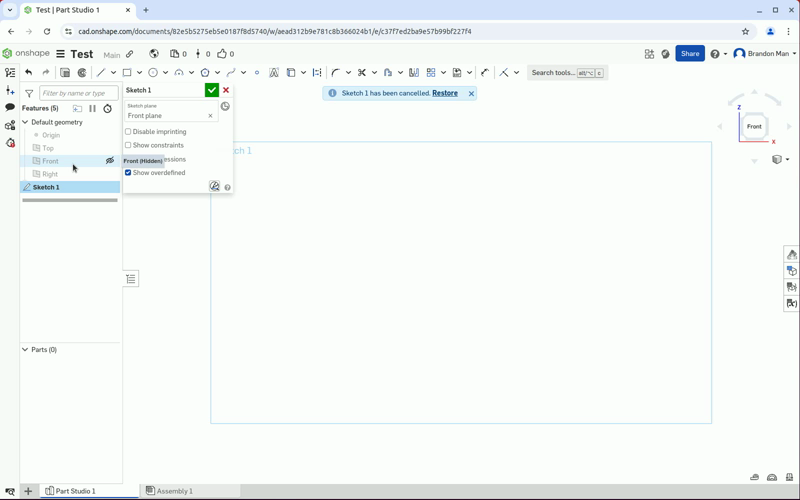
mouse_move(73, 352)
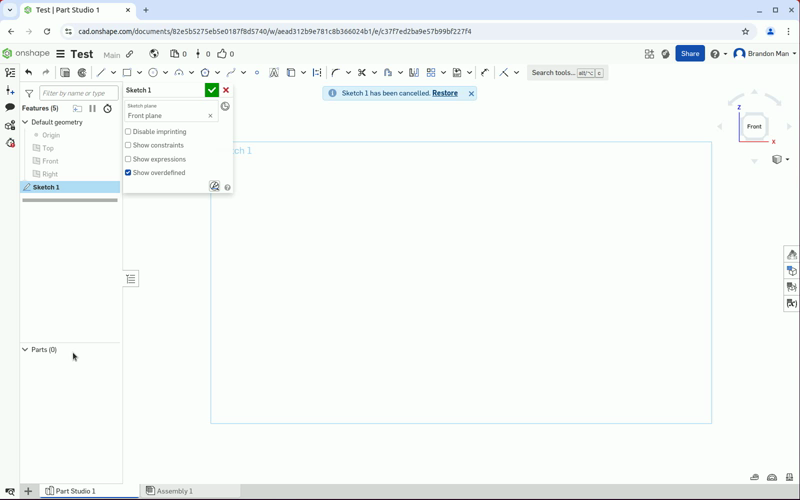
key(y)
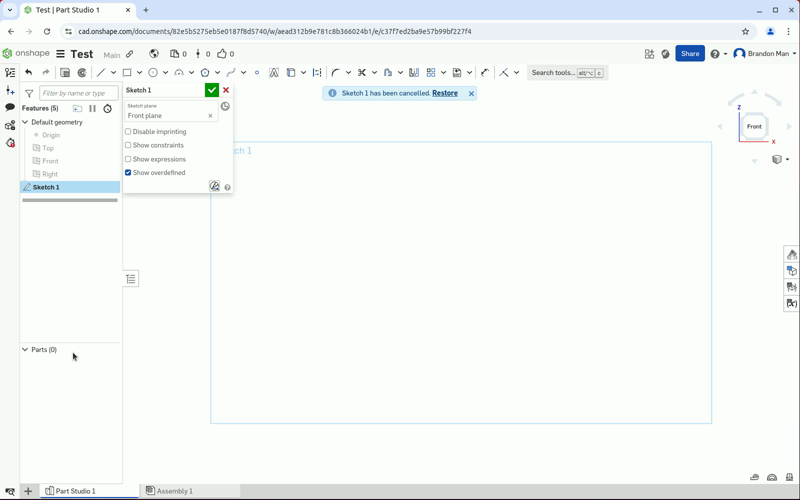
key(l)
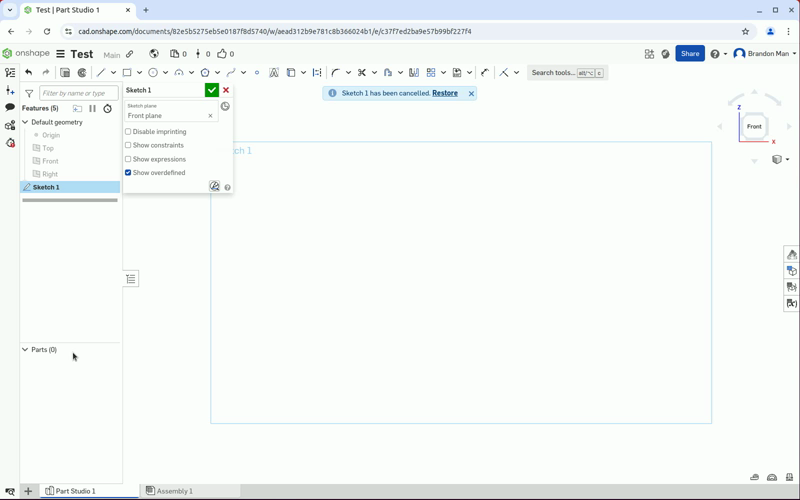
key_down(shift)
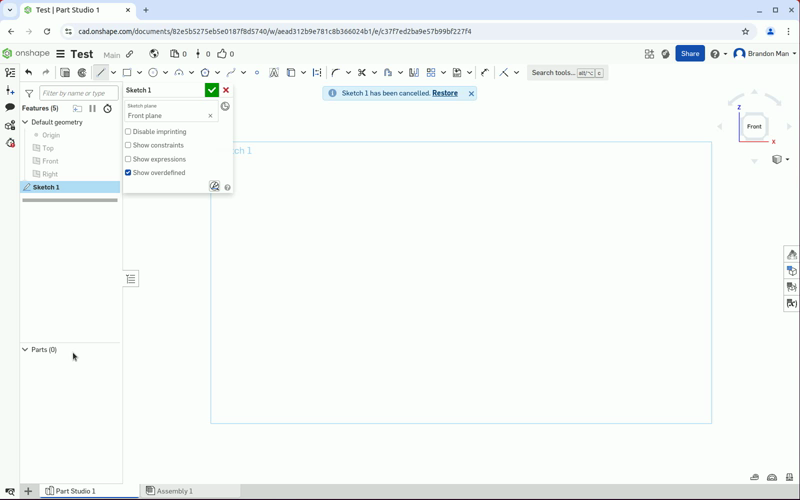
mouse_move(416, 318)
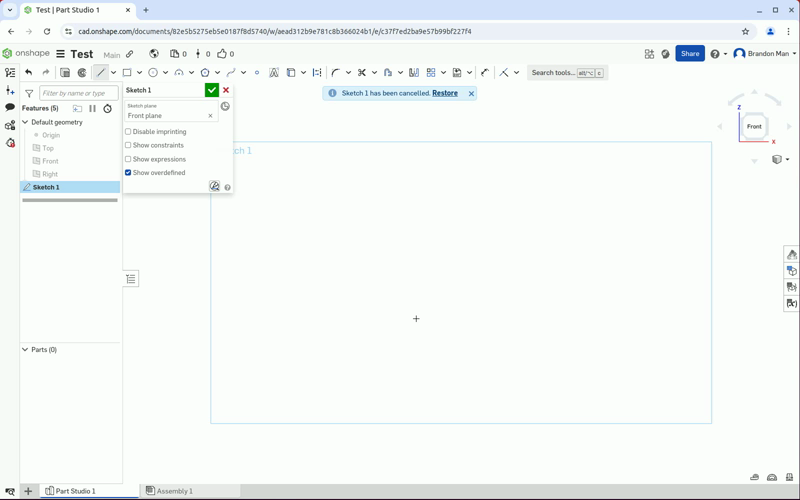
click(416, 318)
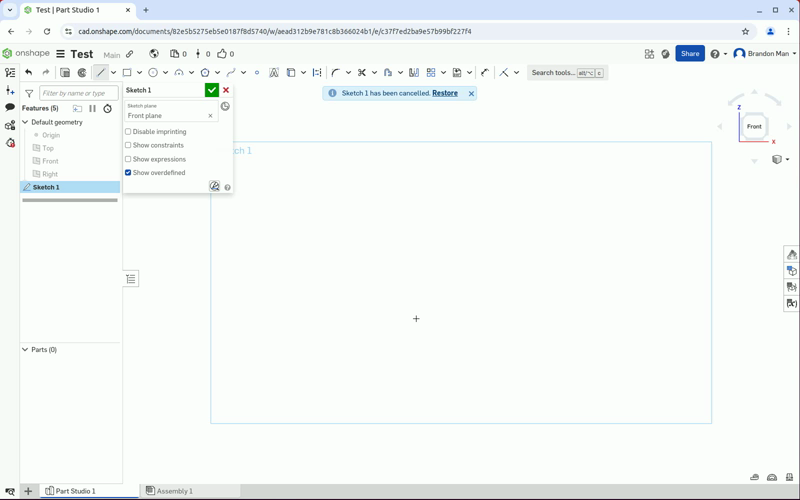
key_up(shift)
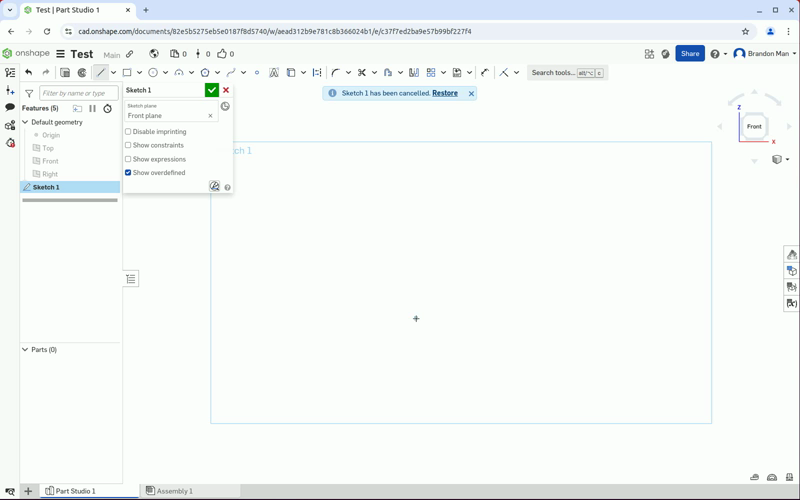
key_down(shift)
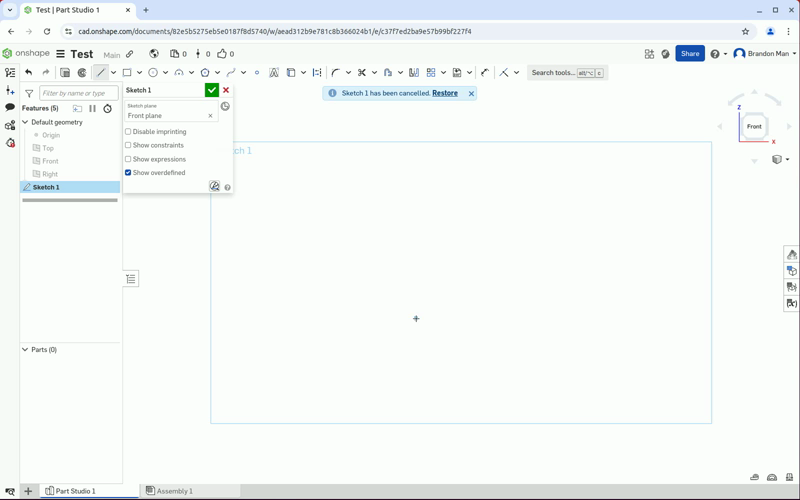
mouse_move(558, 318)
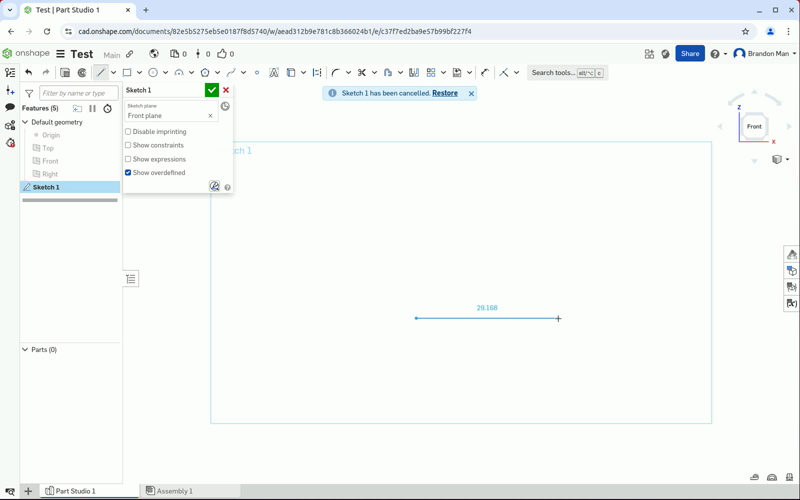
click(558, 318)
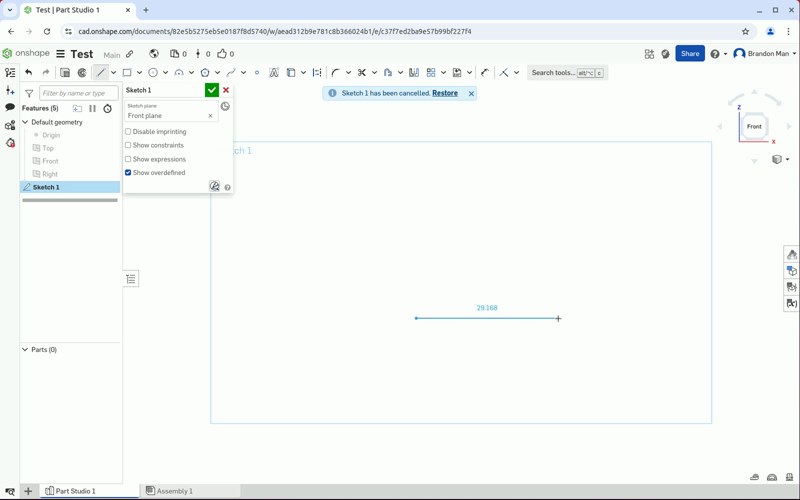
key_up(shift)
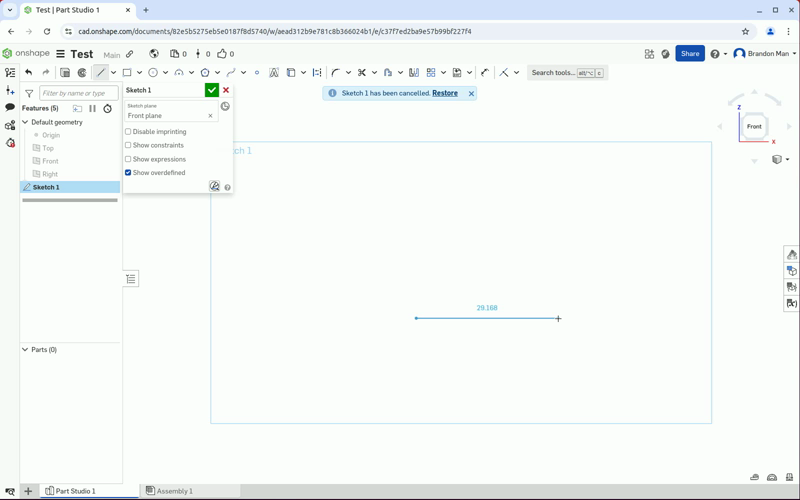
key(esc)
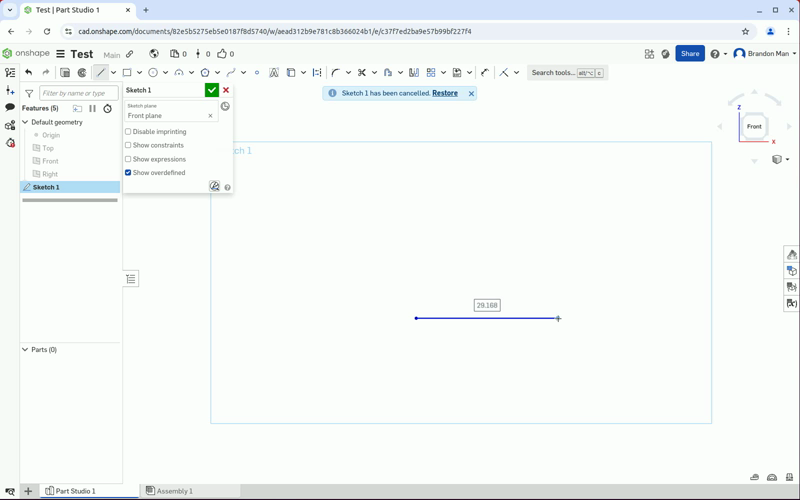
key(a)
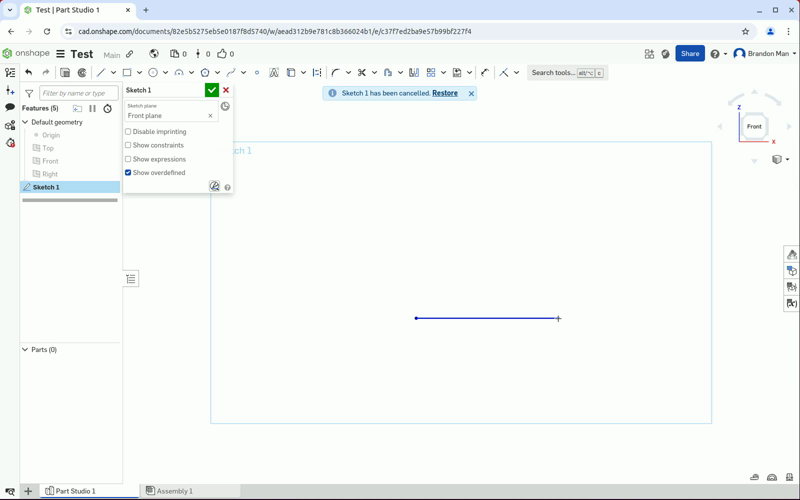
mouse_move(558, 318)
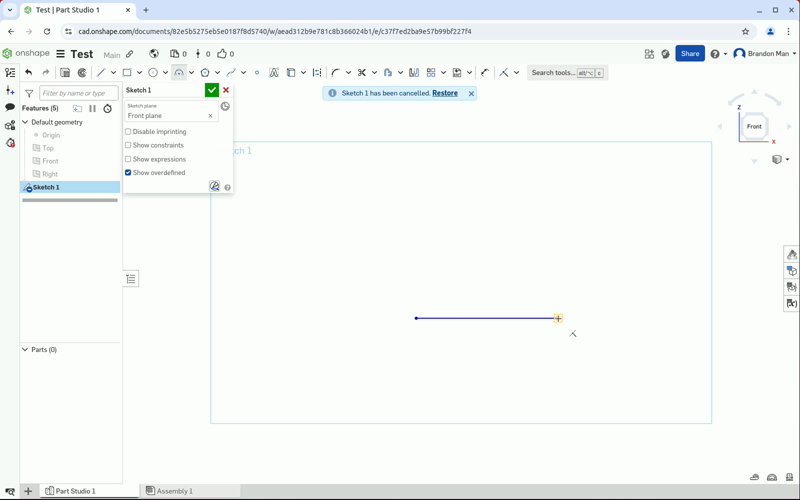
click(558, 318)
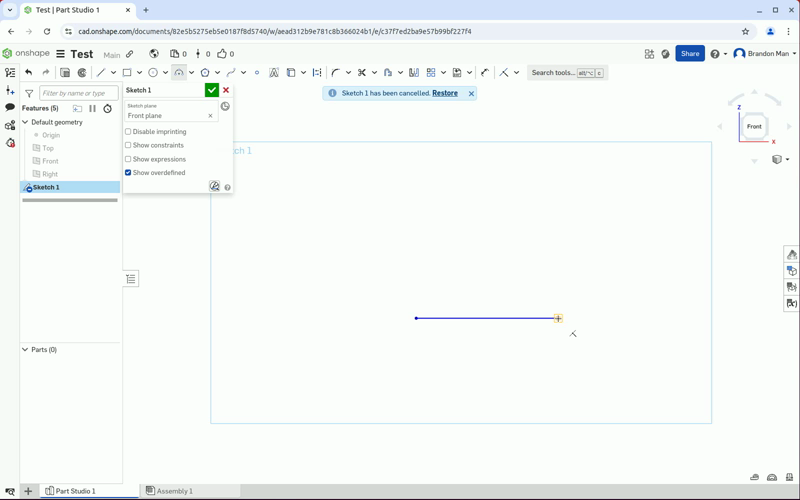
key_down(shift)
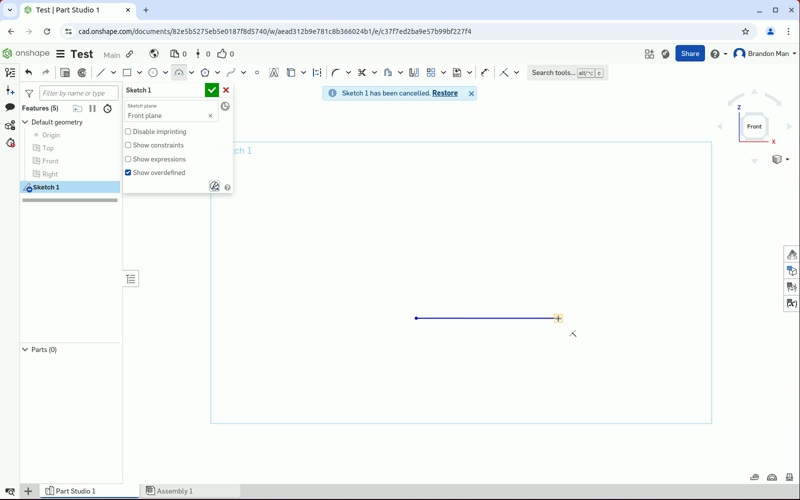
mouse_move(572, 298)
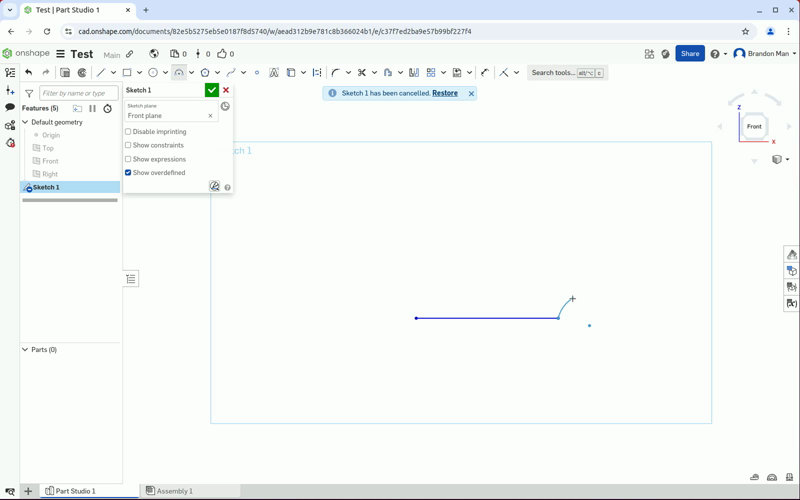
click(572, 298)
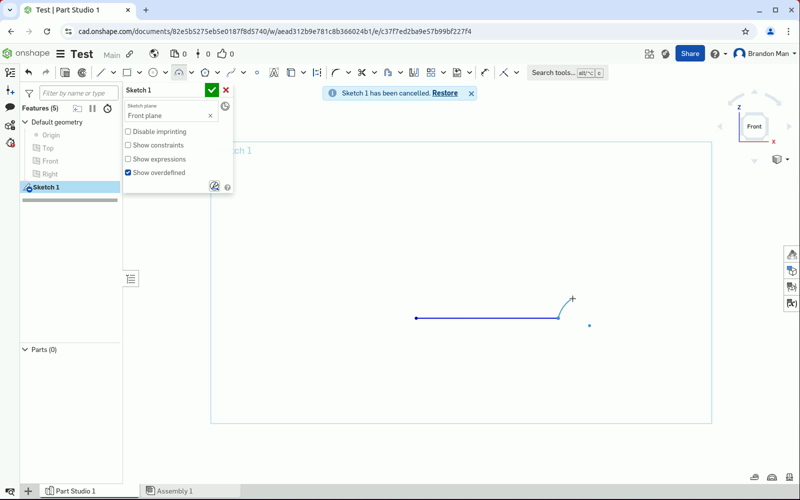
mouse_move(570, 311)
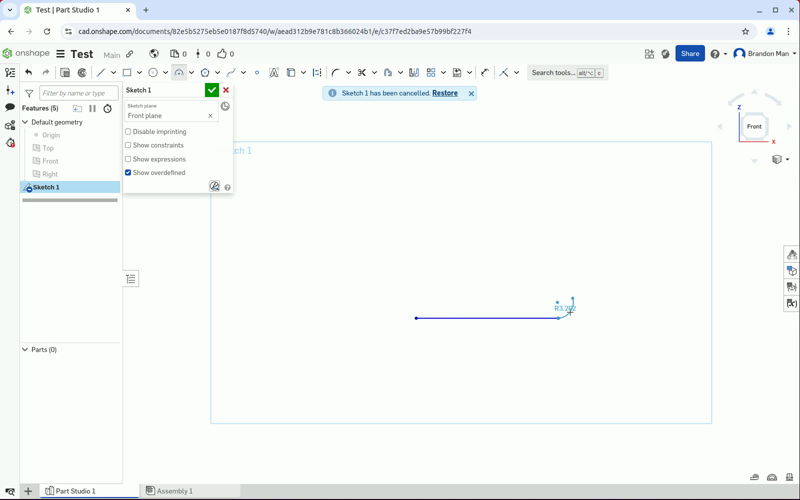
click(570, 311)
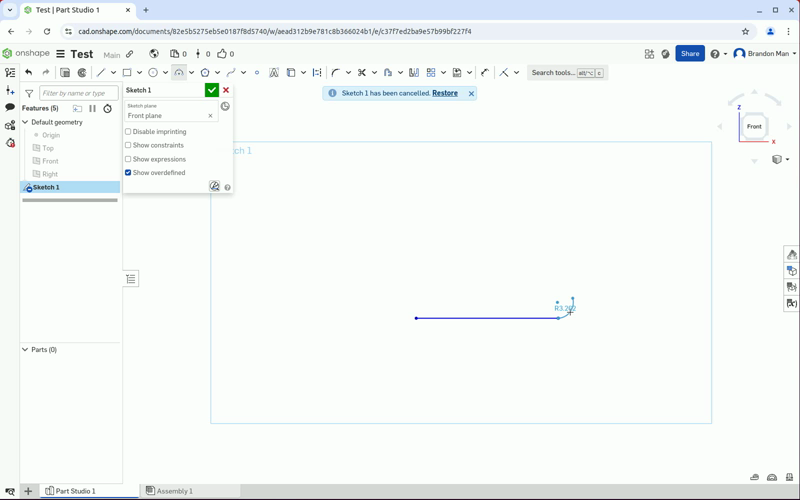
key_up(shift)
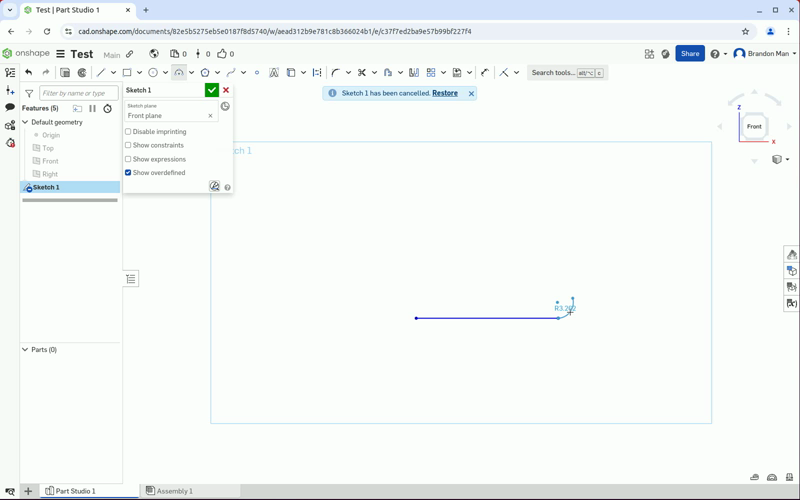
key(esc)
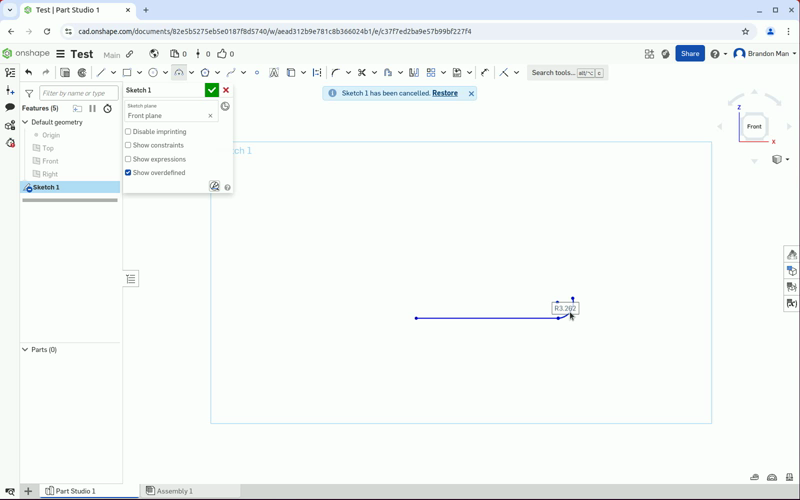
key(l)
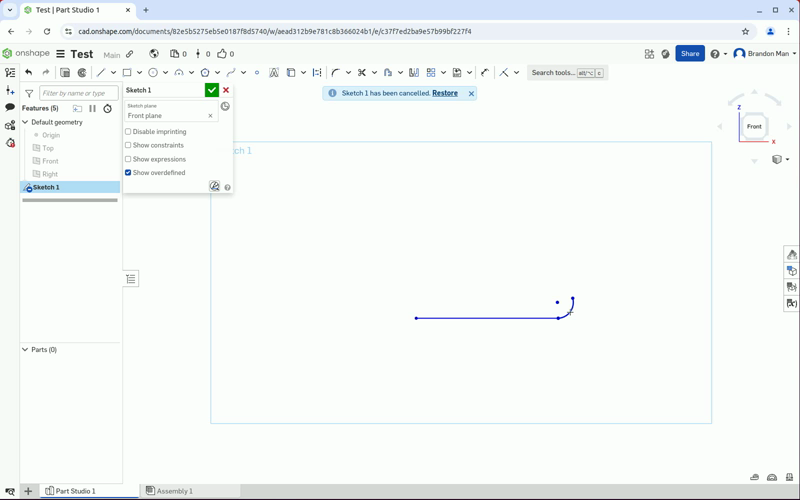
mouse_move(572, 298)
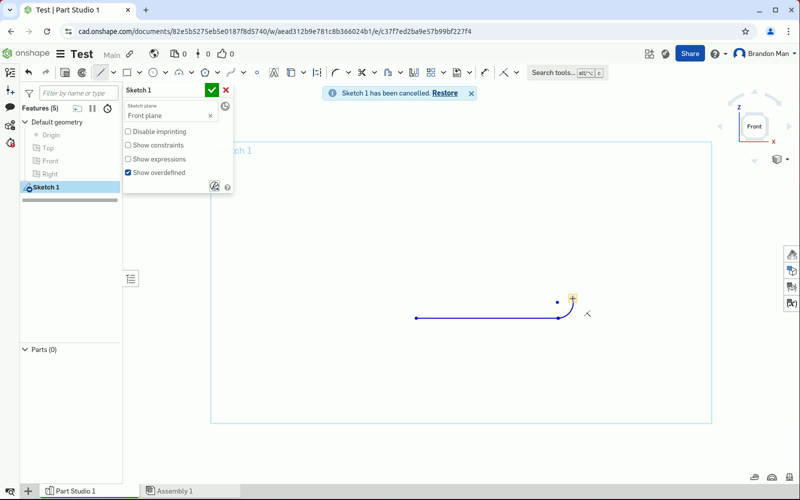
click(572, 298)
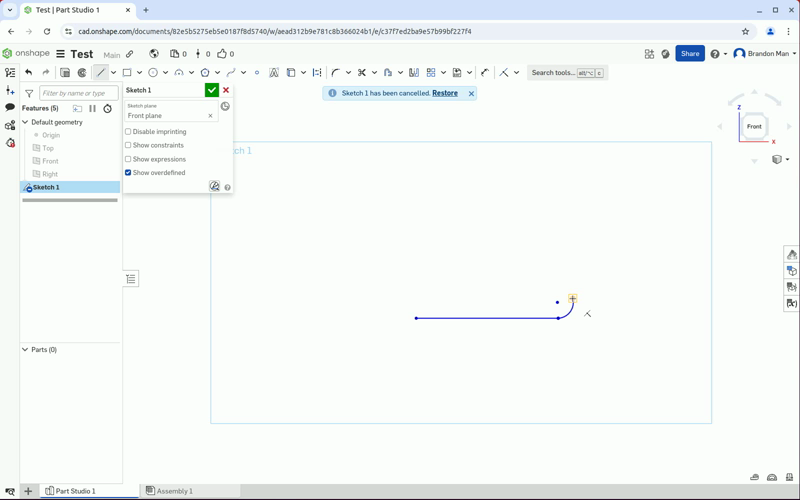
key_down(shift)
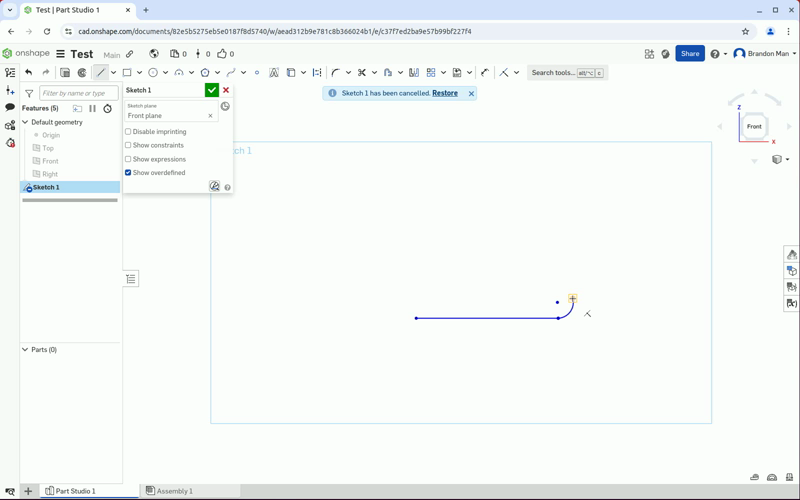
mouse_move(458, 298)
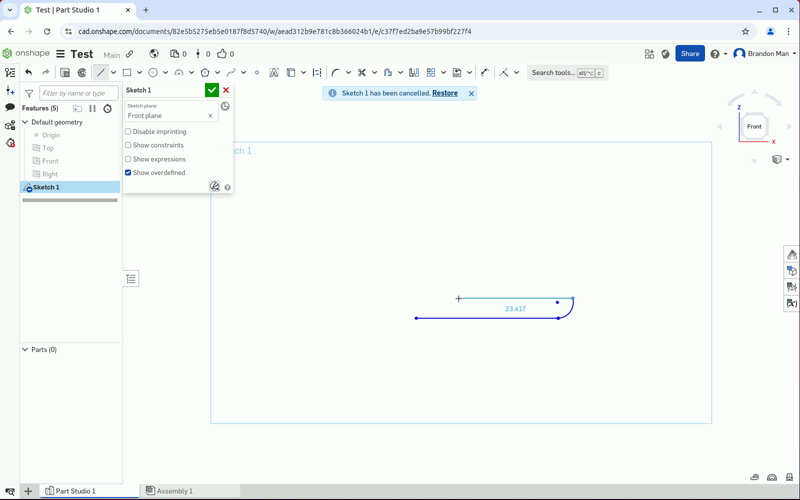
click(458, 298)
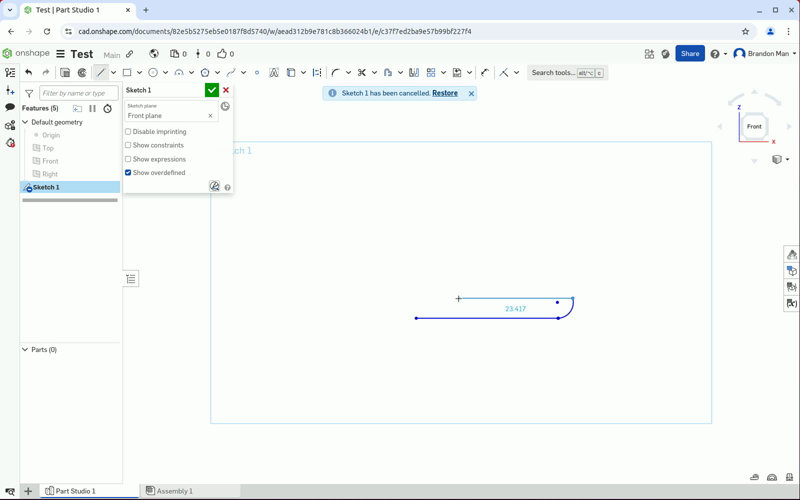
key_up(shift)
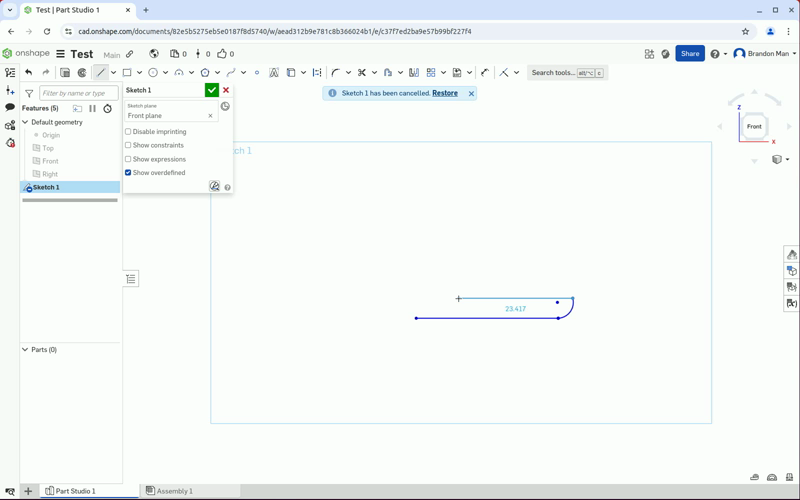
key(esc)
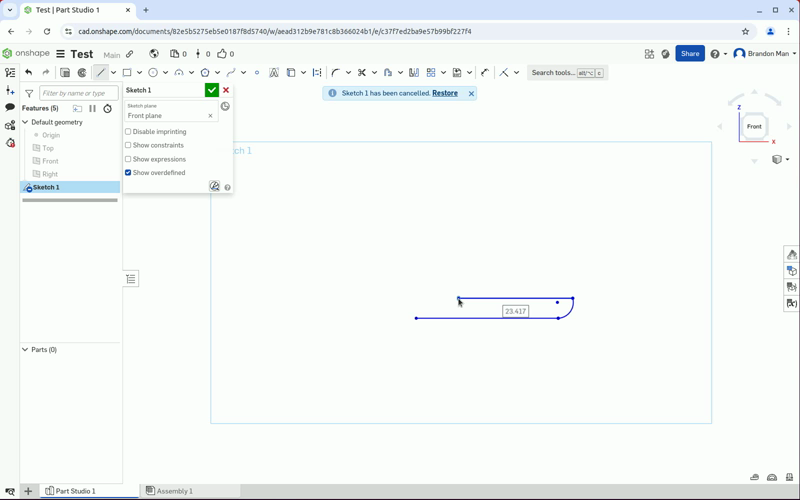
key(a)
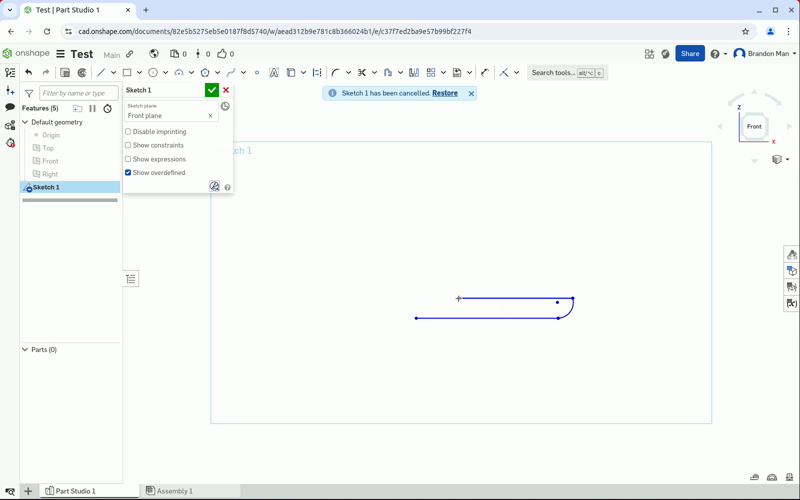
mouse_move(458, 298)
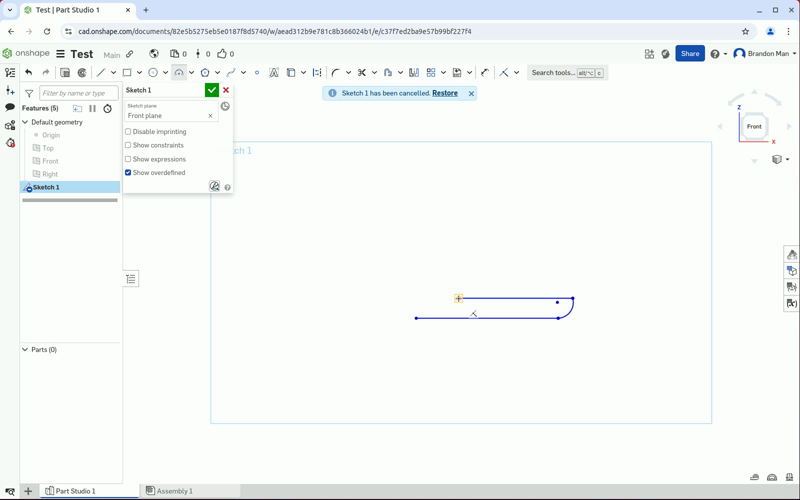
click(458, 298)
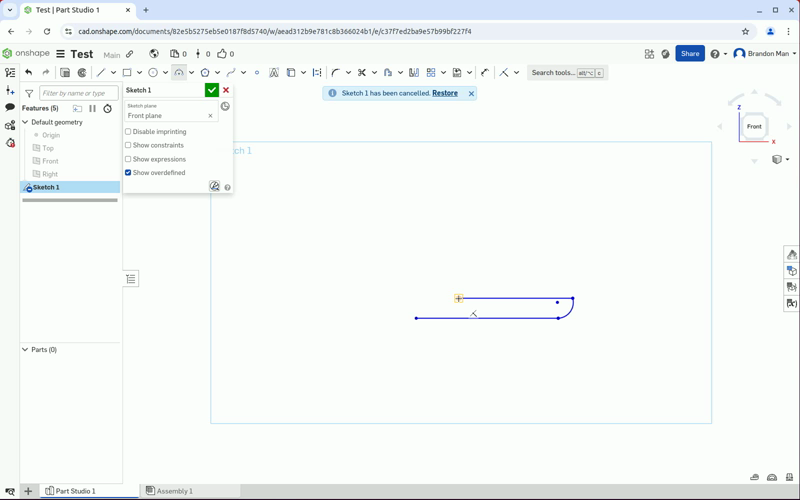
key_down(shift)
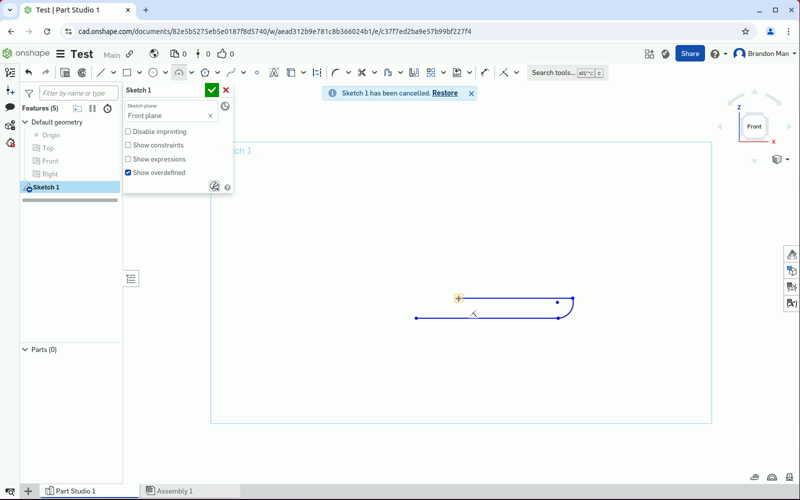
mouse_move(458, 281)
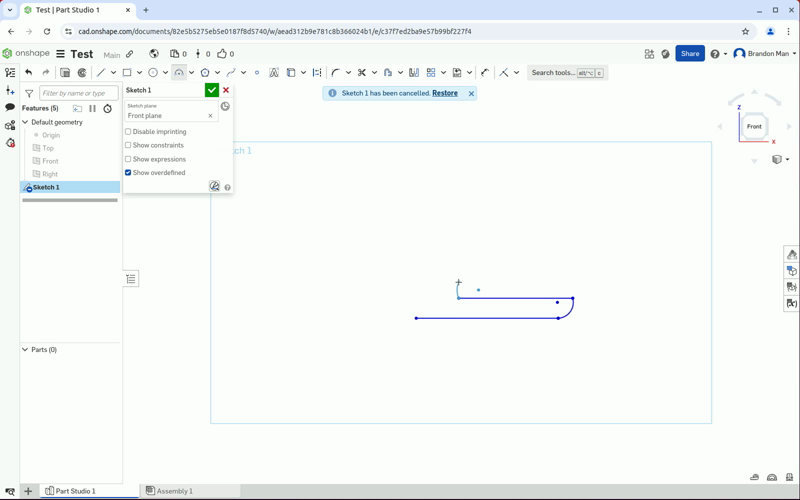
click(458, 281)
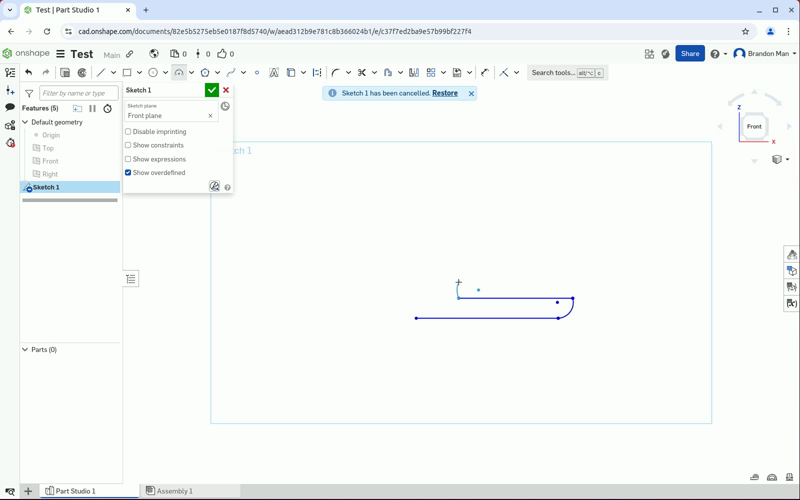
mouse_move(467, 290)
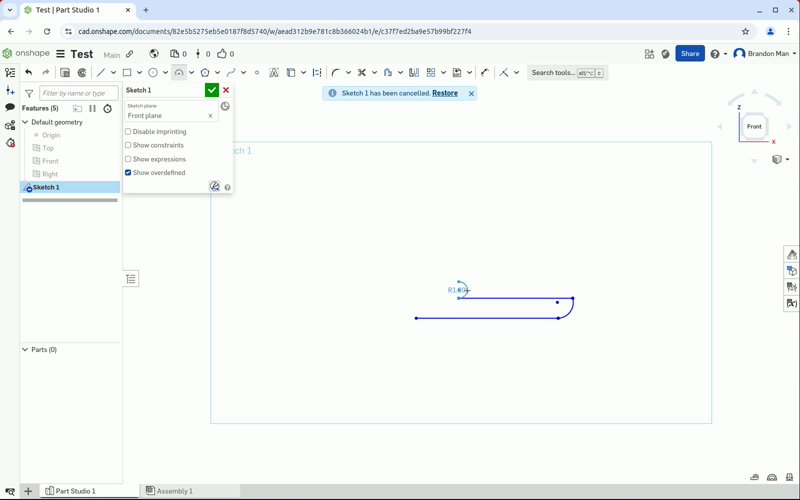
click(467, 290)
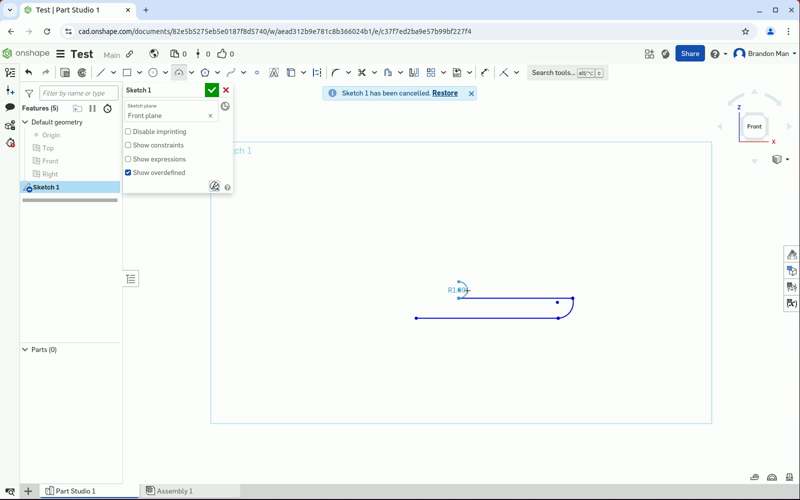
key_up(shift)
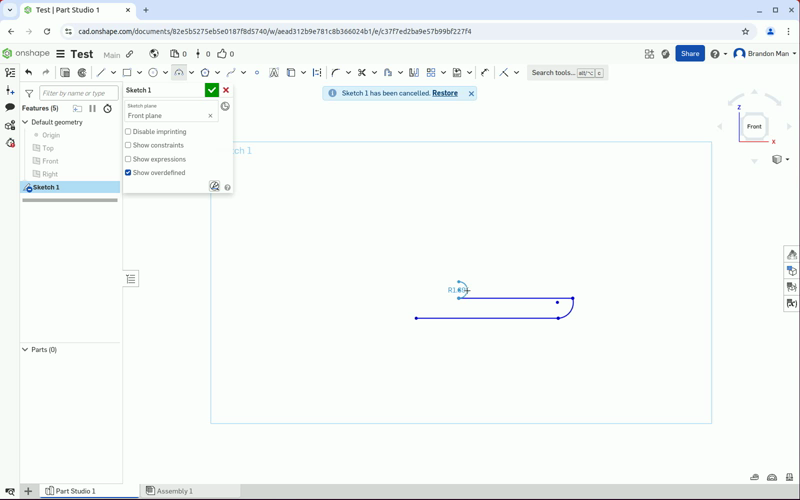
key(esc)
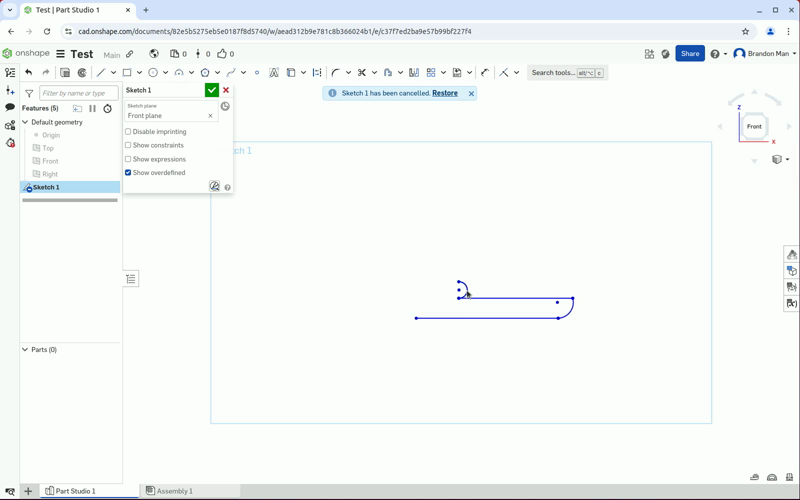
key(l)
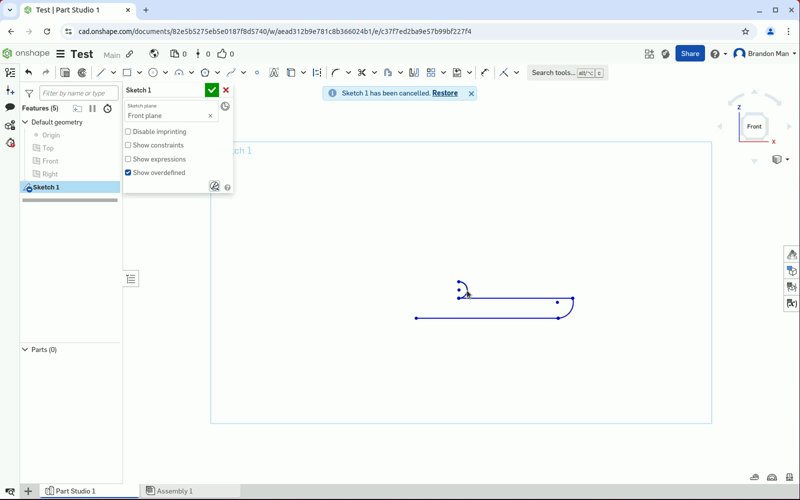
mouse_move(458, 281)
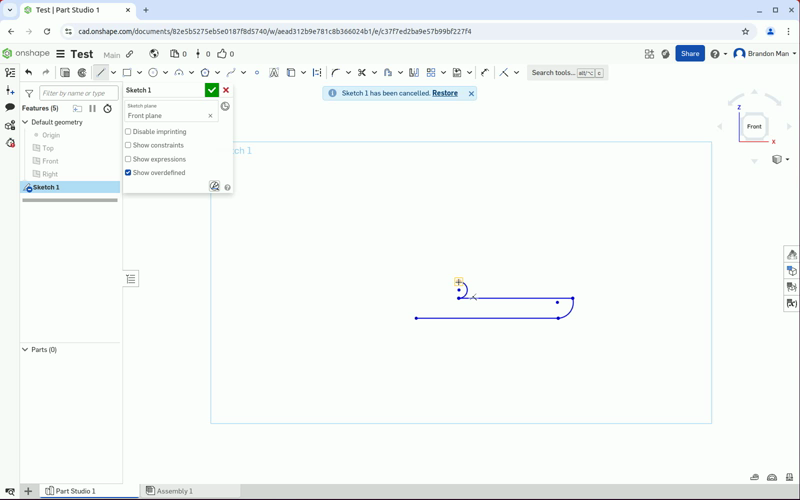
click(458, 281)
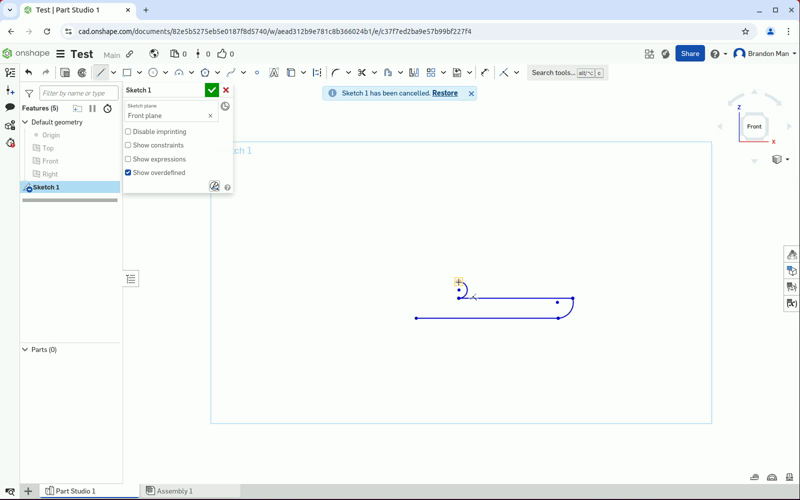
key_down(shift)
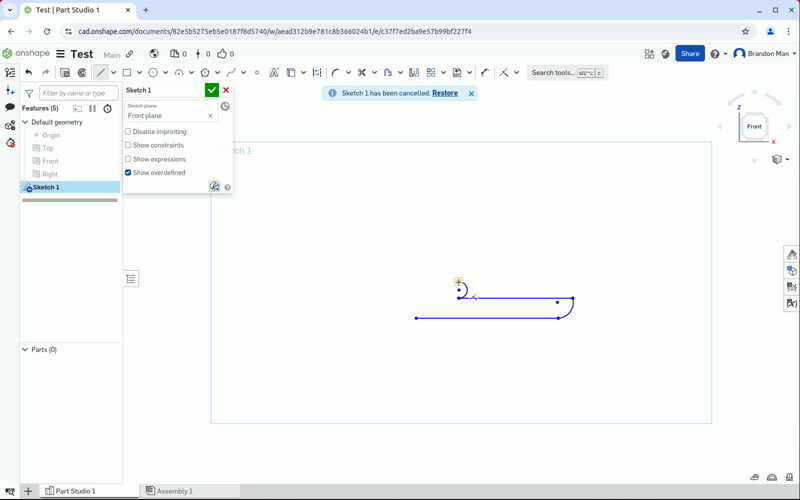
mouse_move(572, 281)
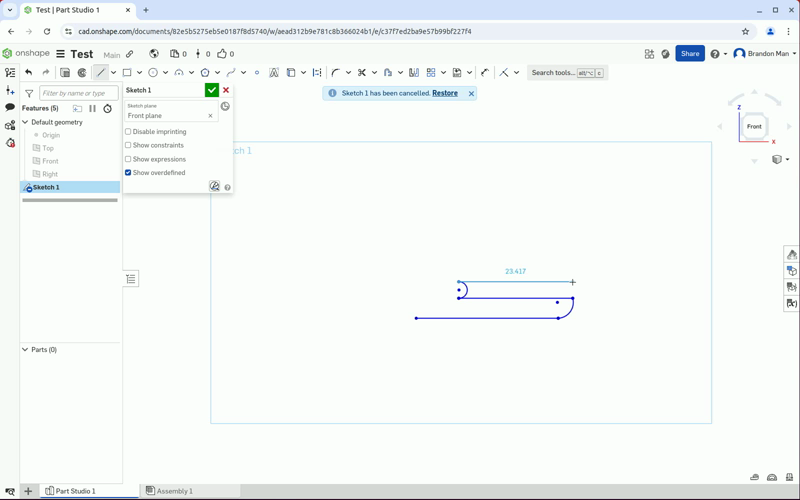
click(572, 281)
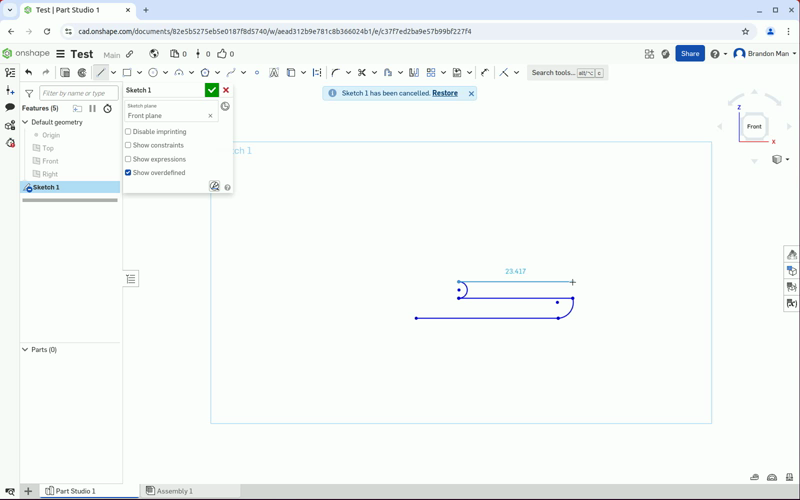
key_up(shift)
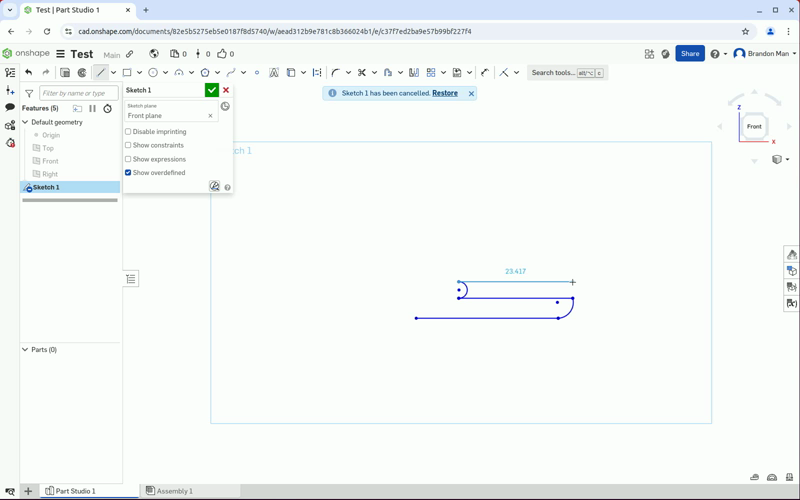
key(esc)
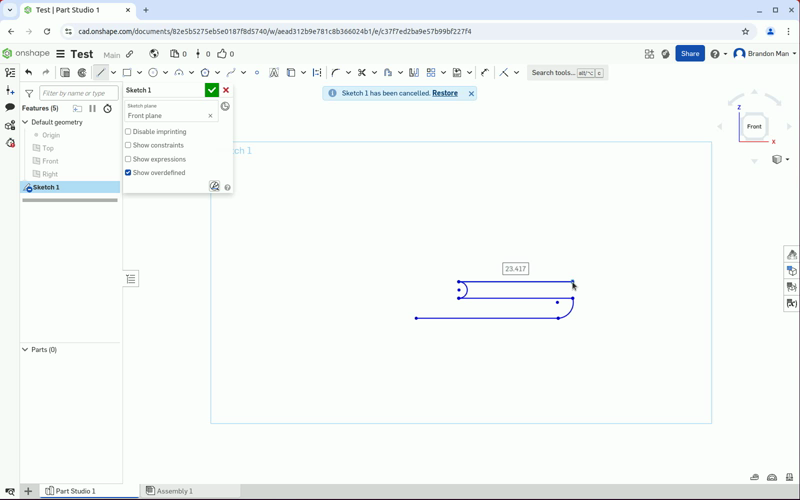
key(a)
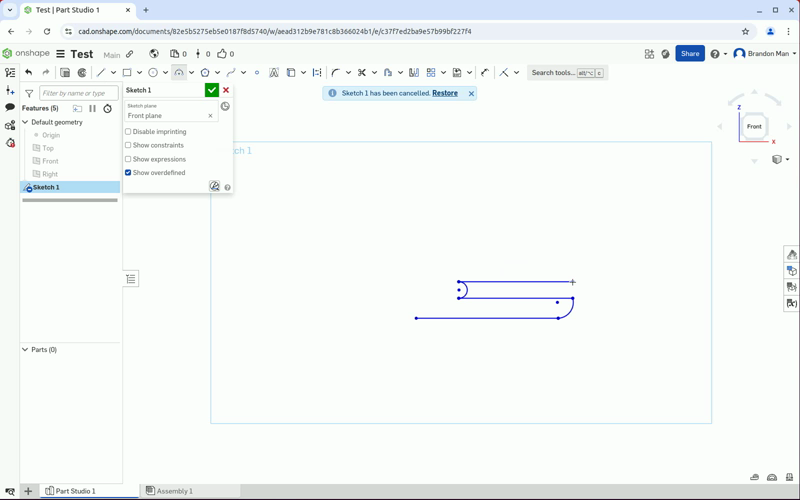
mouse_move(572, 281)
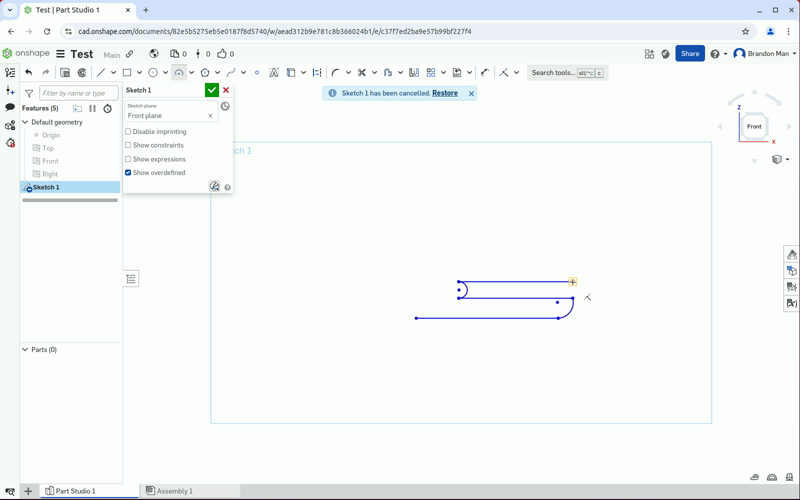
click(572, 281)
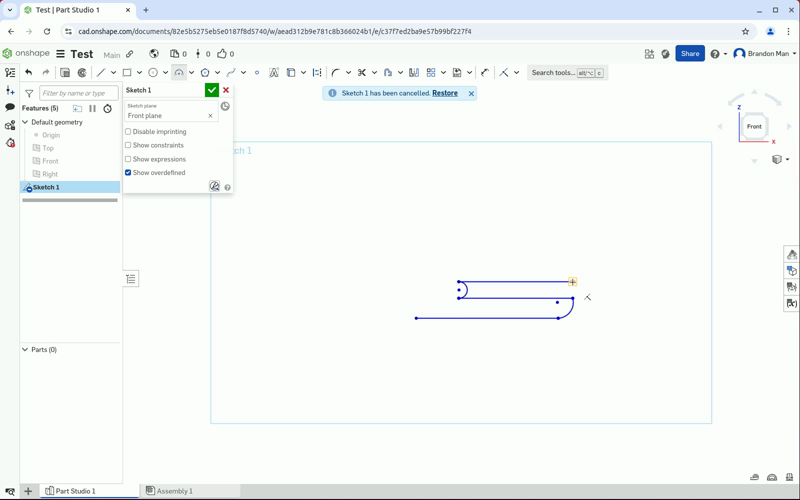
key_down(shift)
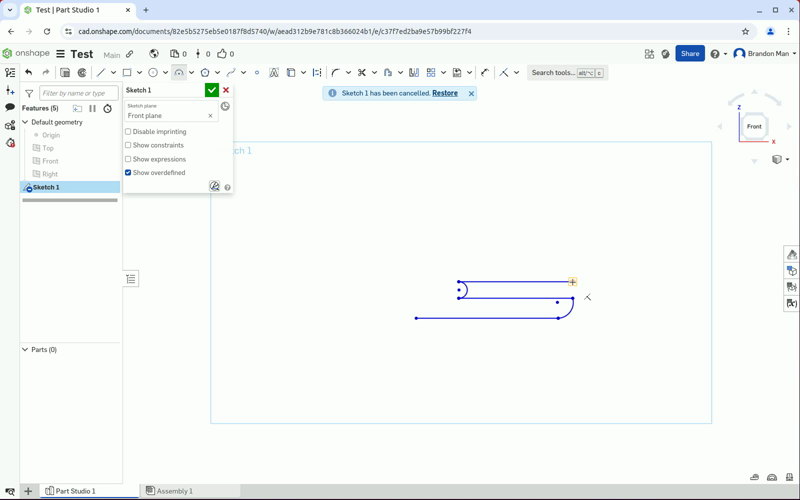
mouse_move(558, 261)
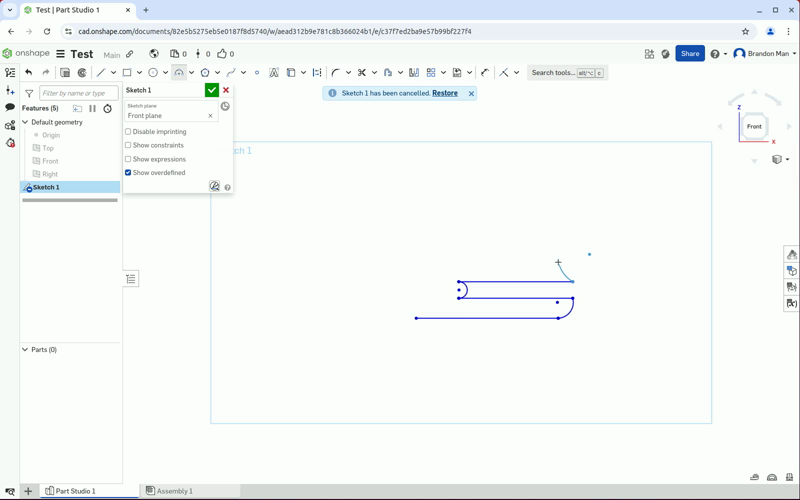
click(558, 261)
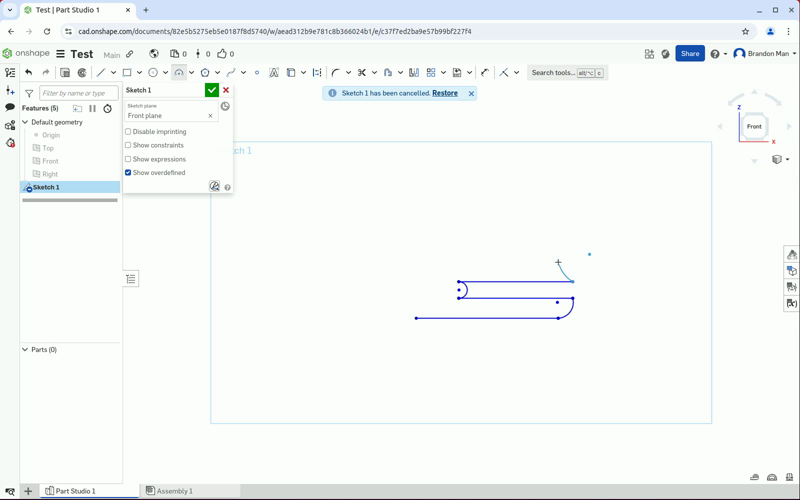
mouse_move(570, 268)
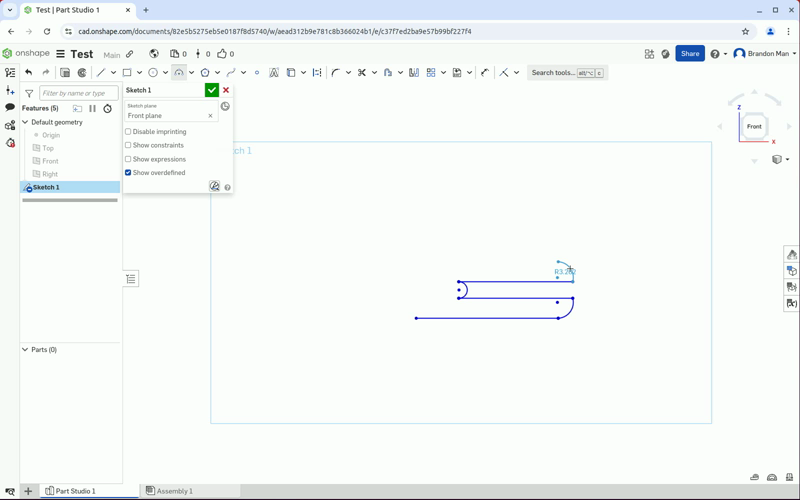
click(570, 268)
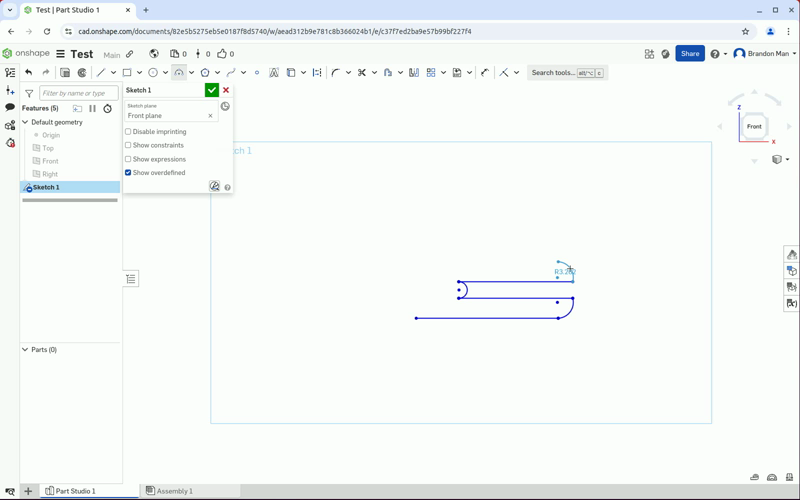
key_up(shift)
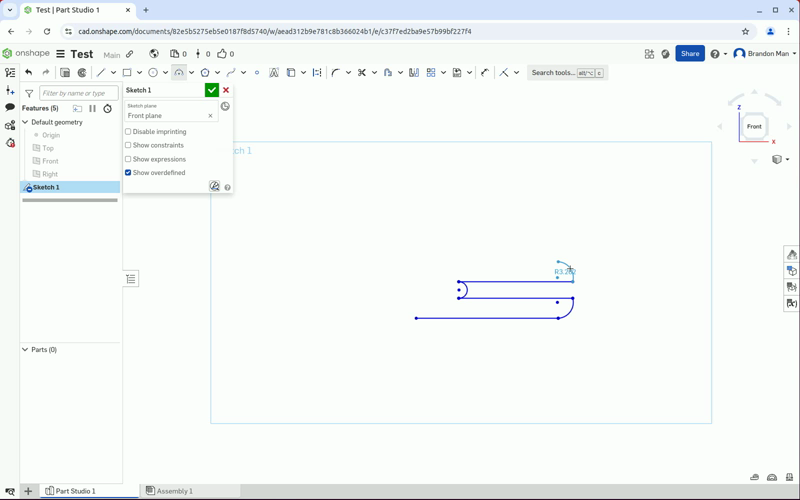
key(esc)
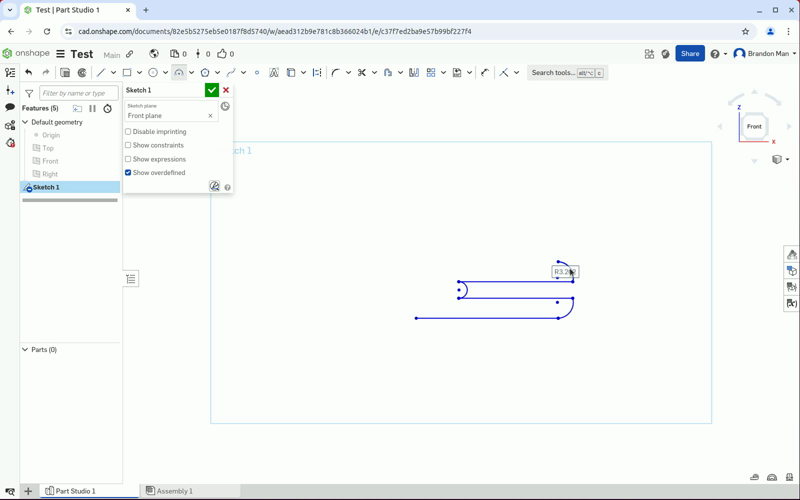
key(l)
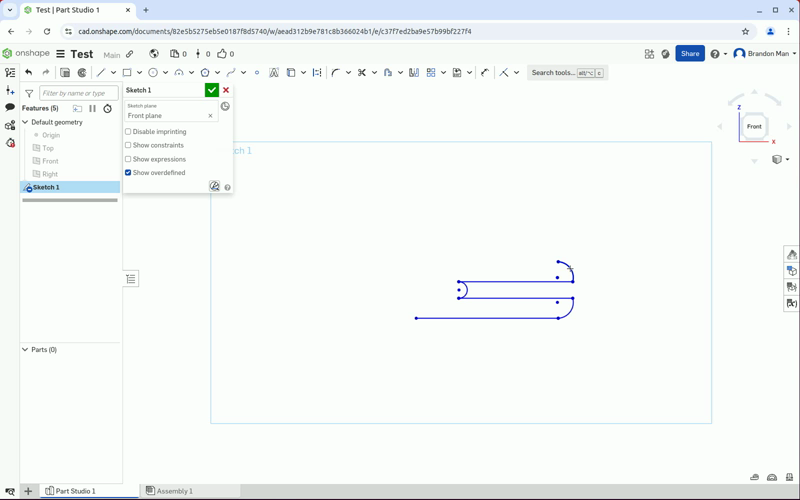
mouse_move(558, 261)
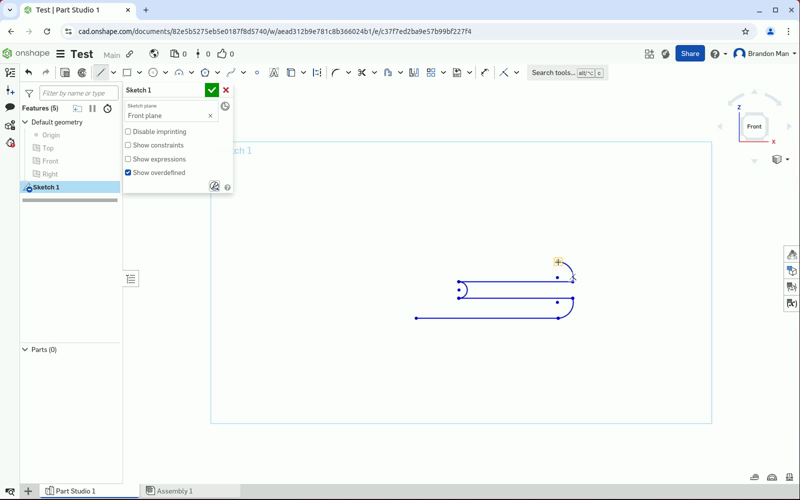
click(558, 261)
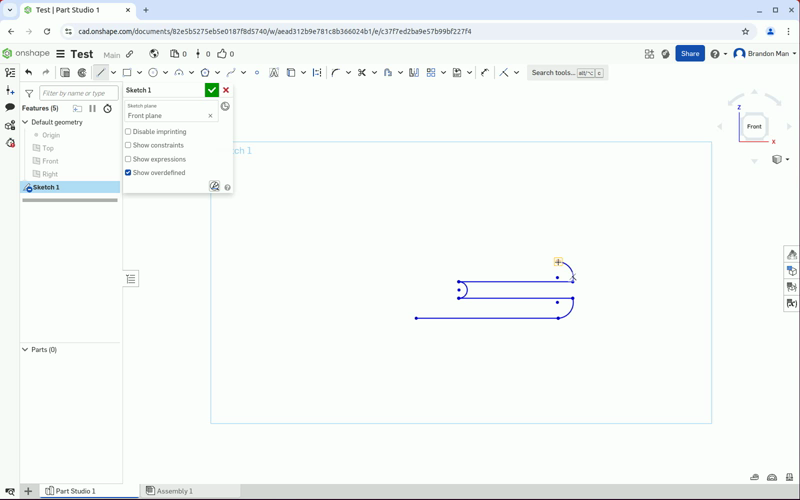
key_down(shift)
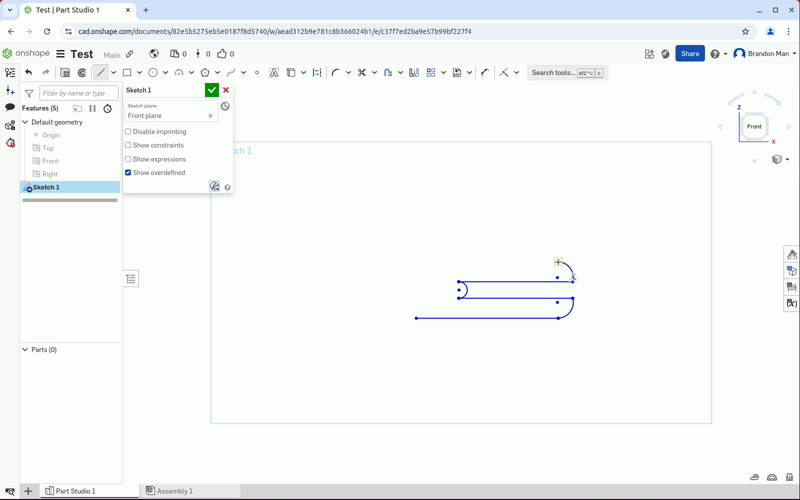
mouse_move(416, 261)
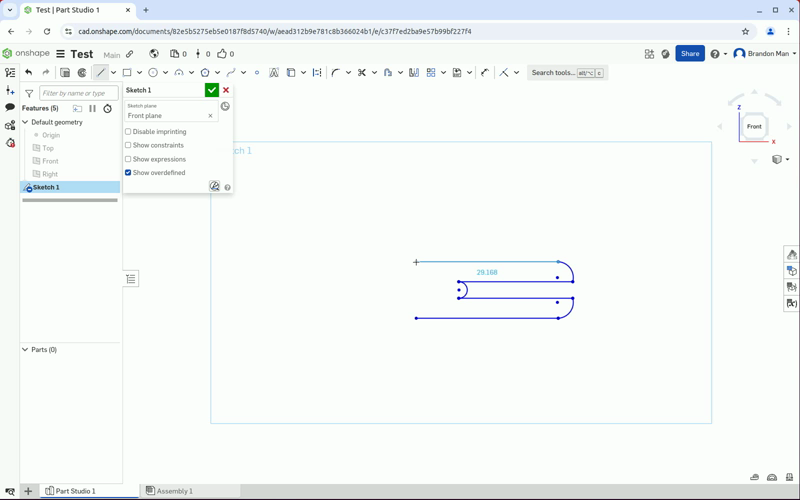
click(416, 261)
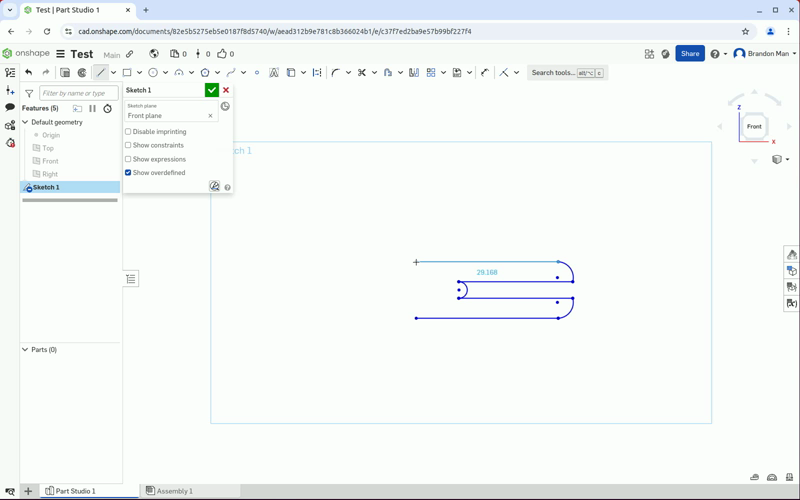
key_up(shift)
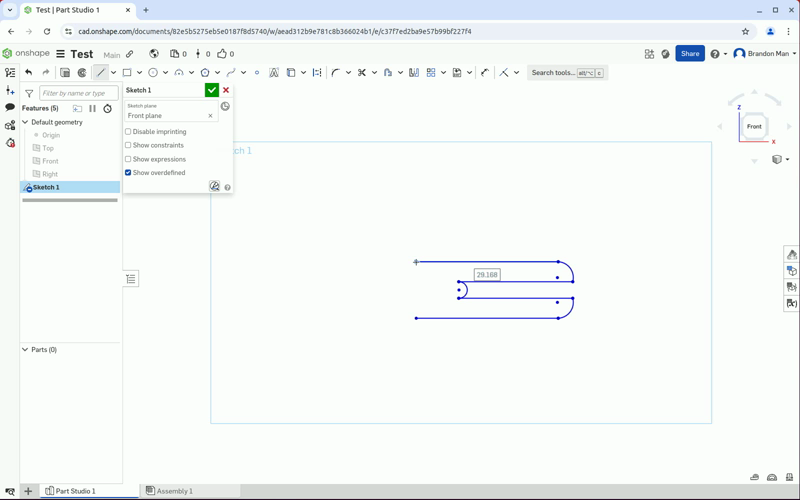
mouse_move(446, 261)
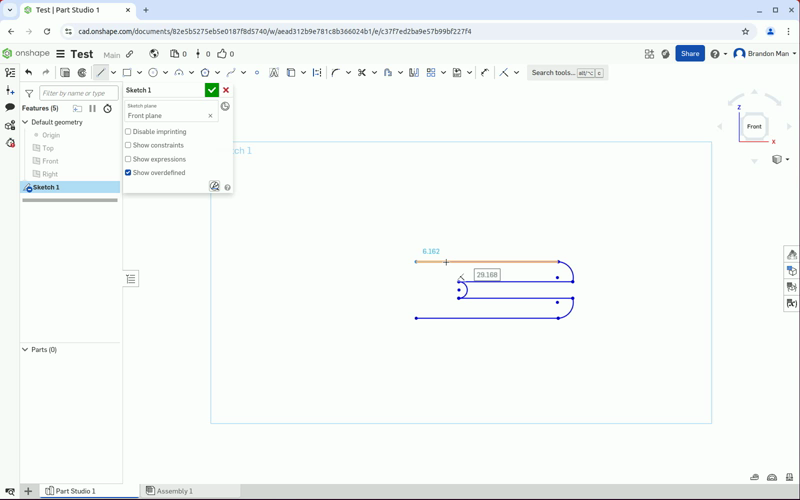
key_down(shift)
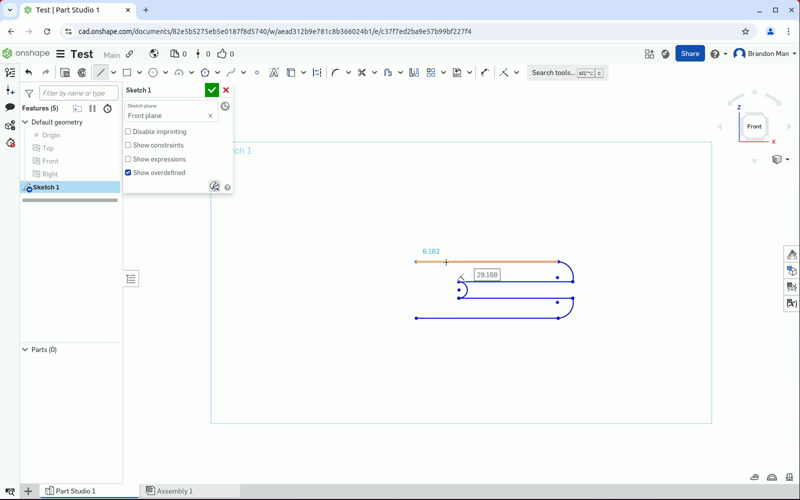
mouse_move(416, 318)
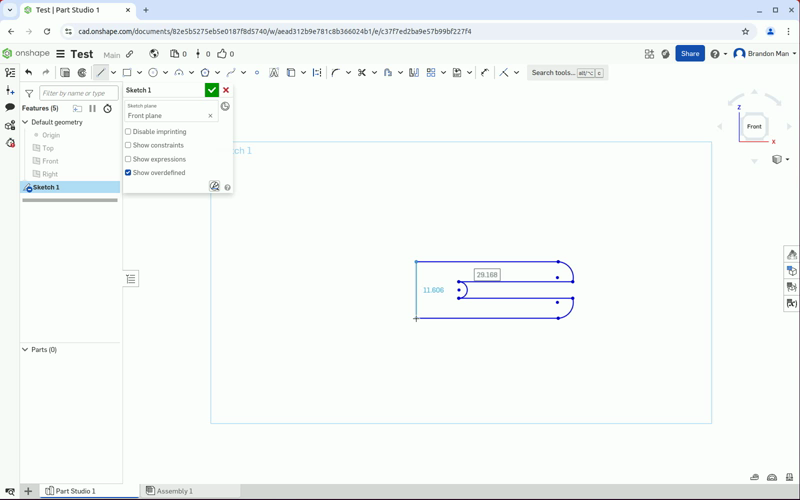
key_up(shift)
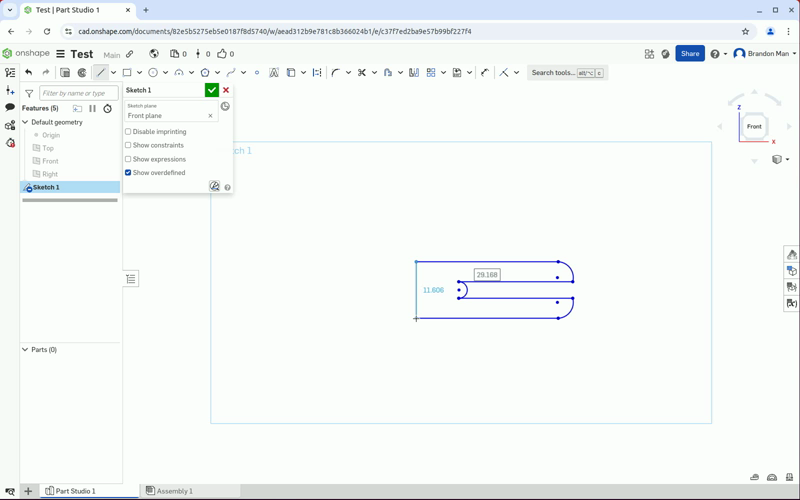
click(416, 318)
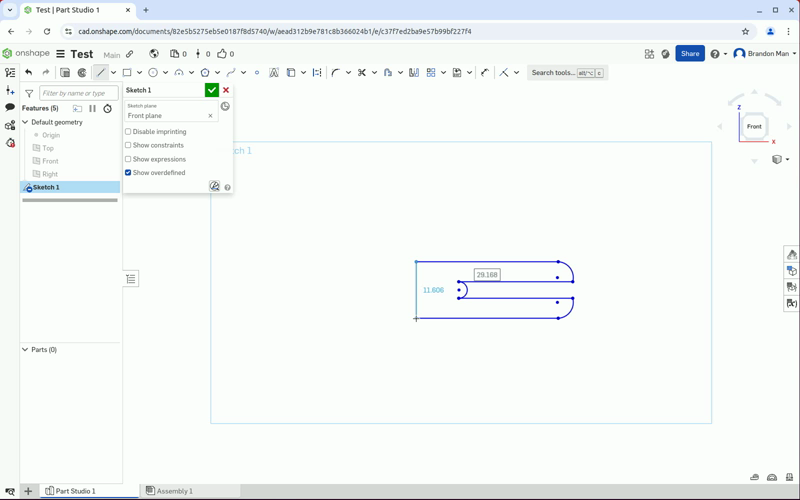
key(esc)
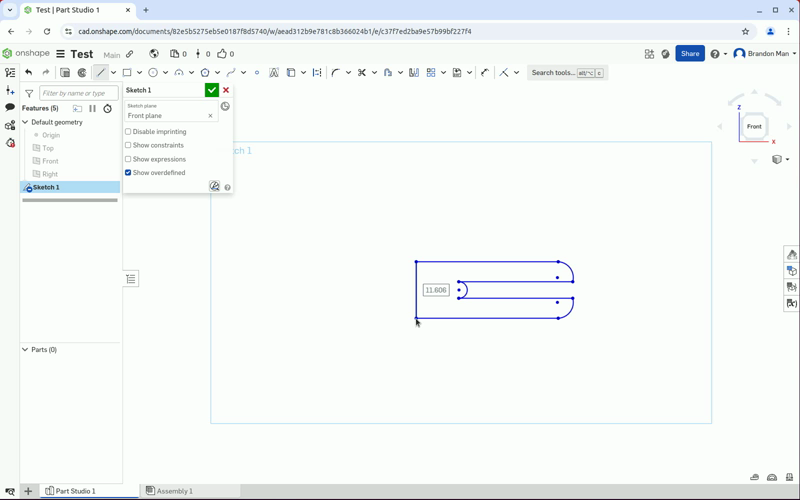
mouse_move(454, 310)
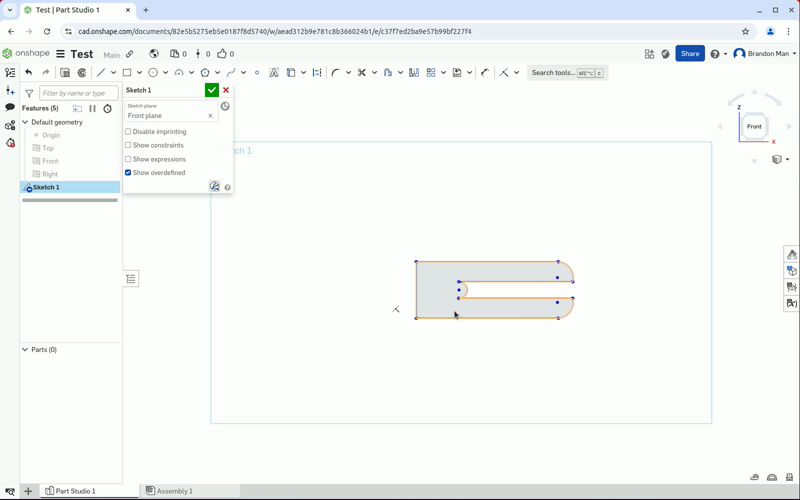
click(454, 310)
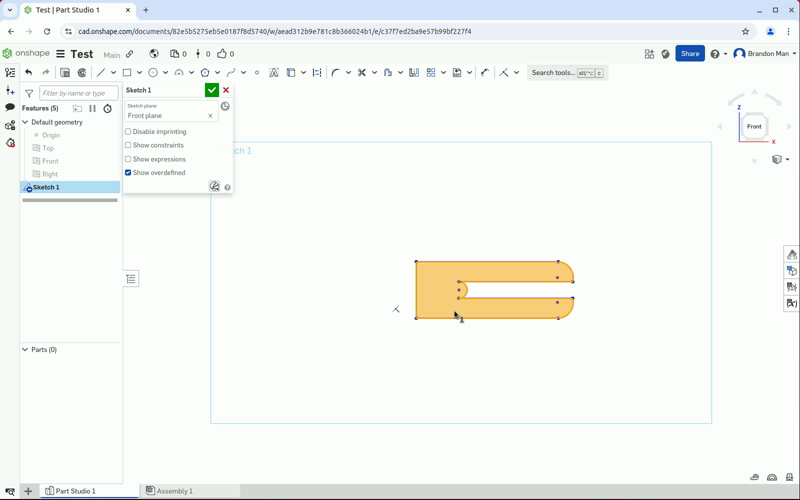
mouse_move(73, 352)
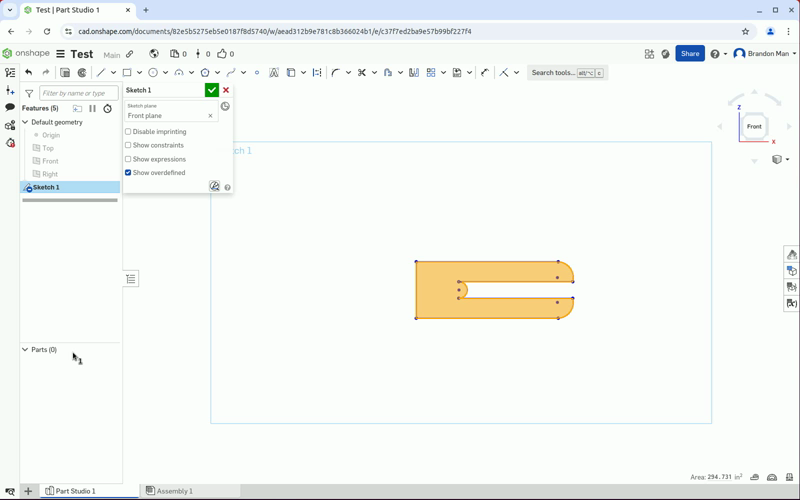
key(shift+y)
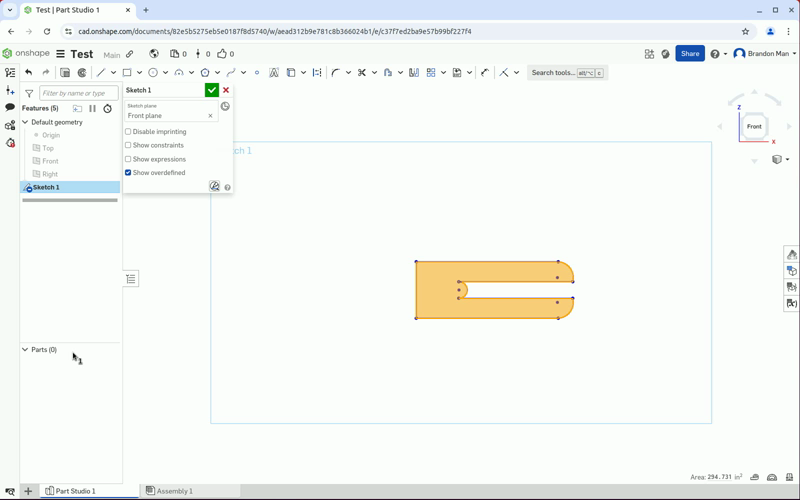
key(shift+e)
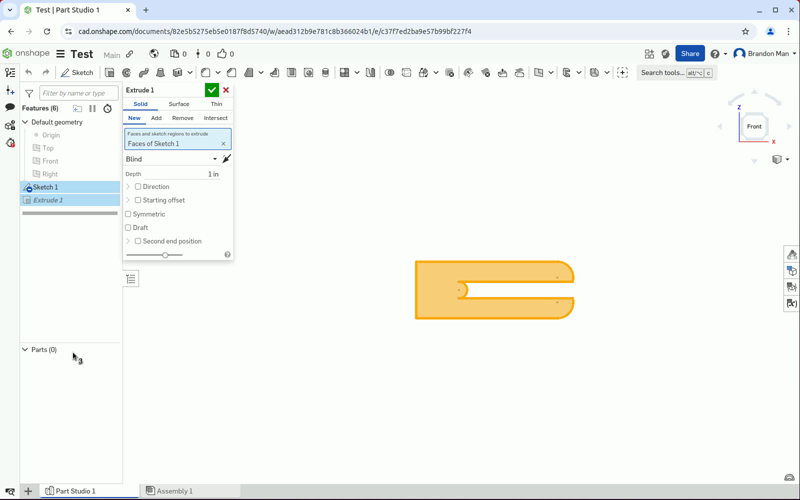
mouse_move(143, 106)
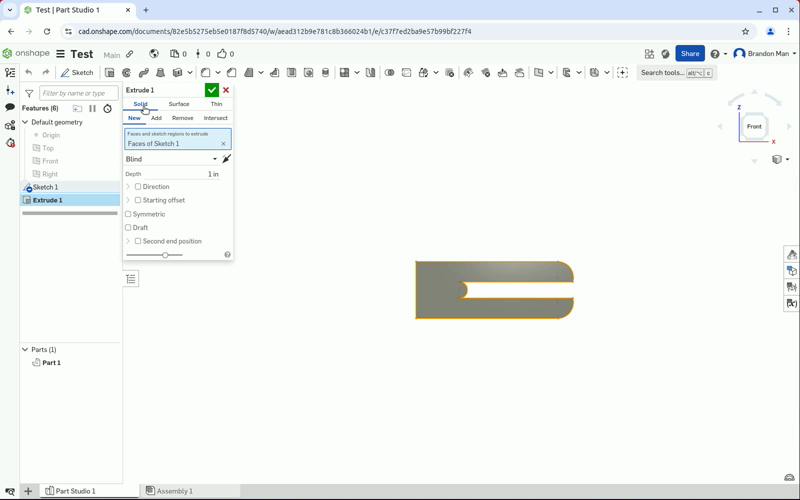
click(143, 106)
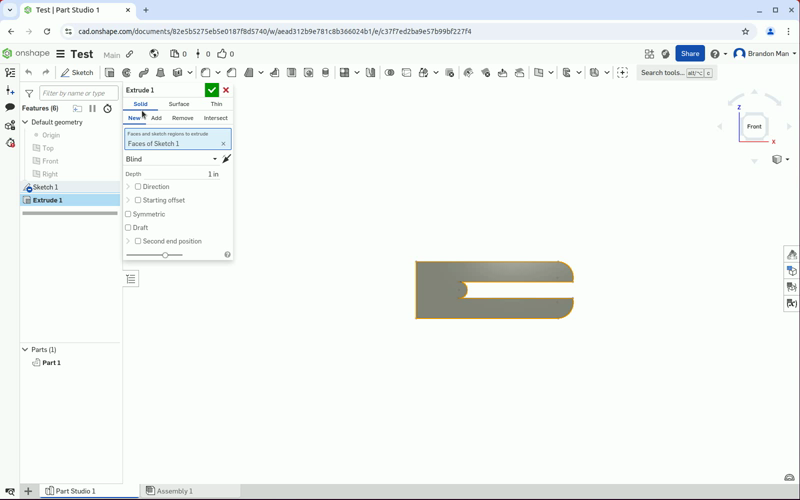
mouse_move(137, 120)
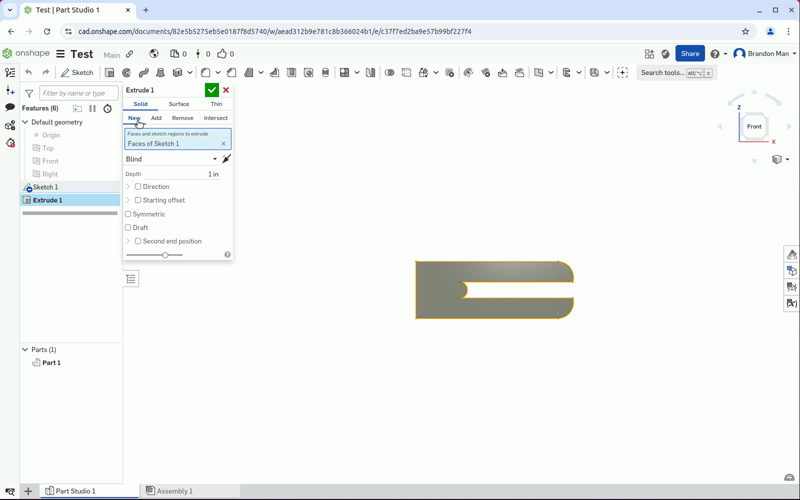
click(137, 120)
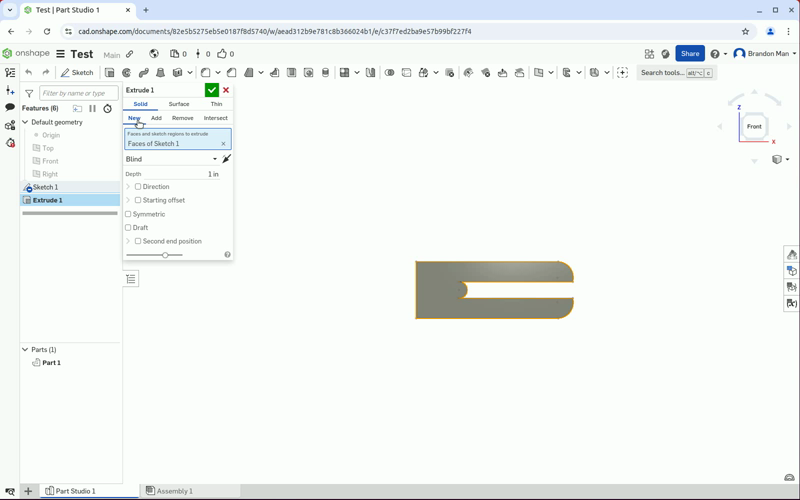
key(tab, 4)
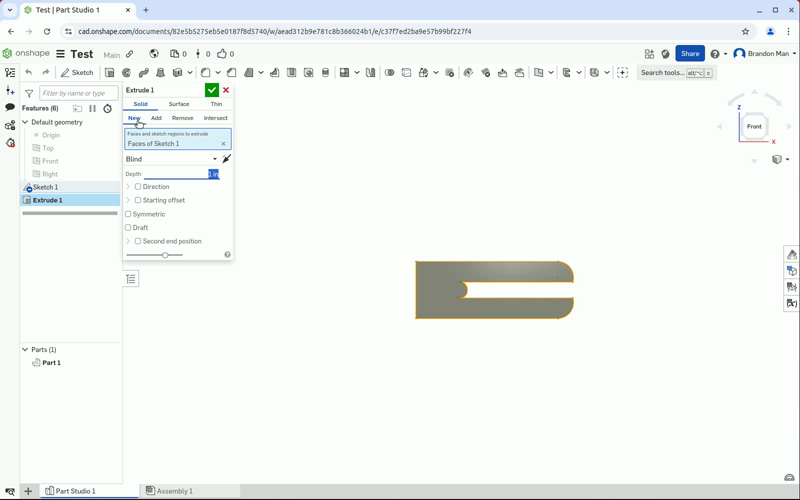
text(4.092)
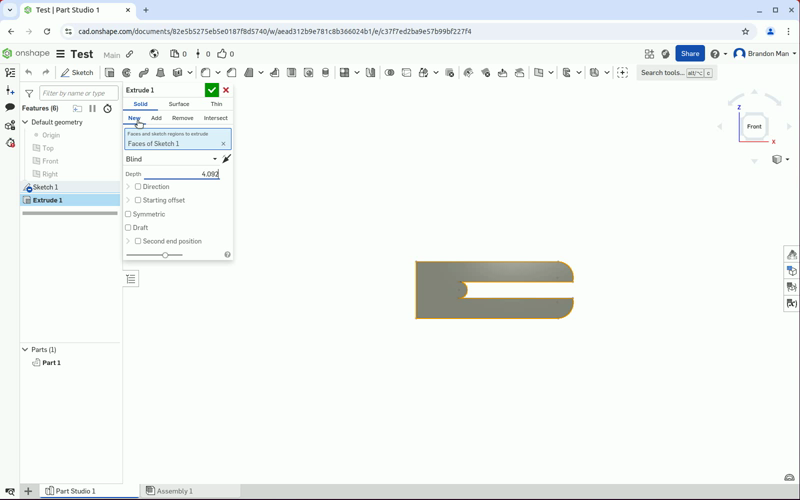
key(enter)
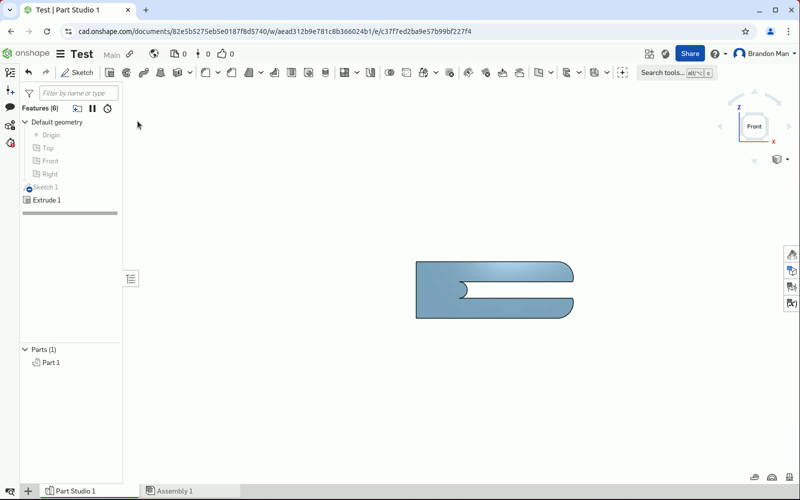
key(shift+h)
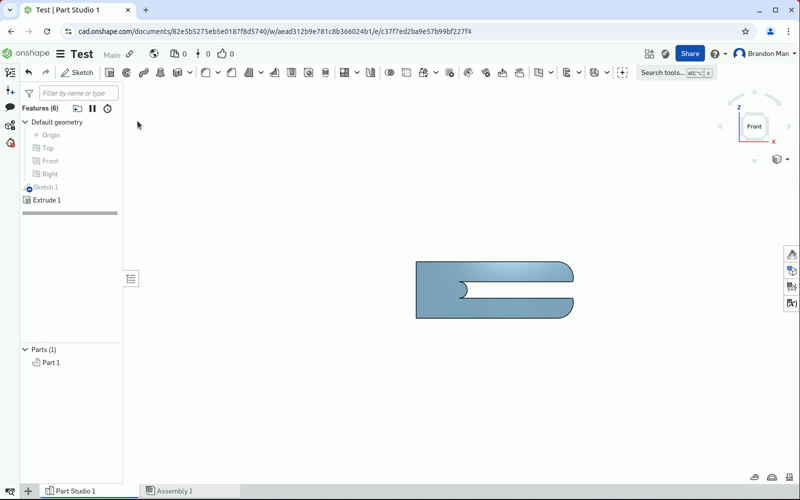
key(shift+h)
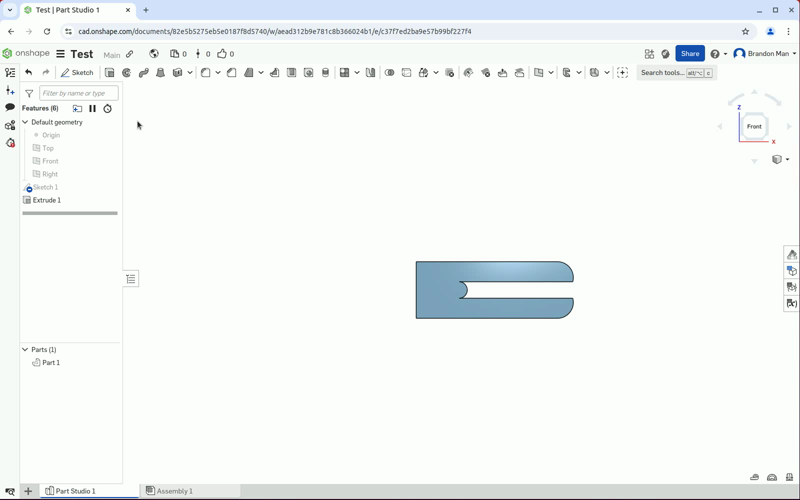
mouse_move(73, 189)
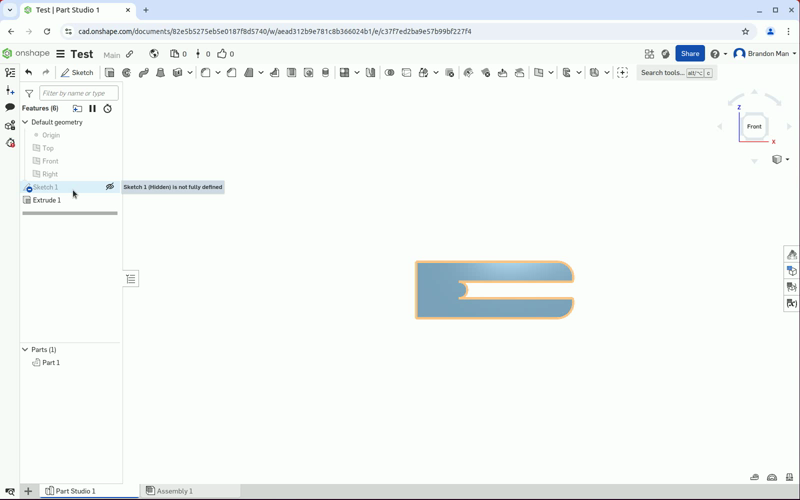
click(73, 189)
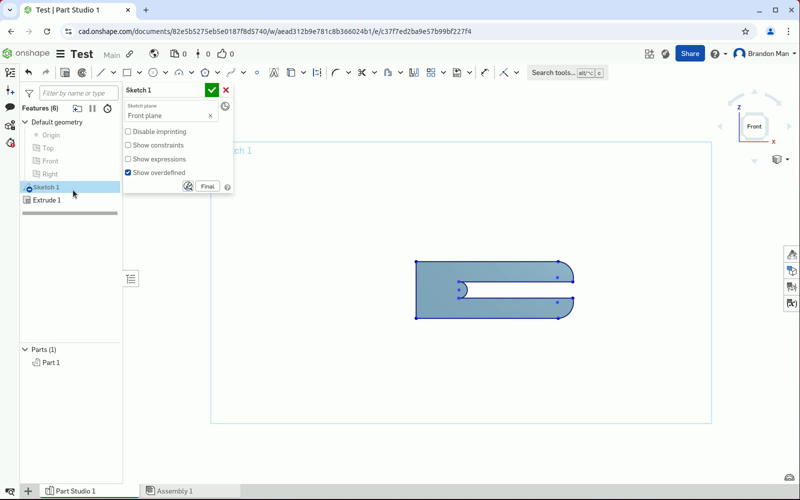
mouse_move(229, 92)
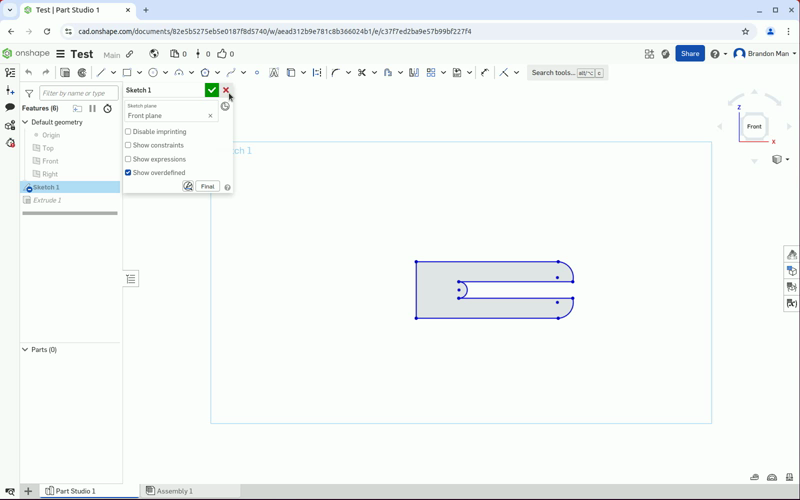
click(229, 92)
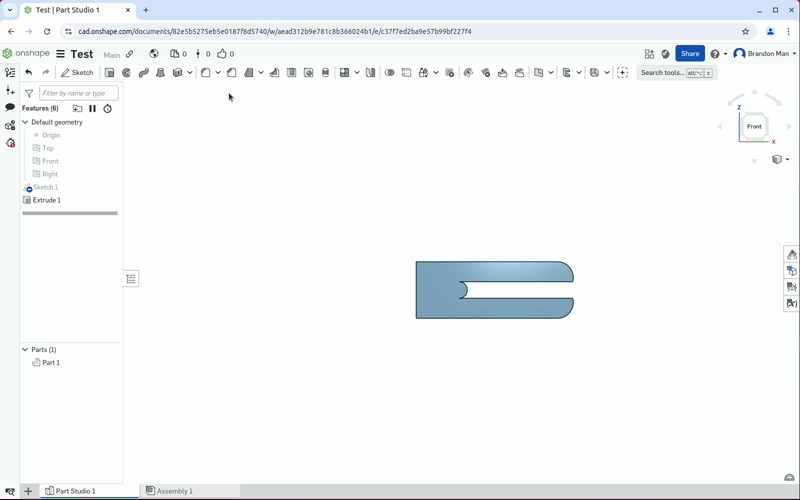
mouse_move(73, 352)
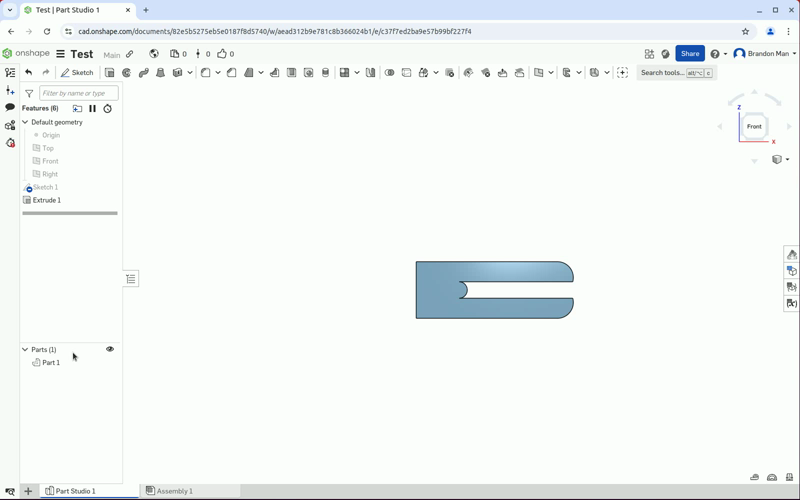
key(y)
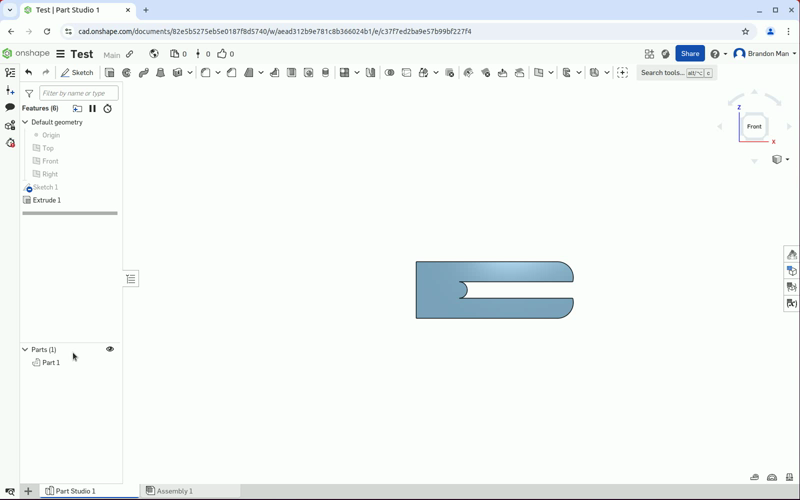
key(shift+p)
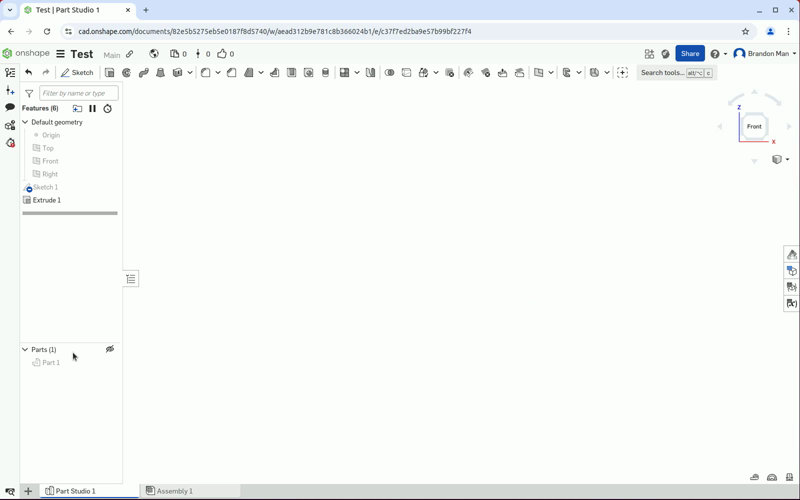
key(space)
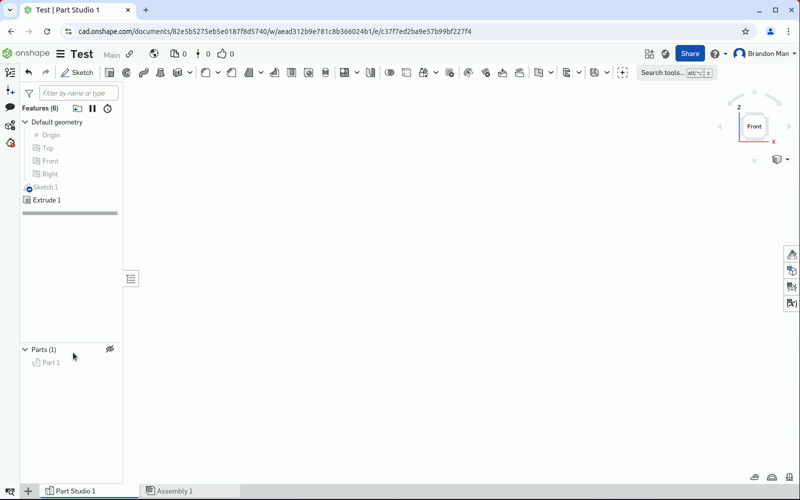
key_down(shift)
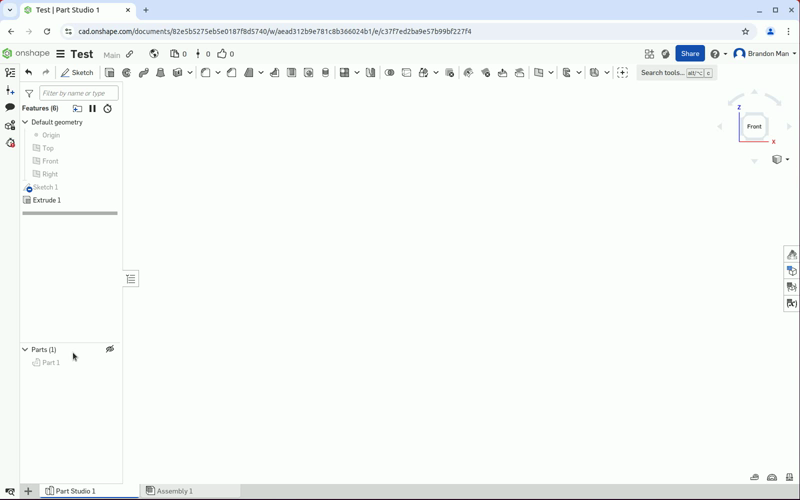
key(down)
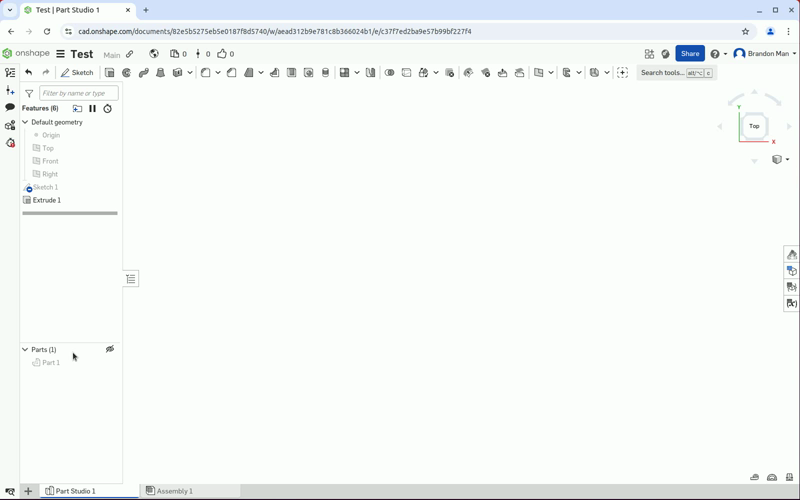
key_up(shift)
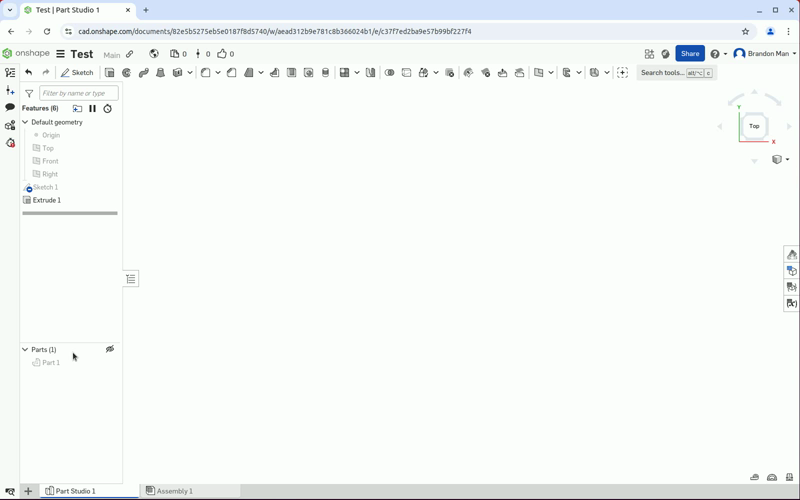
mouse_move(73, 352)
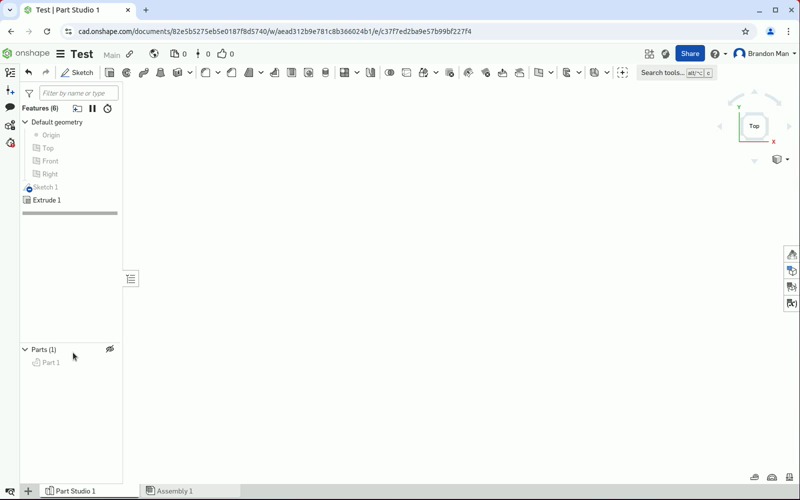
key(shift+y)
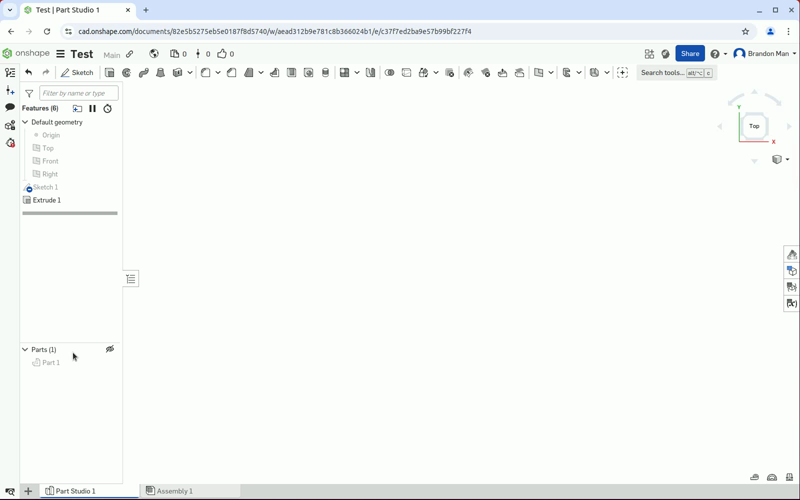
key(shift+s)
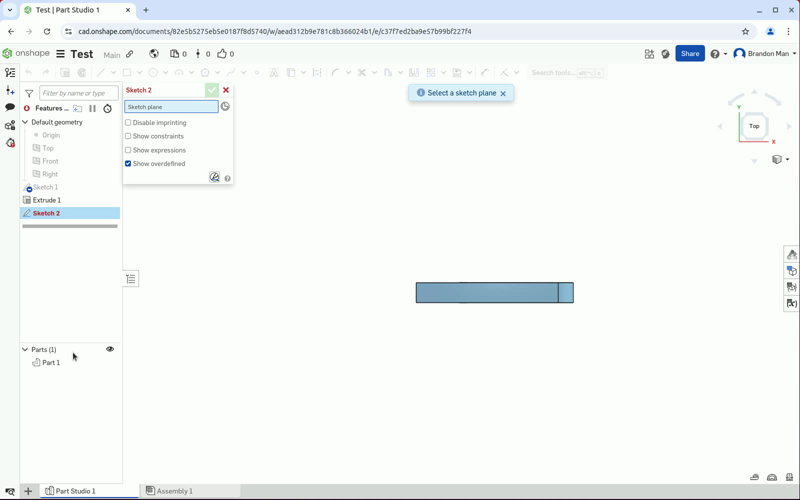
mouse_move(73, 150)
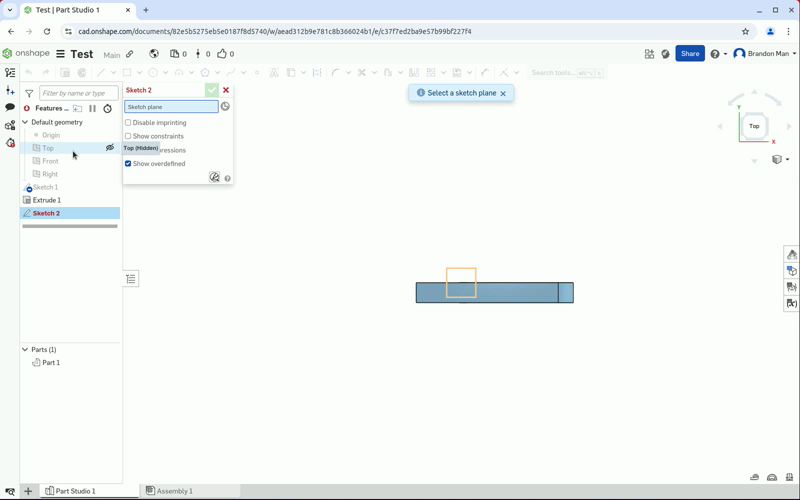
click(73, 150)
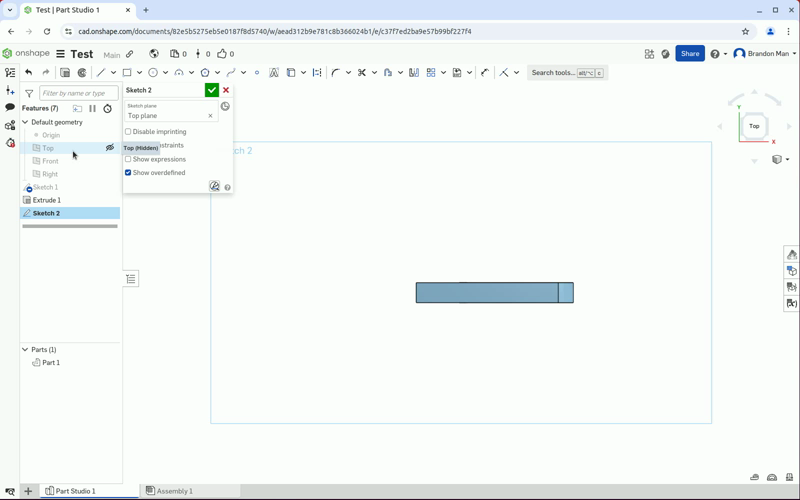
mouse_move(73, 352)
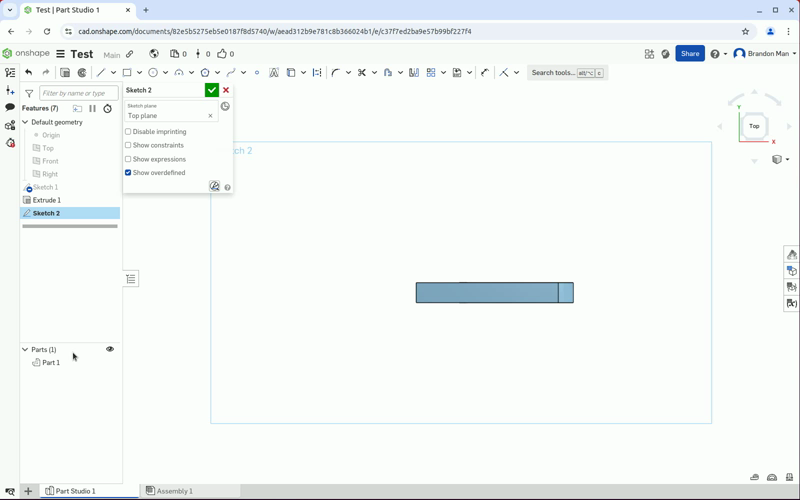
key(y)
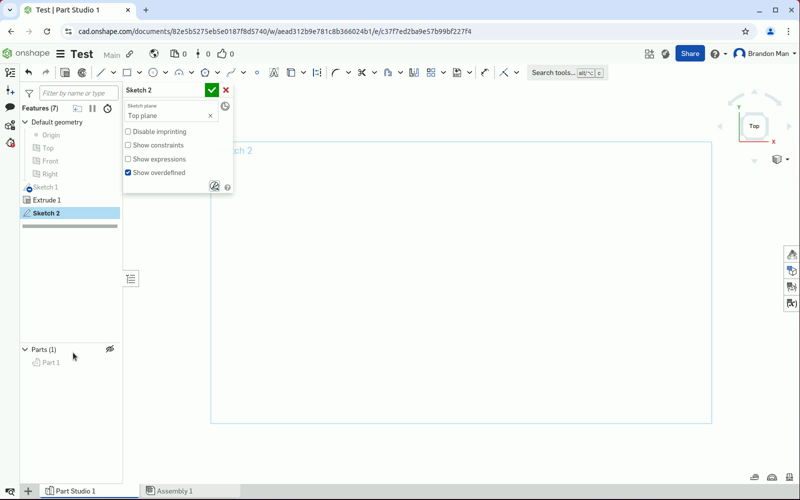
key(c)
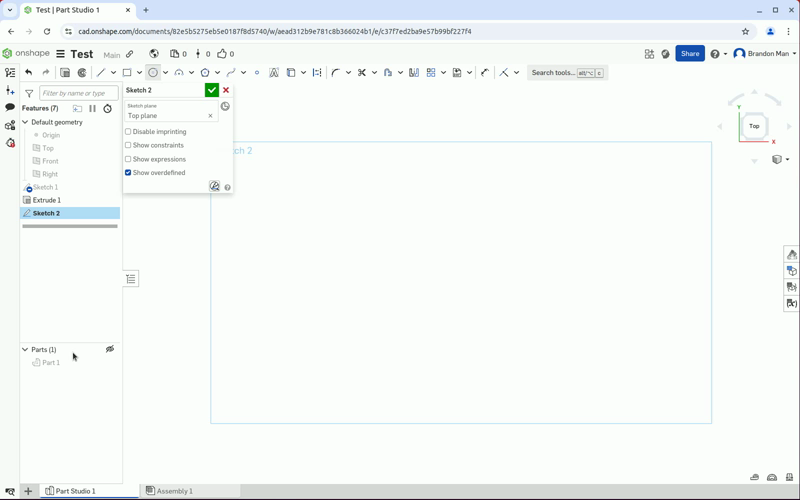
key_down(shift)
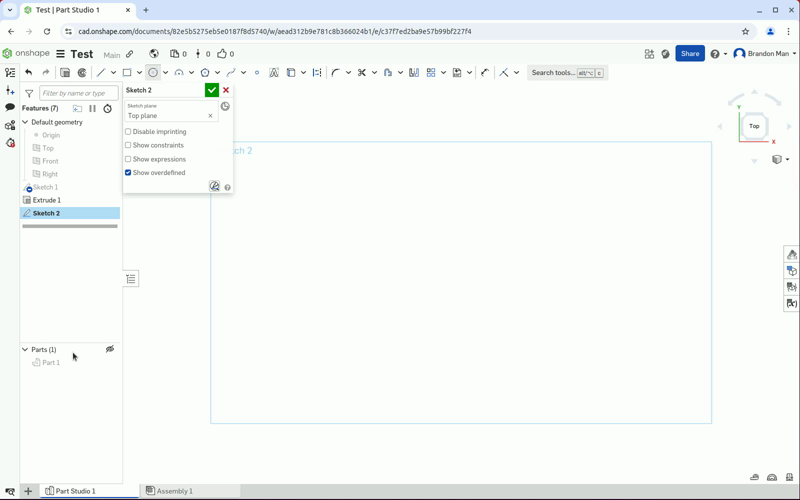
mouse_move(406, 303)
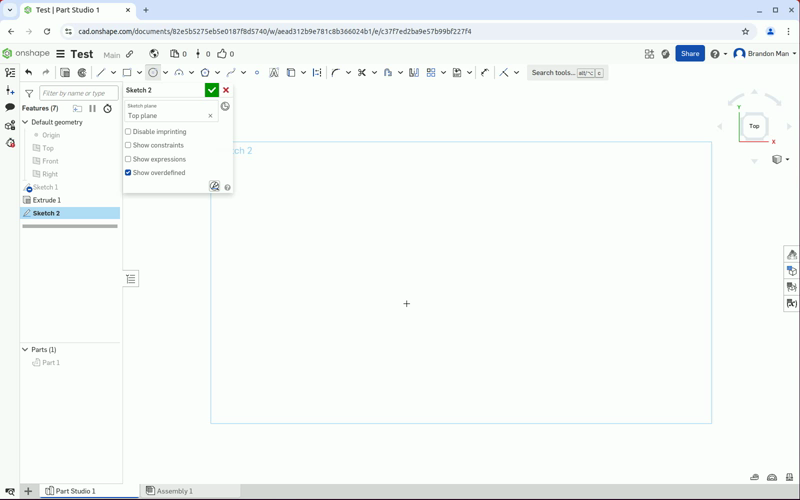
click(406, 303)
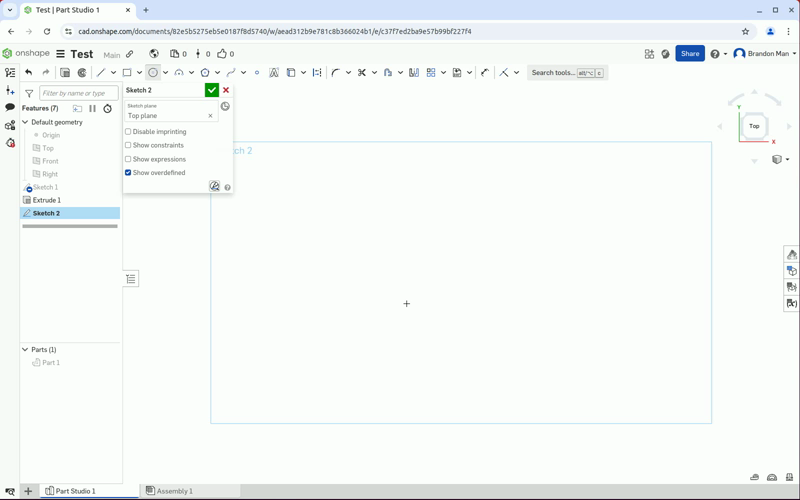
key_up(shift)
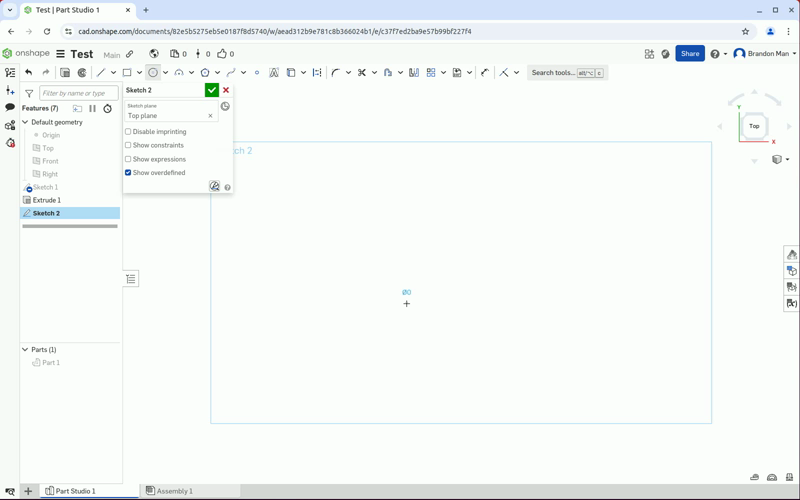
mouse_move(430, 303)
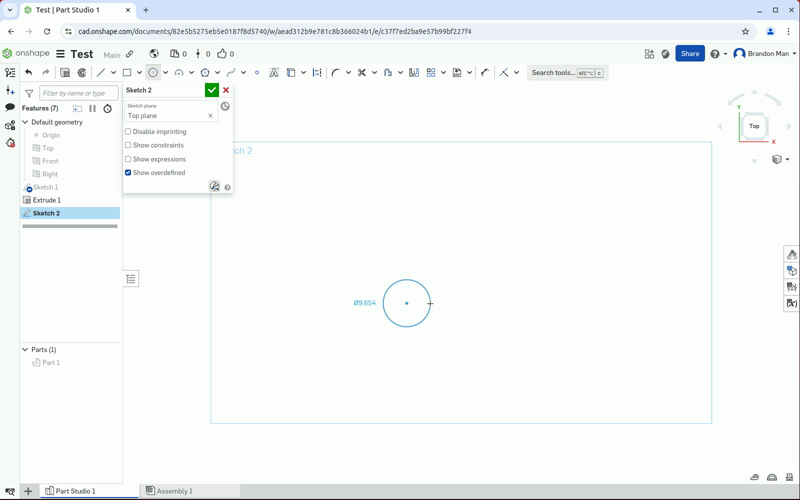
click(430, 303)
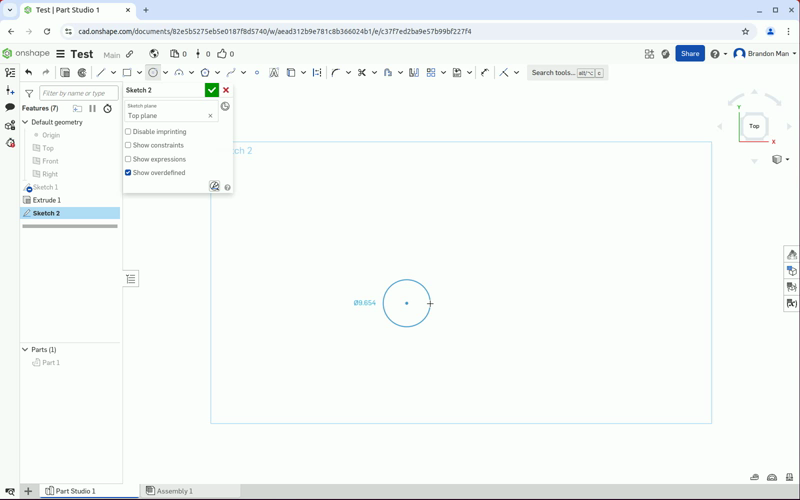
key(esc)
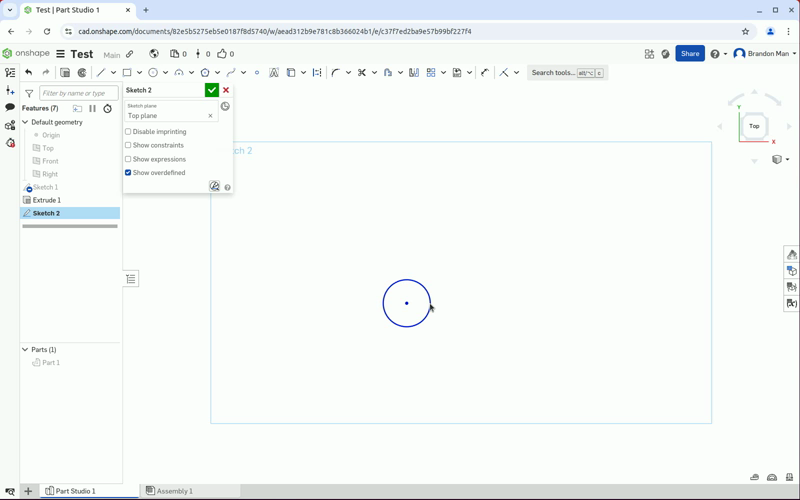
key(c)
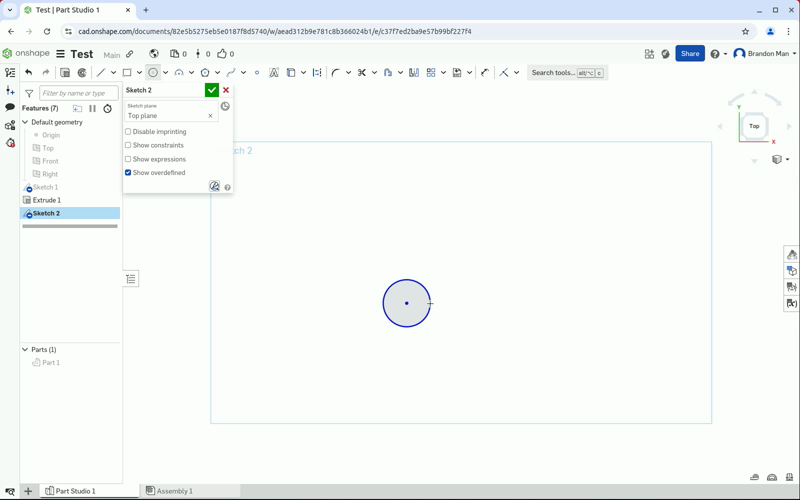
key_down(shift)
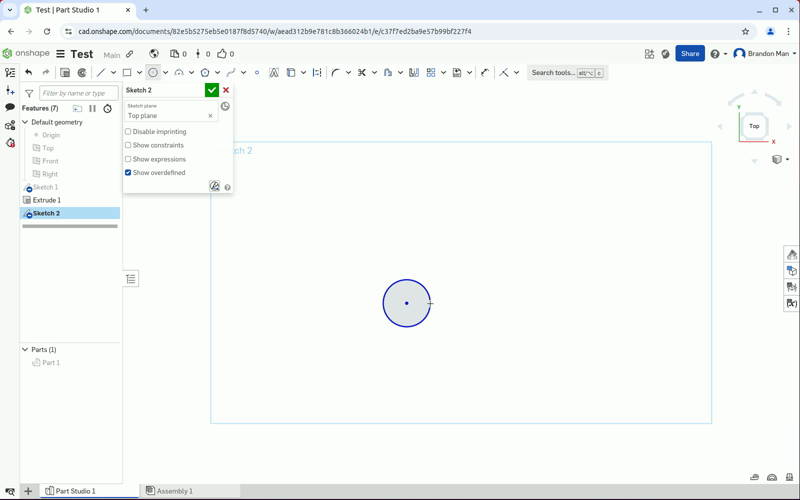
mouse_move(406, 303)
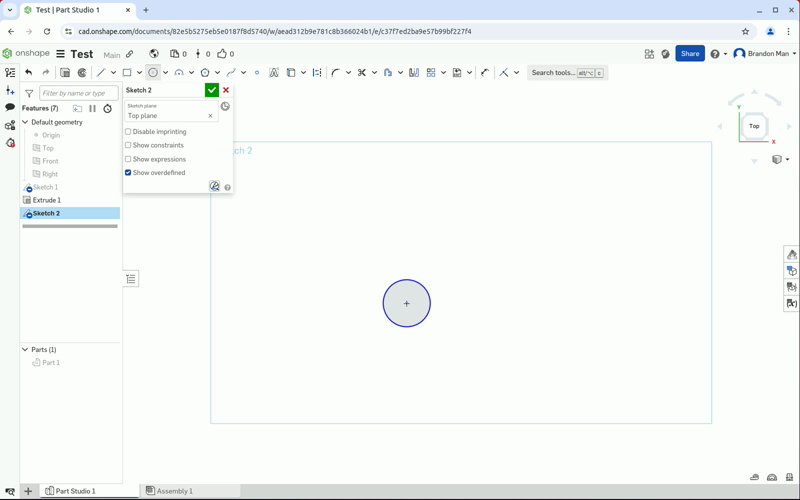
click(406, 303)
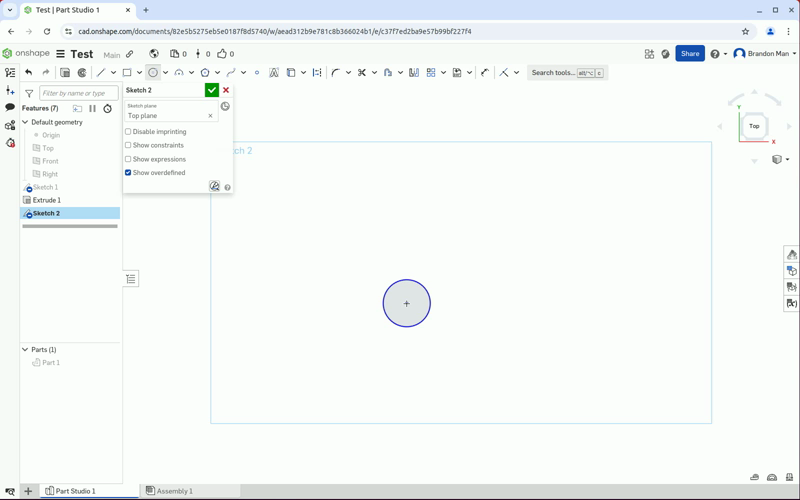
key_up(shift)
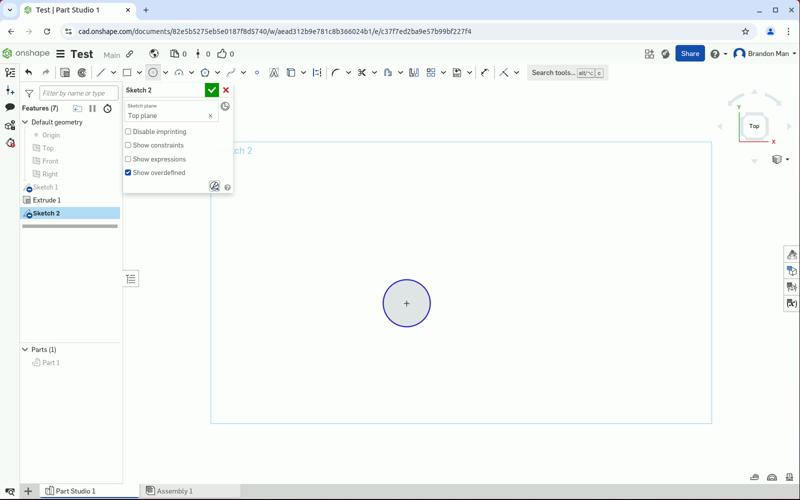
mouse_move(417, 303)
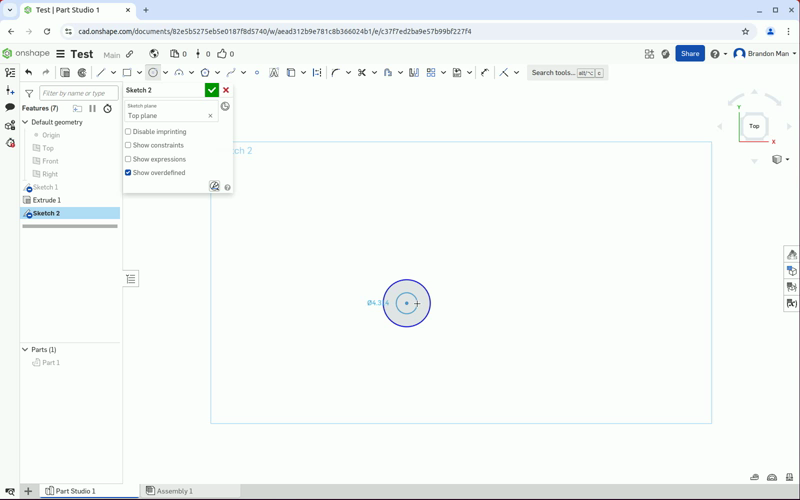
click(417, 303)
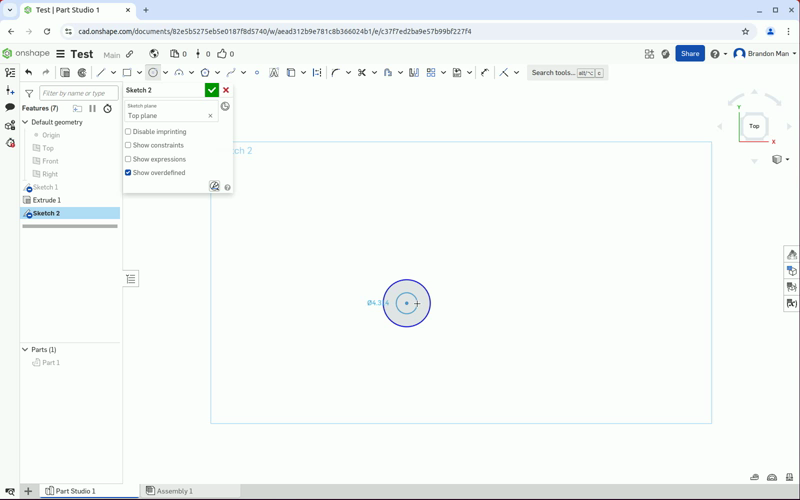
key(esc)
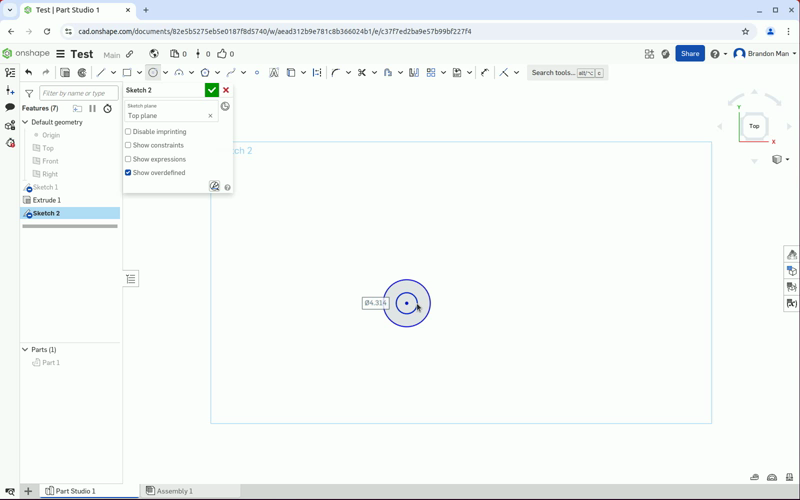
mouse_move(416, 312)
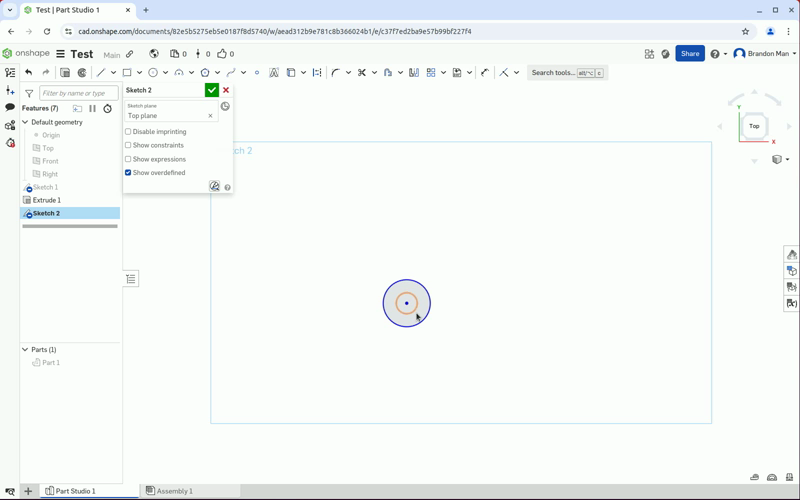
scroll(6)
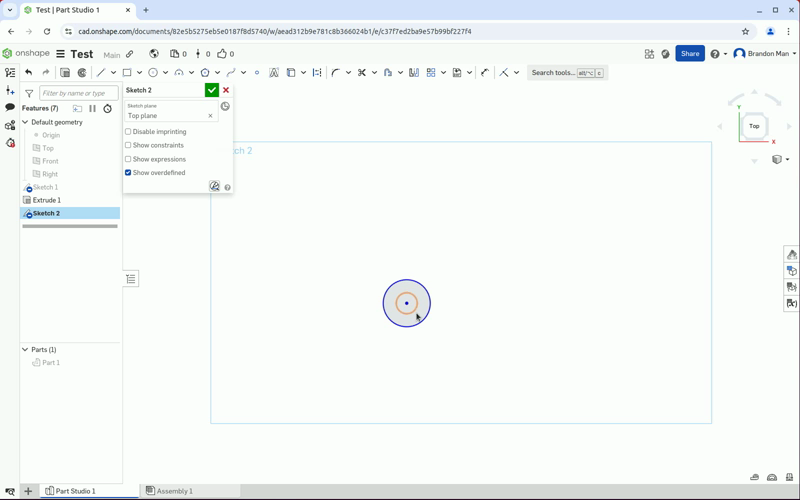
scroll(6)
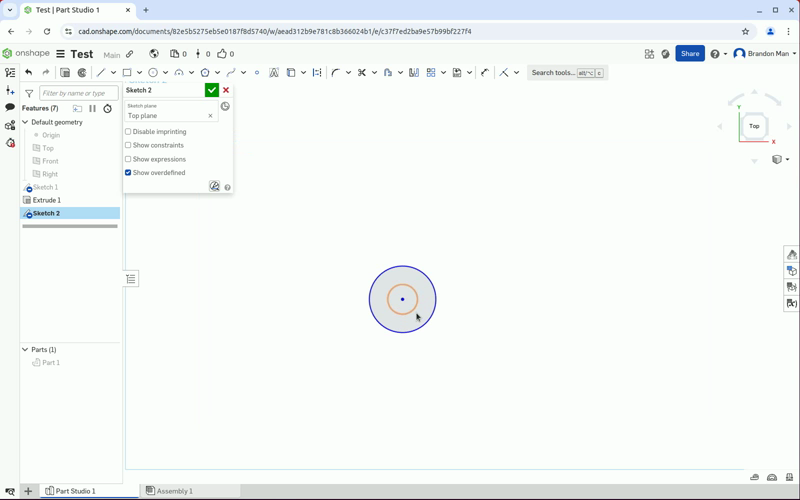
scroll(6)
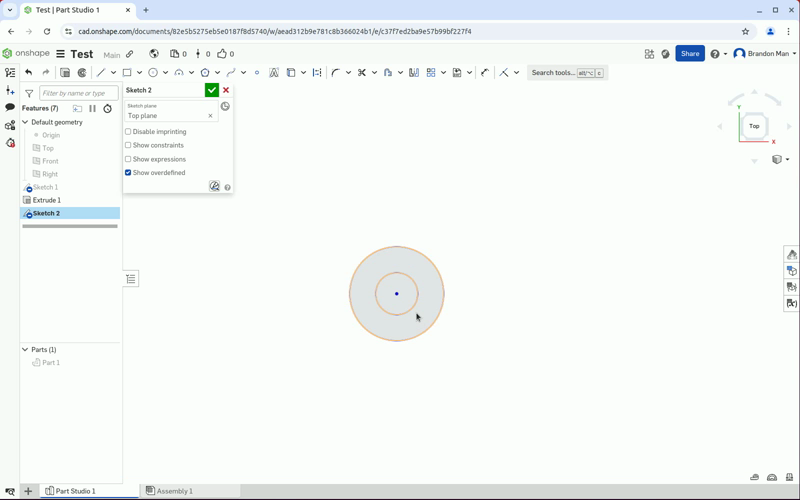
scroll(6)
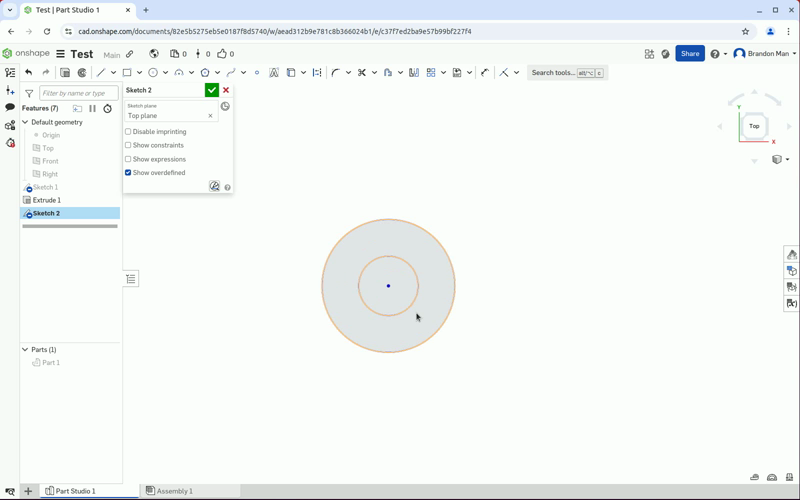
scroll(6)
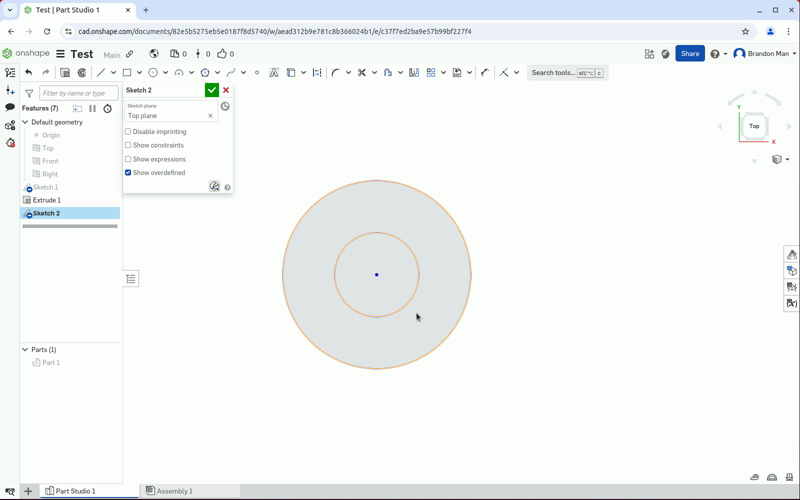
scroll(6)
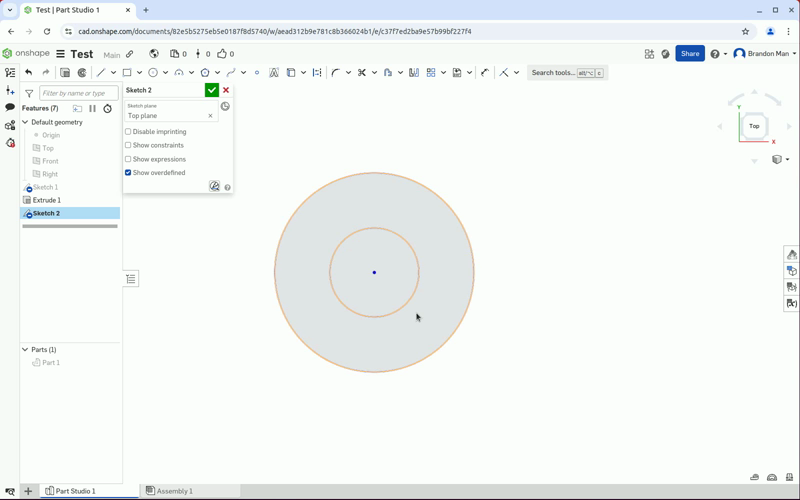
scroll(6)
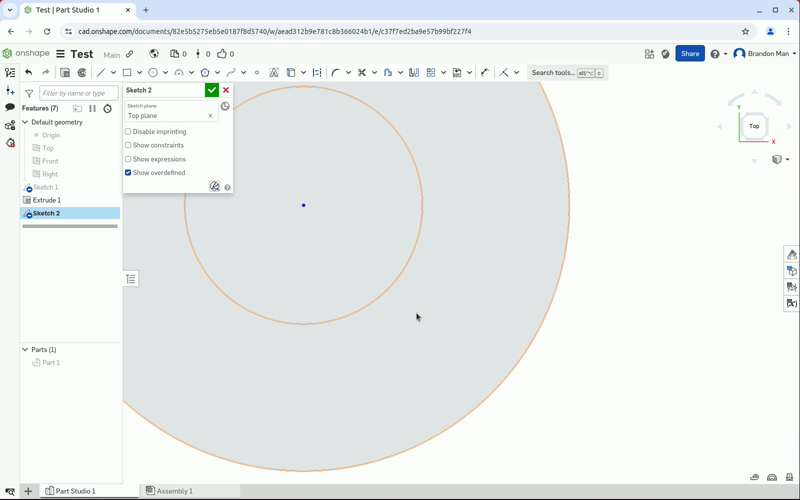
click(416, 312)
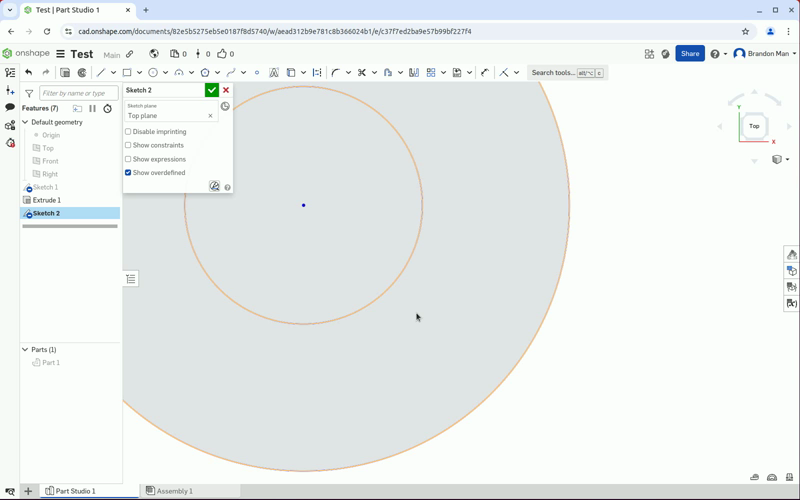
scroll(-6)
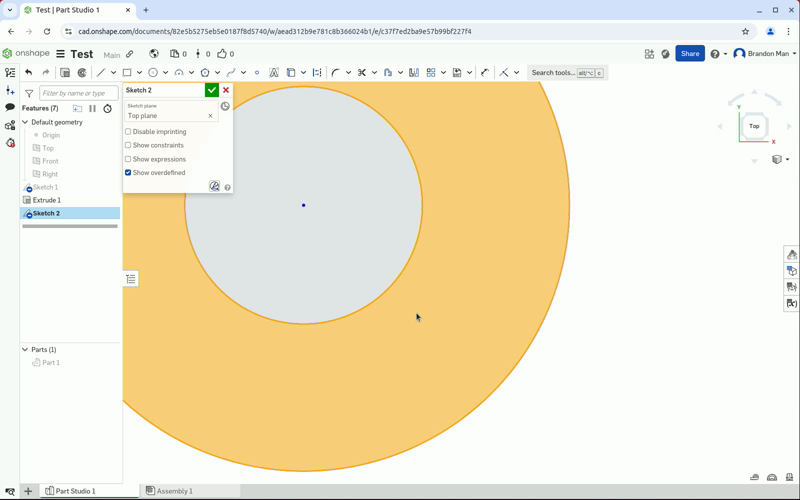
scroll(-6)
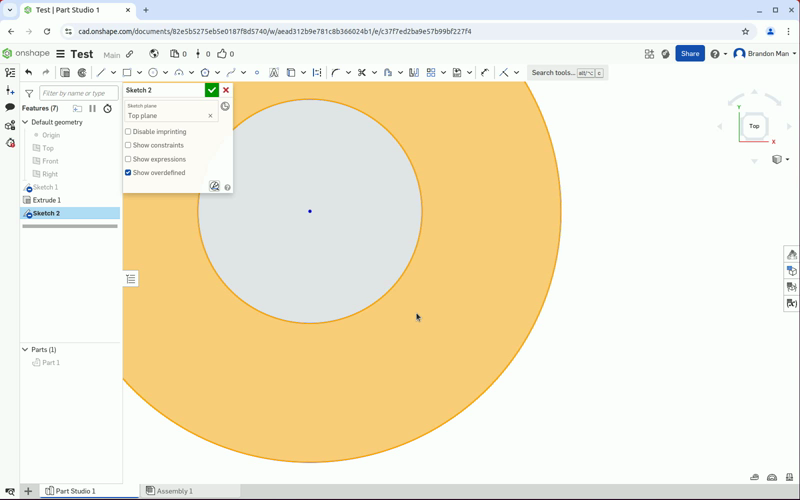
scroll(-6)
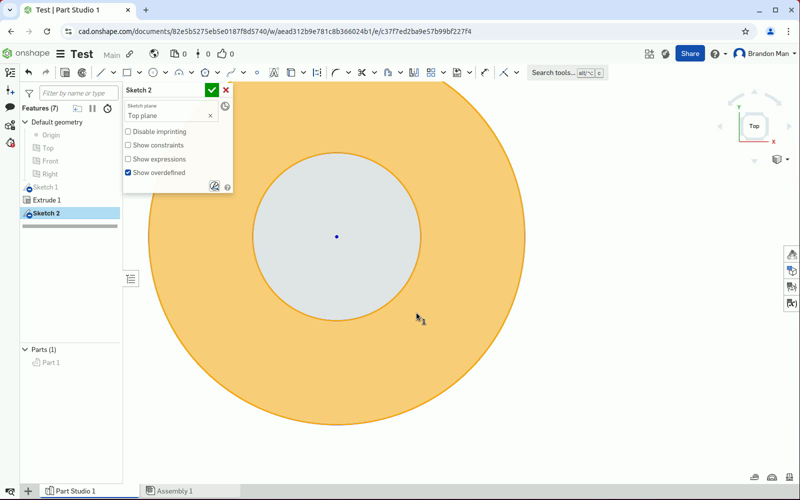
scroll(-6)
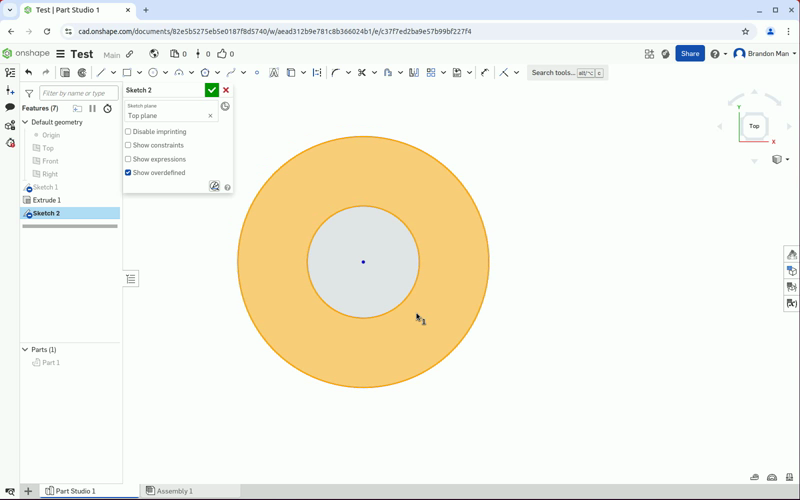
scroll(-6)
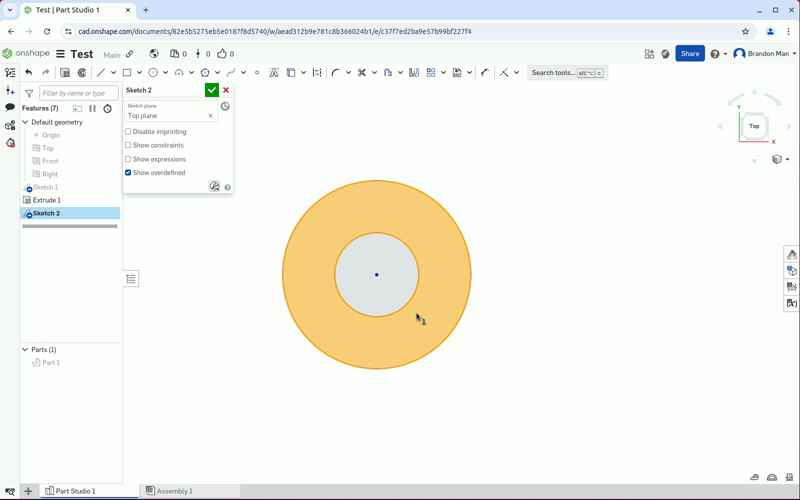
scroll(-6)
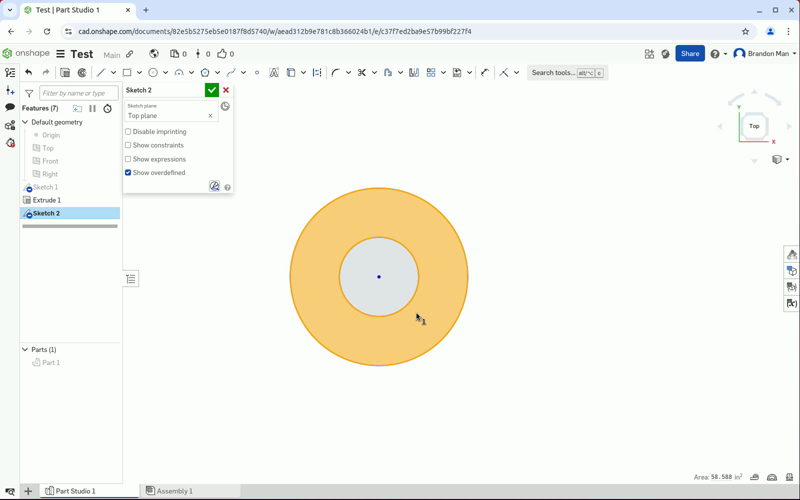
scroll(-6)
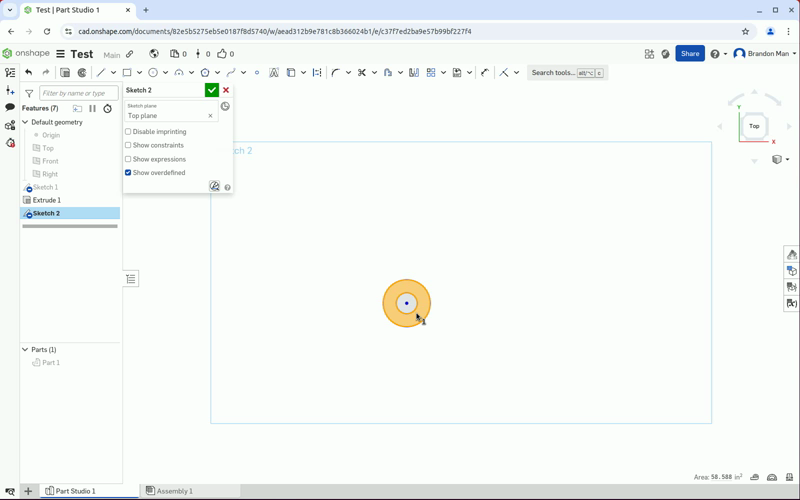
mouse_move(73, 352)
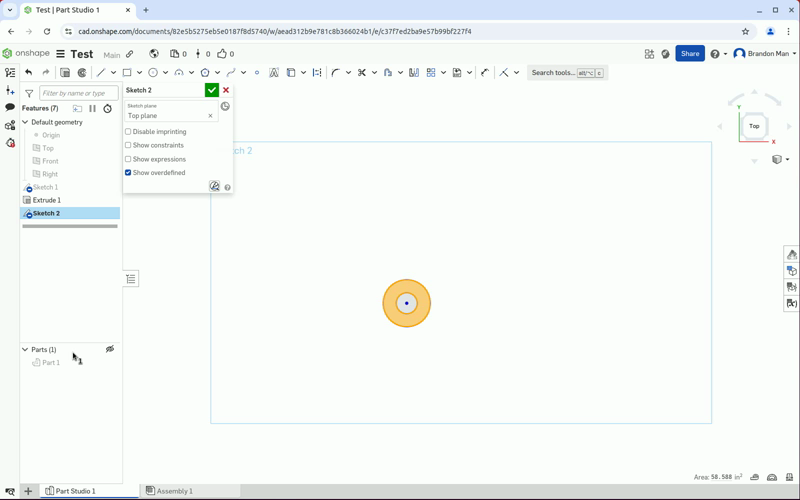
key(shift+y)
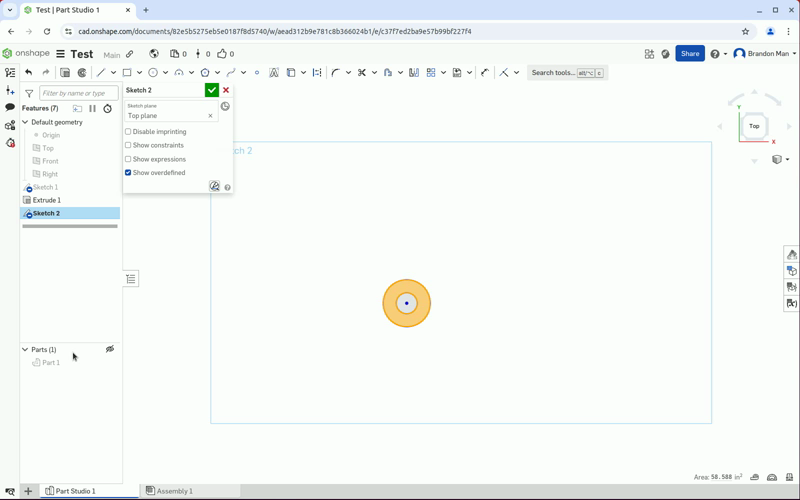
key(shift+e)
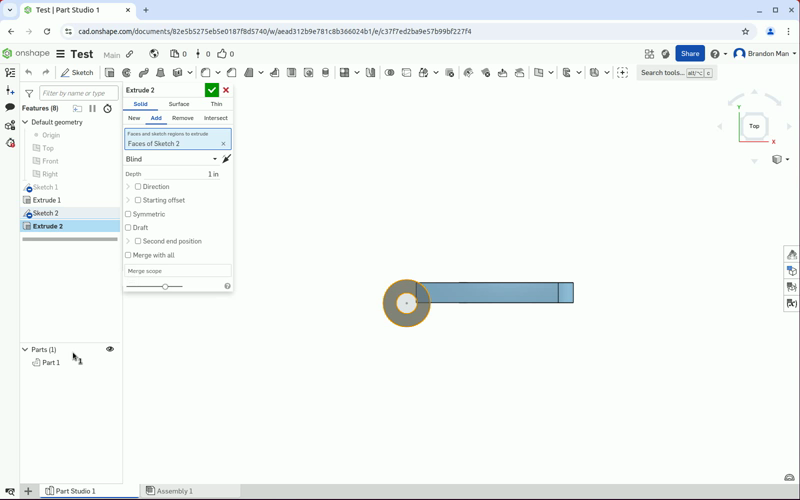
mouse_move(143, 106)
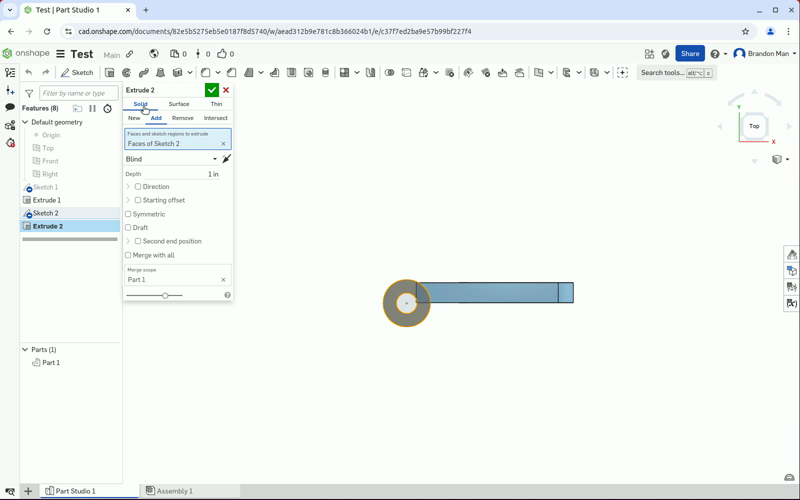
click(143, 106)
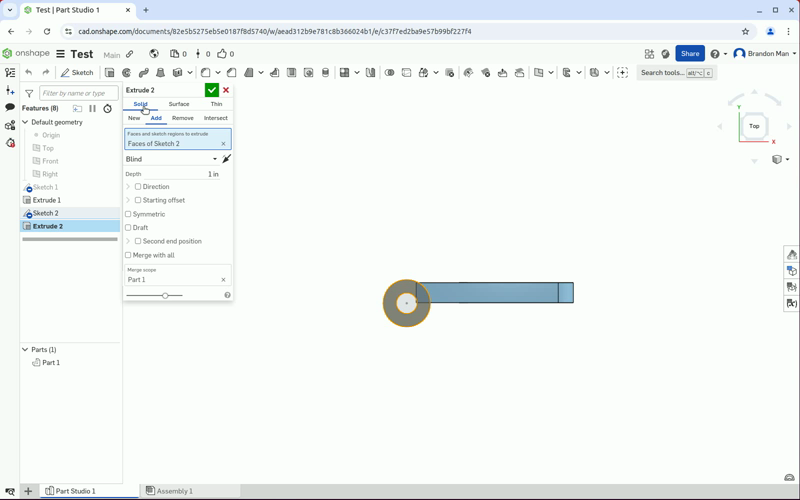
mouse_move(137, 120)
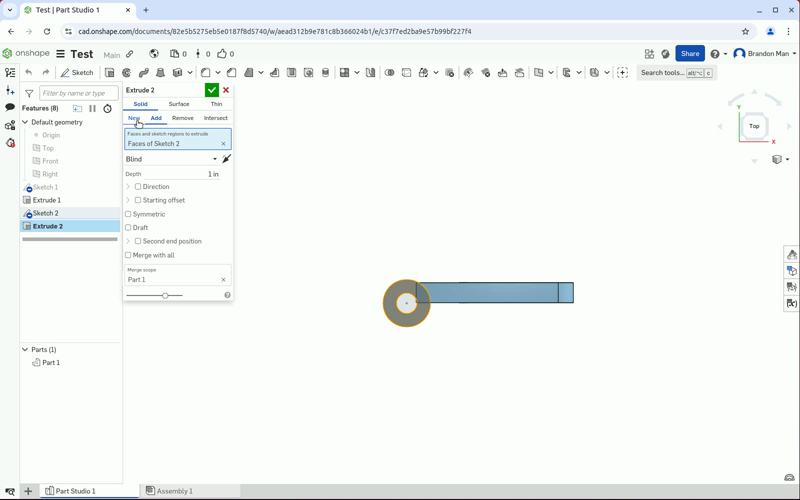
click(137, 120)
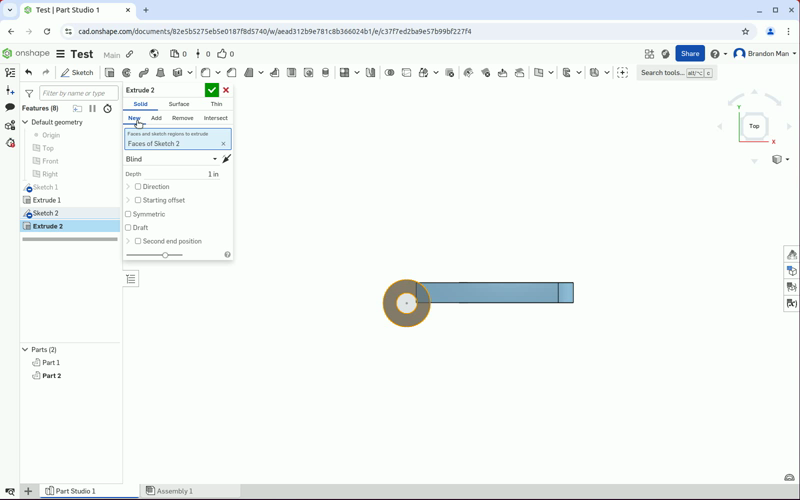
key(tab, 4)
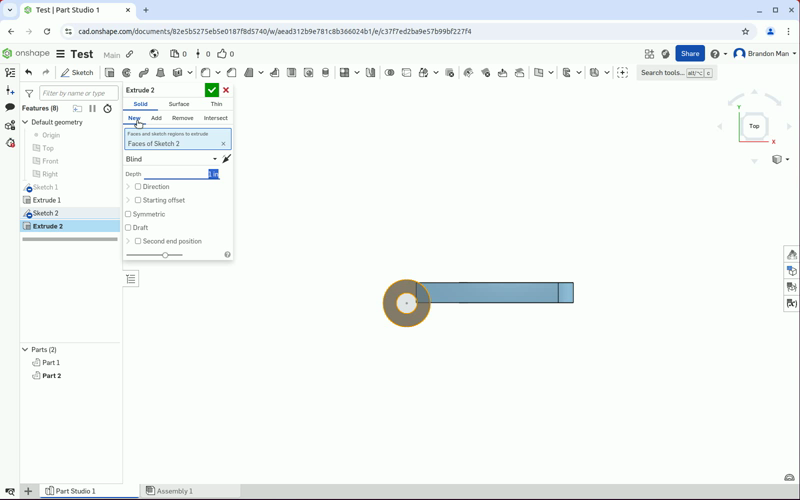
text(4.333)
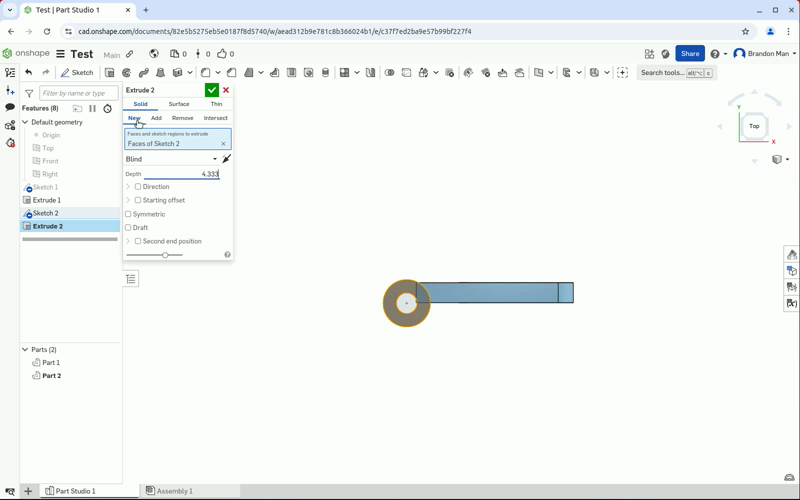
key(enter)
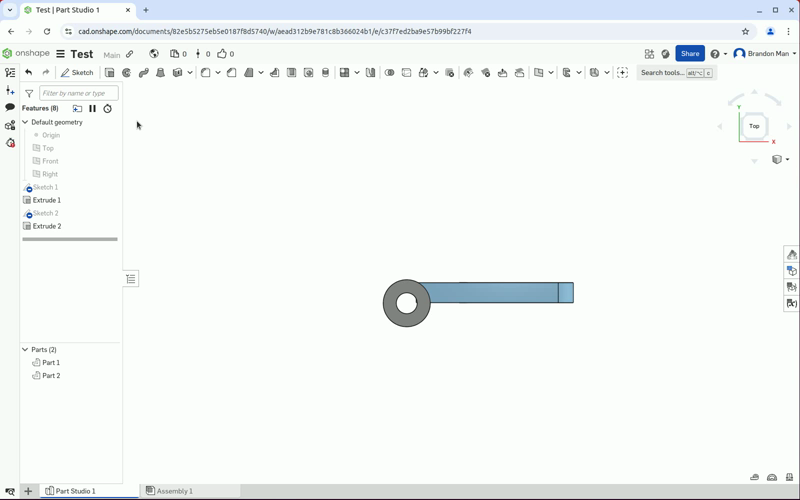
key(shift+h)
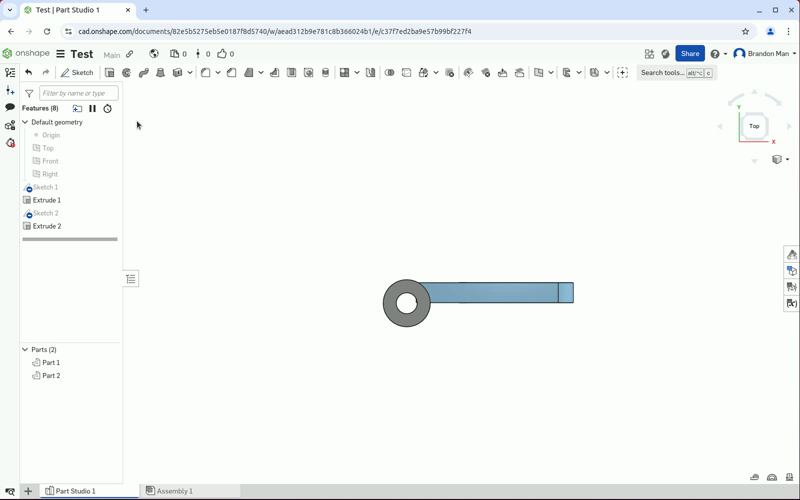
key(shift+h)
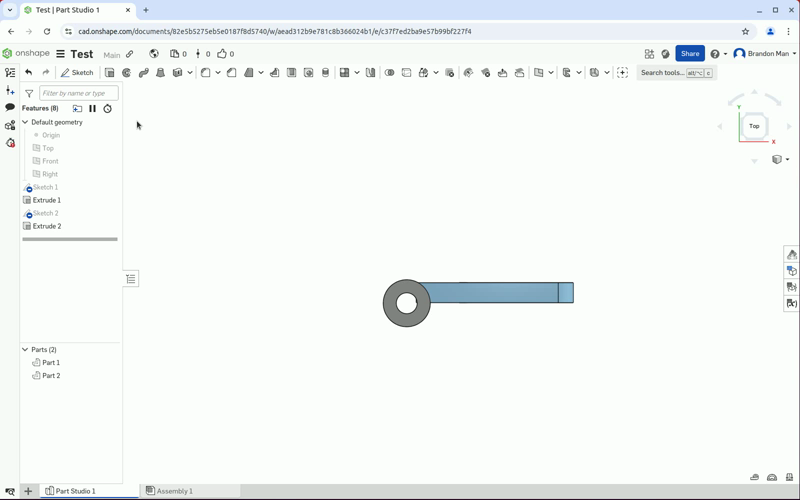
mouse_move(73, 189)
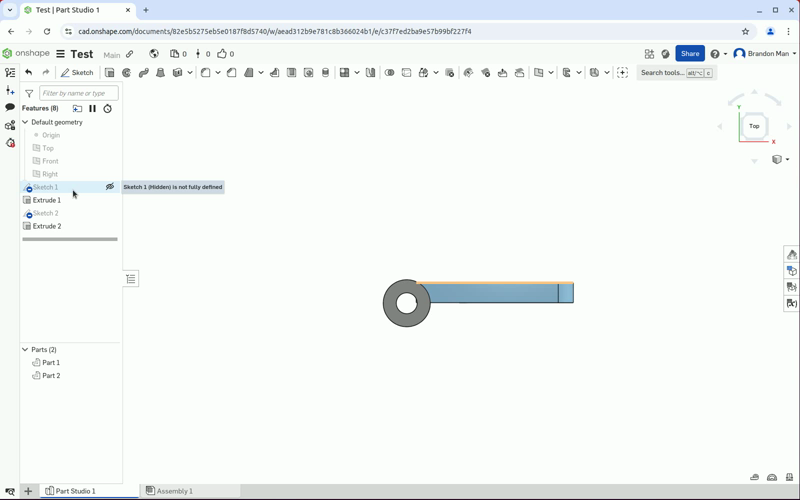
click(73, 189)
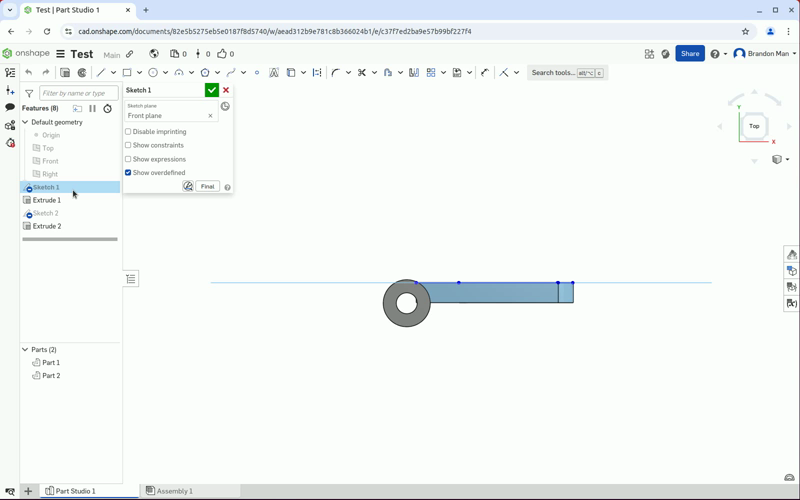
mouse_move(229, 92)
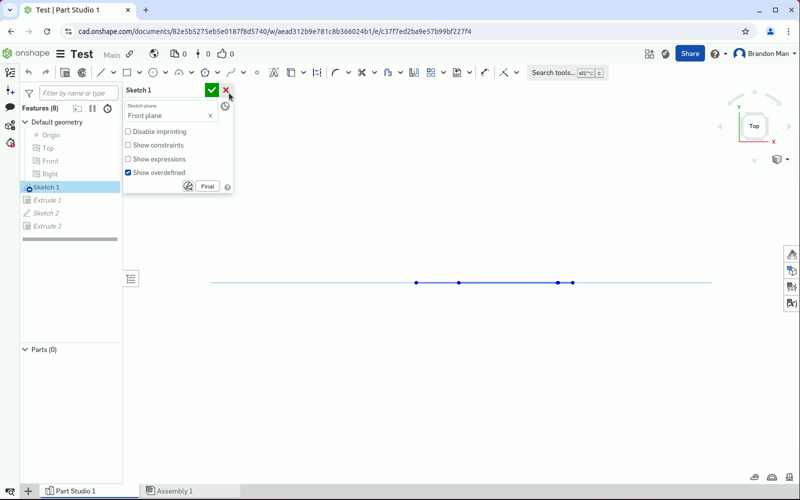
click(229, 92)
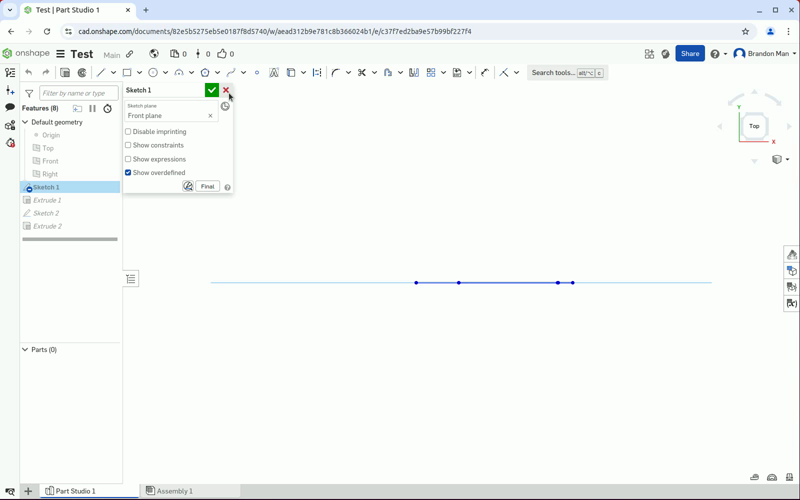
key(shift+s)
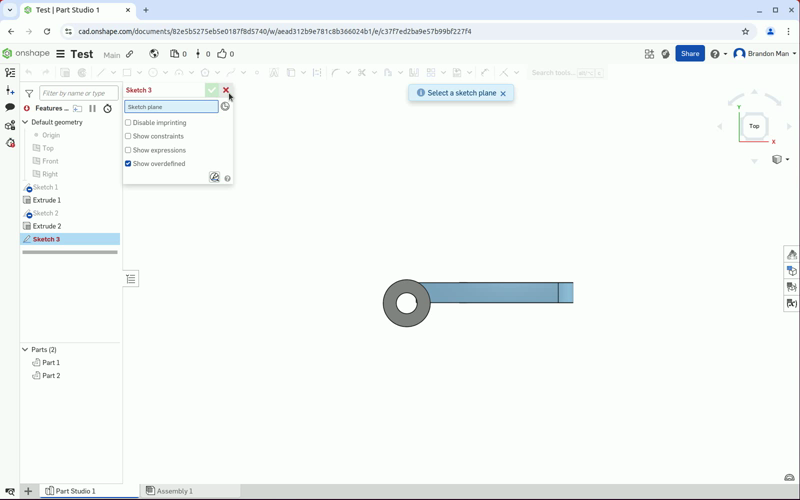
mouse_move(73, 150)
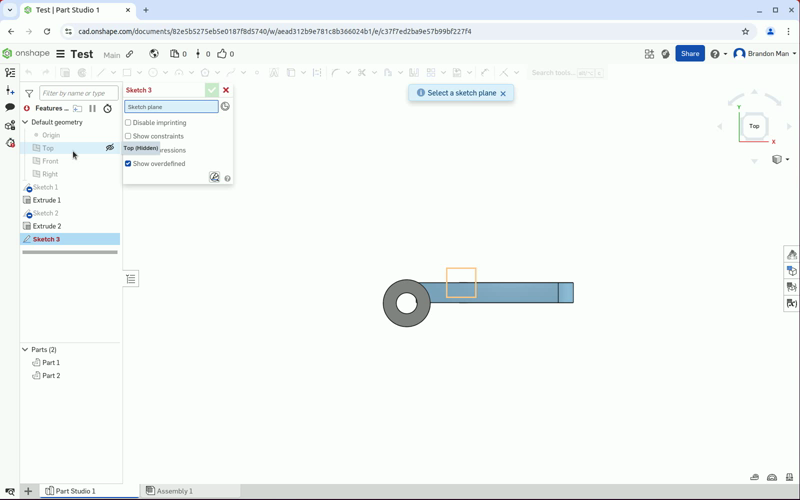
click(73, 150)
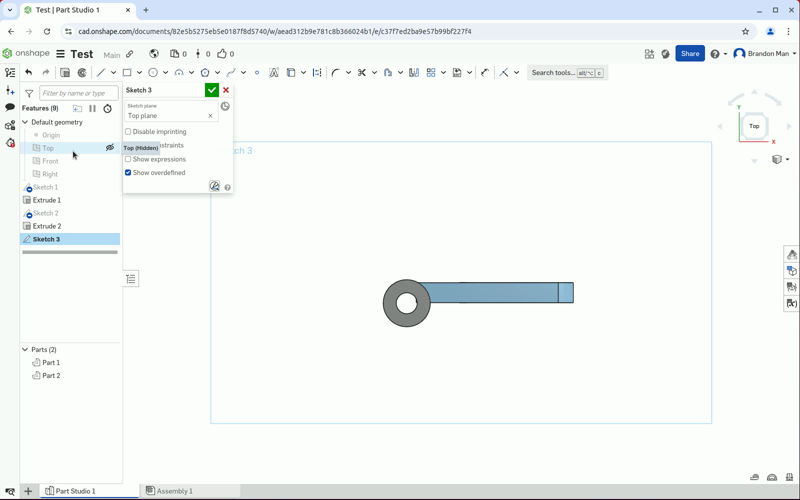
mouse_move(73, 352)
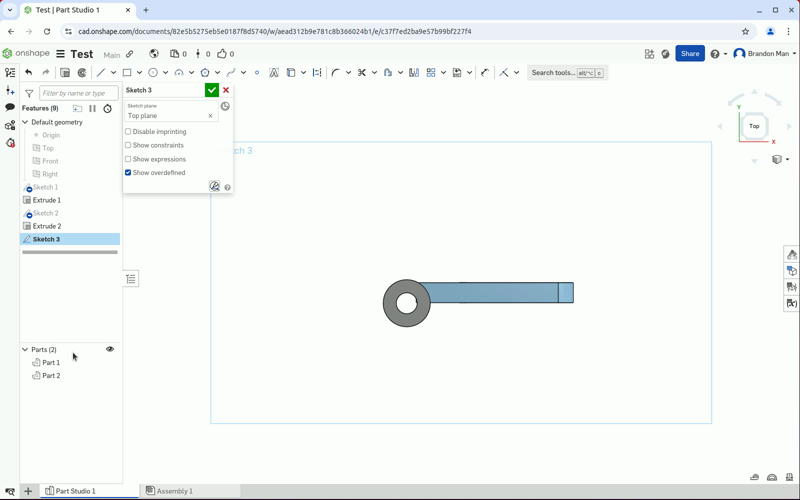
key(y)
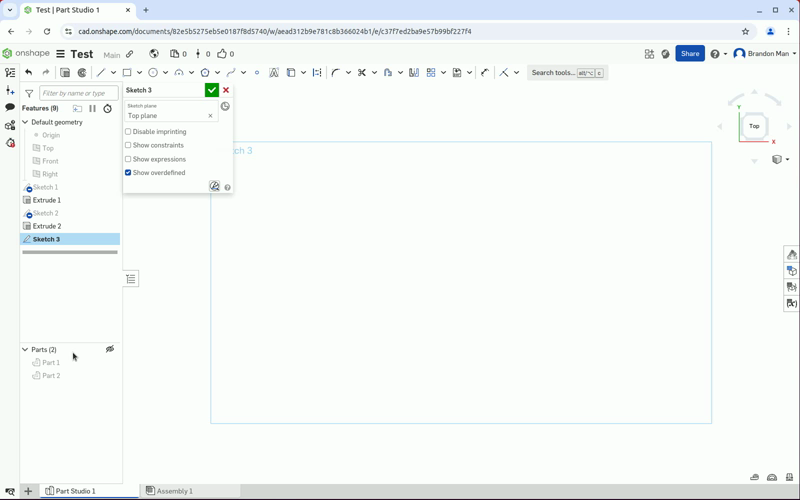
key(c)
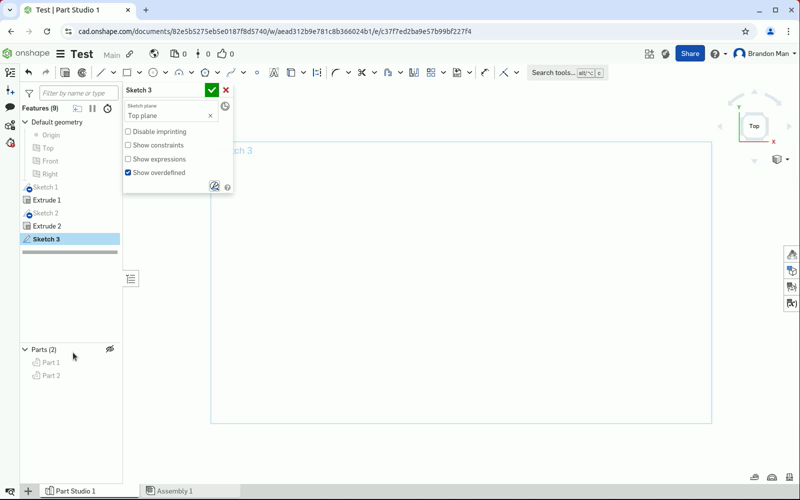
key_down(shift)
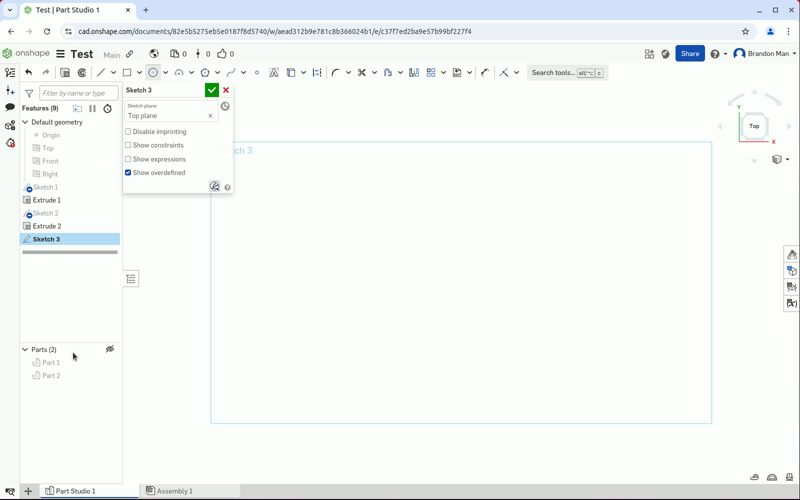
mouse_move(406, 303)
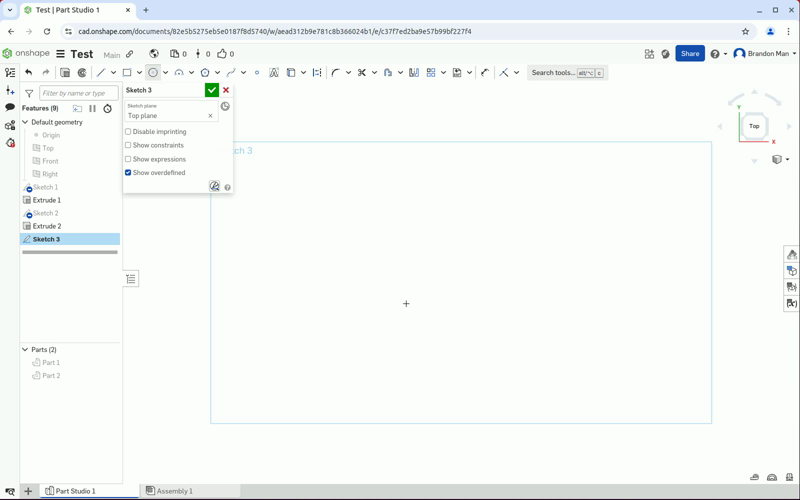
click(406, 303)
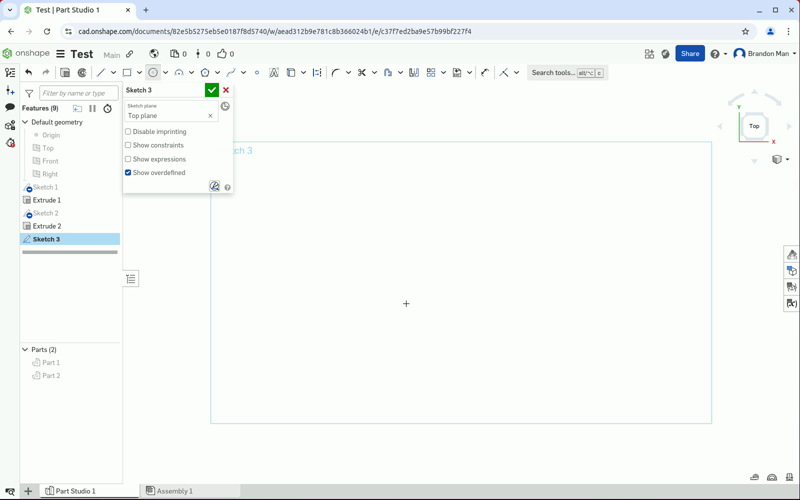
key_up(shift)
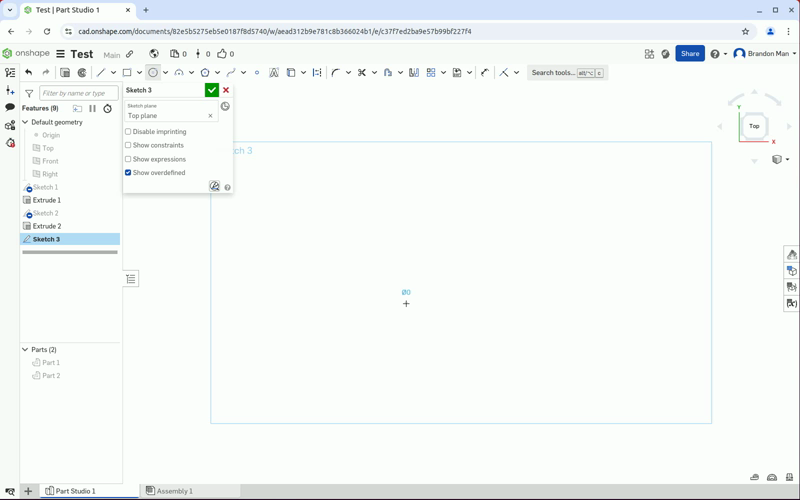
mouse_move(428, 303)
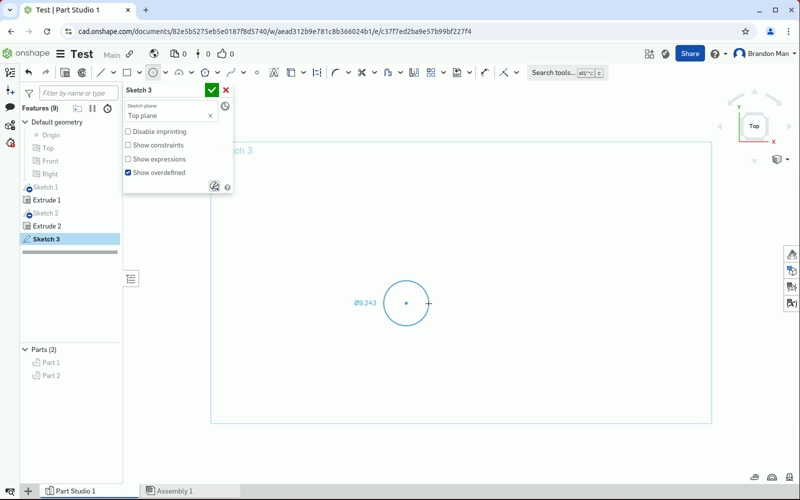
click(428, 303)
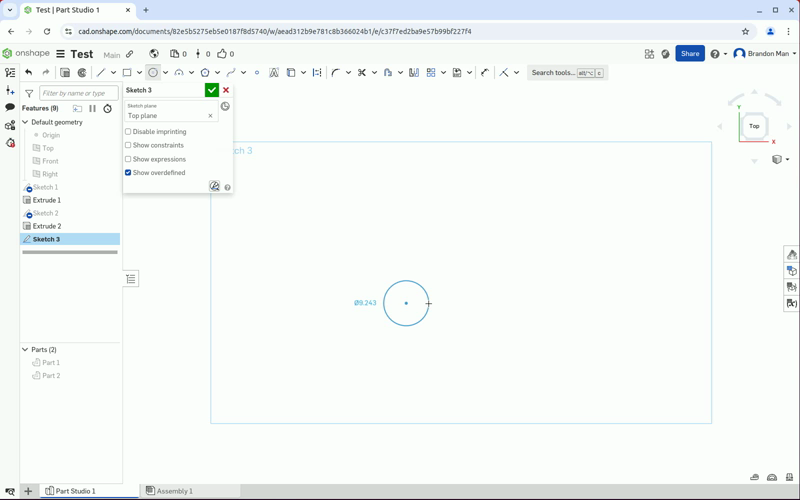
key(esc)
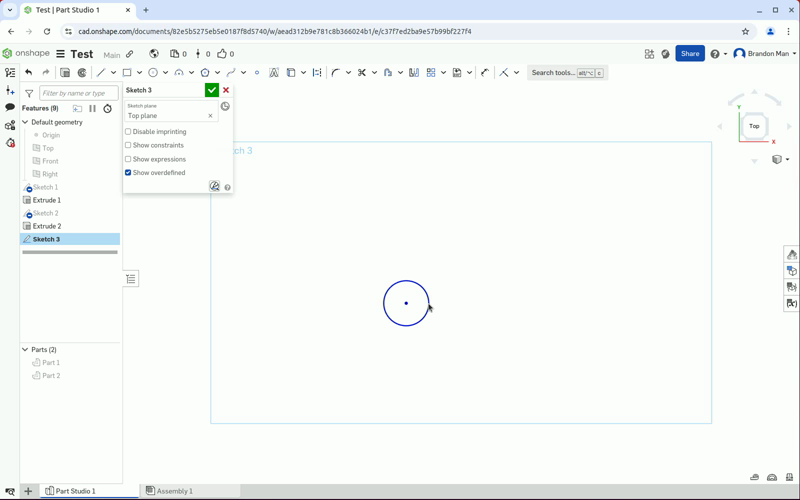
key(c)
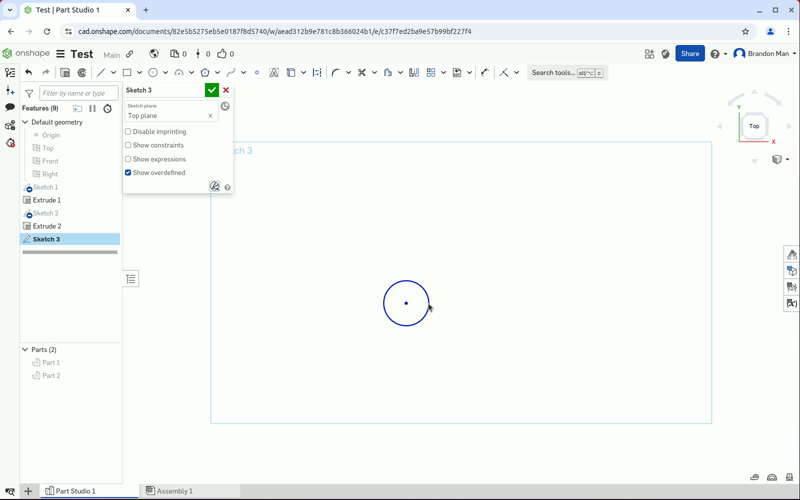
key_down(shift)
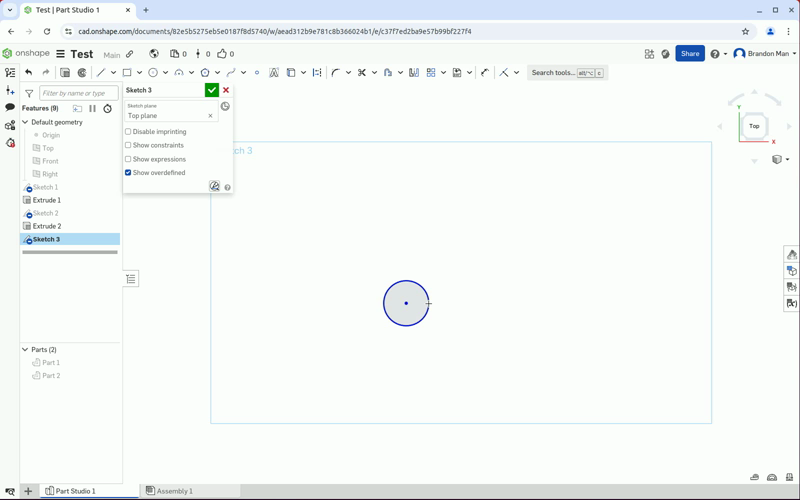
mouse_move(406, 303)
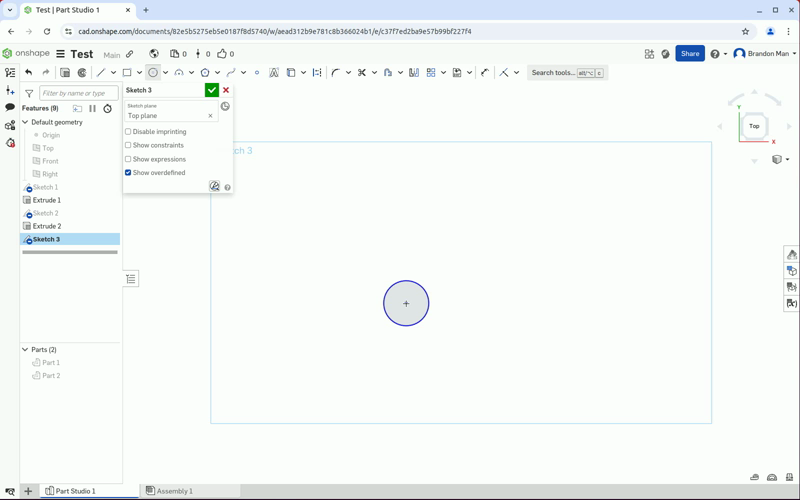
click(406, 303)
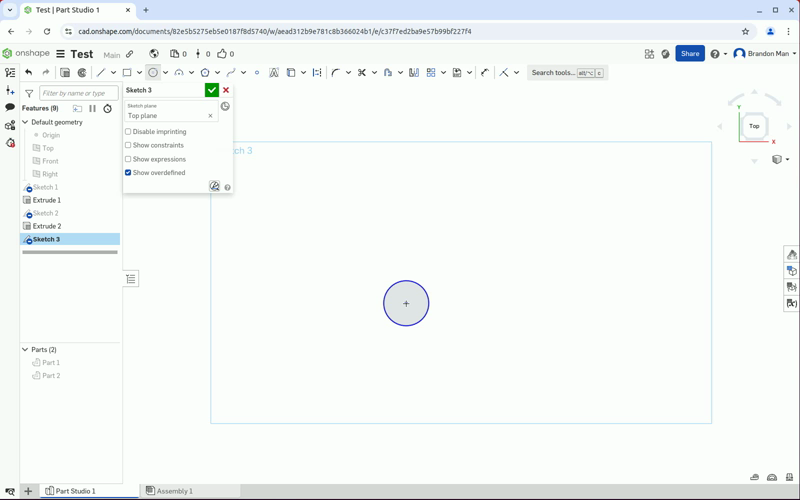
key_up(shift)
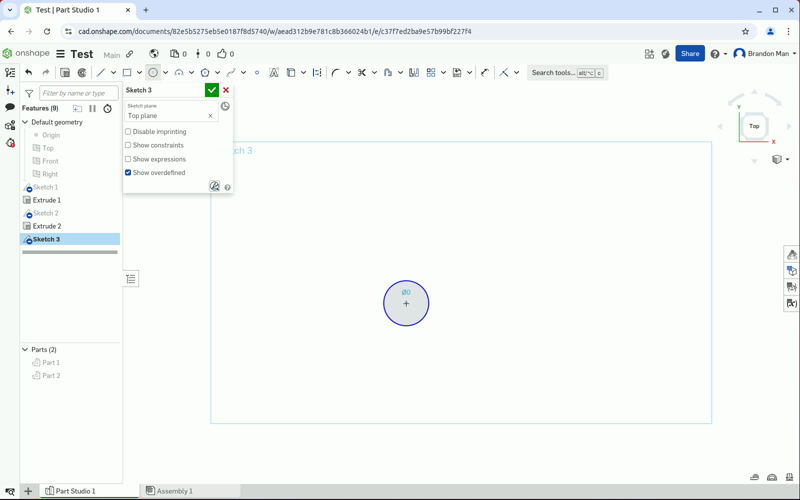
mouse_move(416, 303)
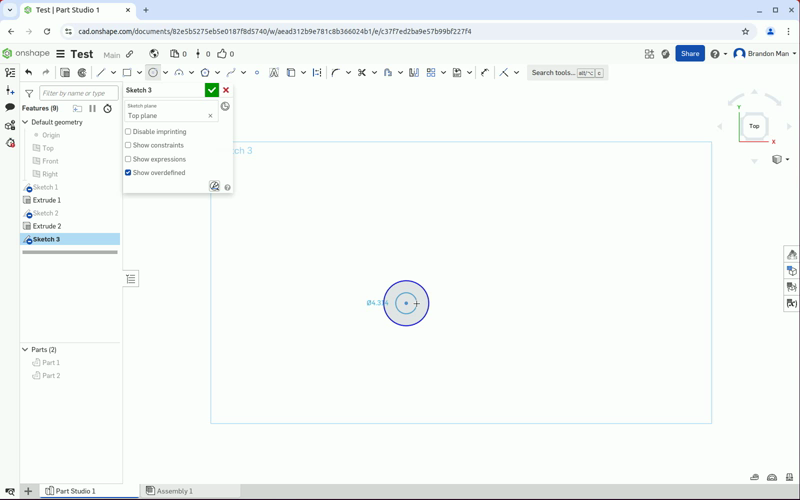
click(416, 303)
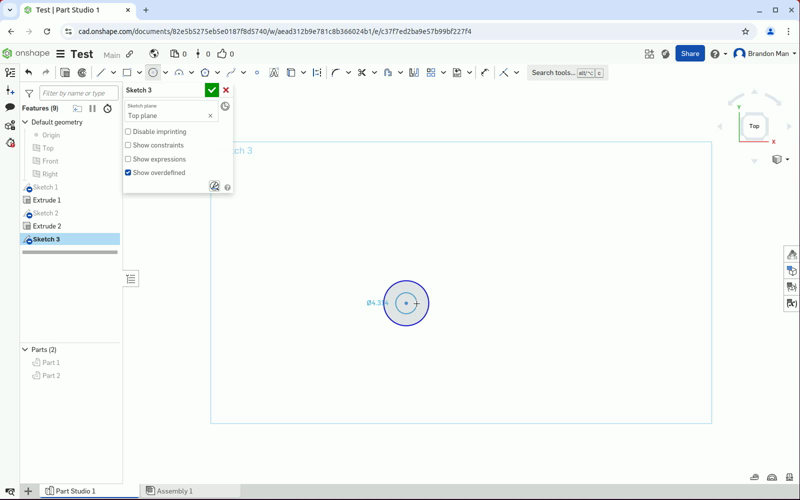
key(esc)
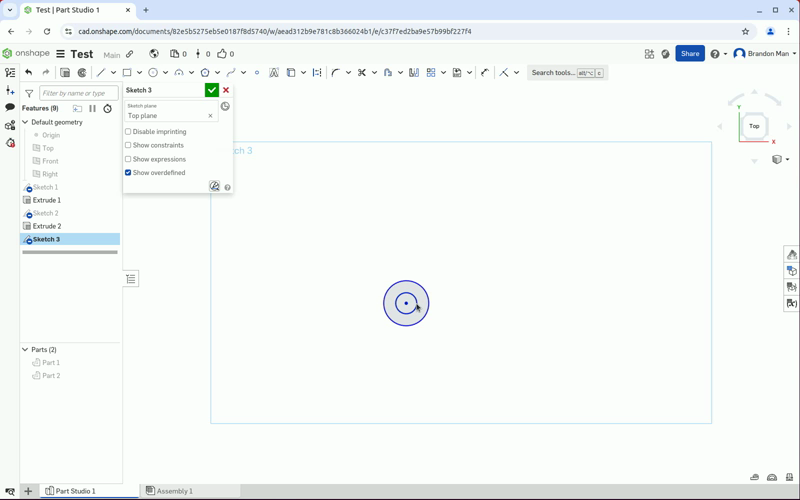
mouse_move(406, 281)
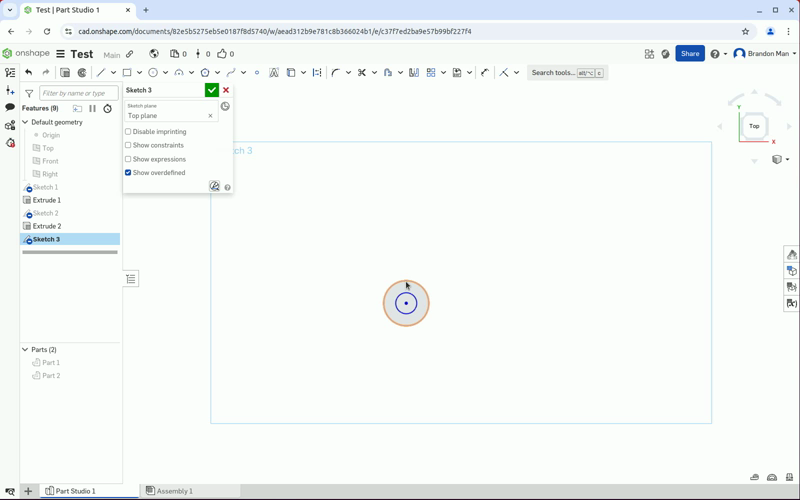
scroll(6)
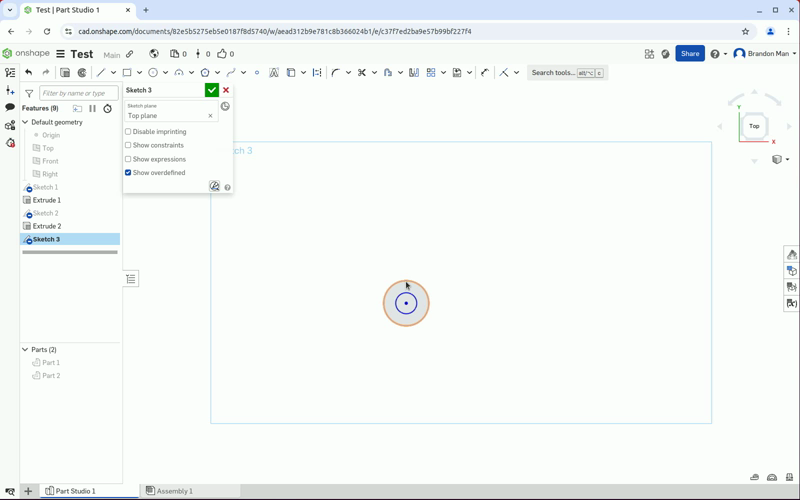
scroll(6)
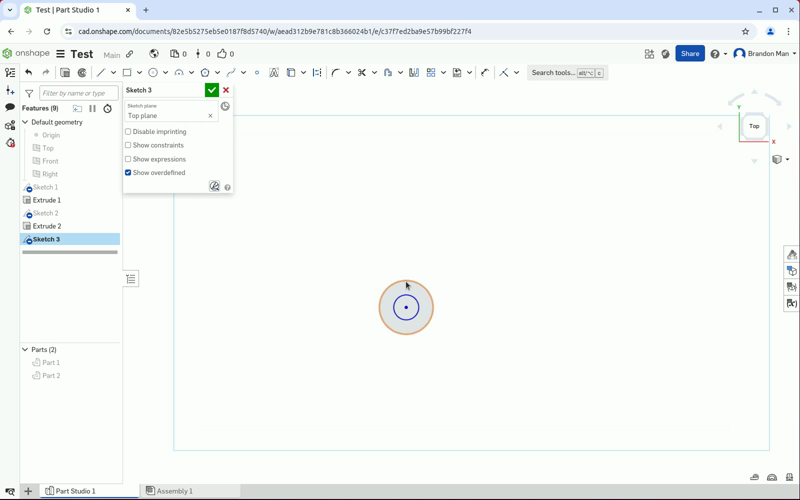
scroll(6)
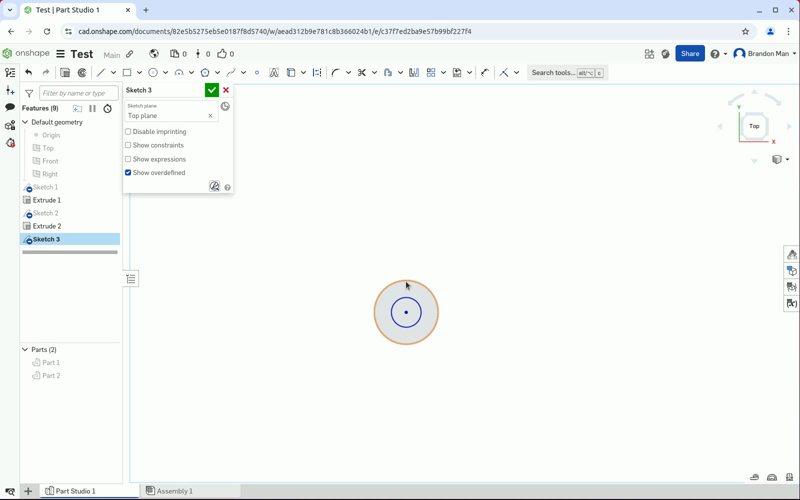
scroll(6)
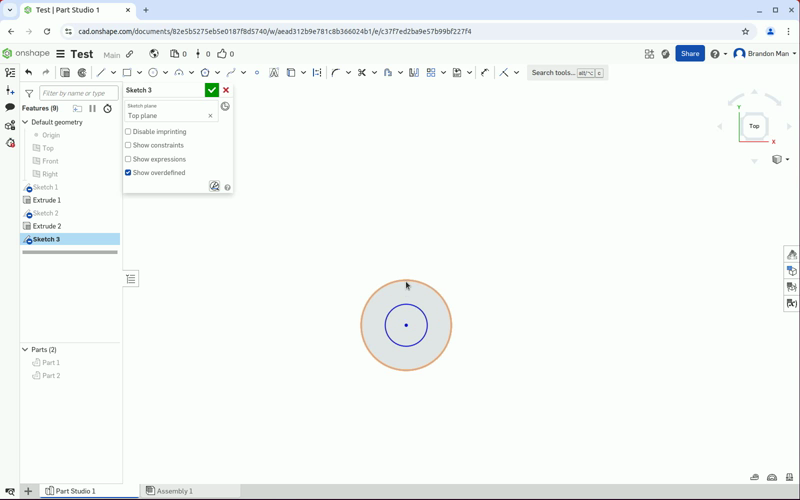
scroll(6)
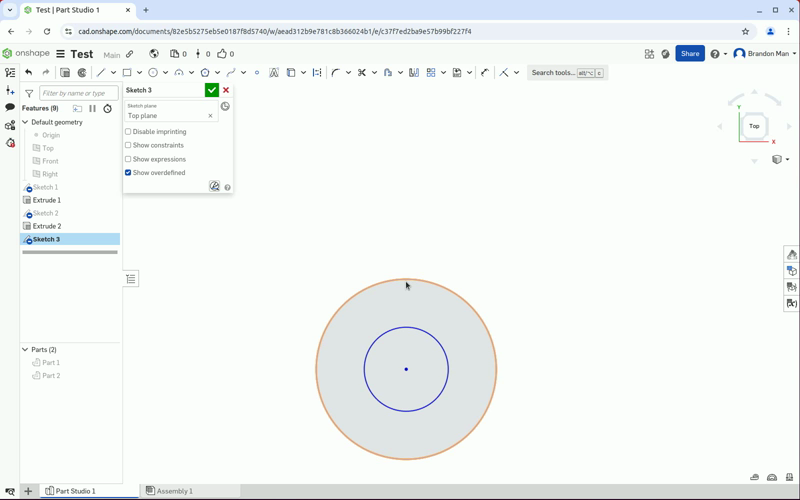
scroll(6)
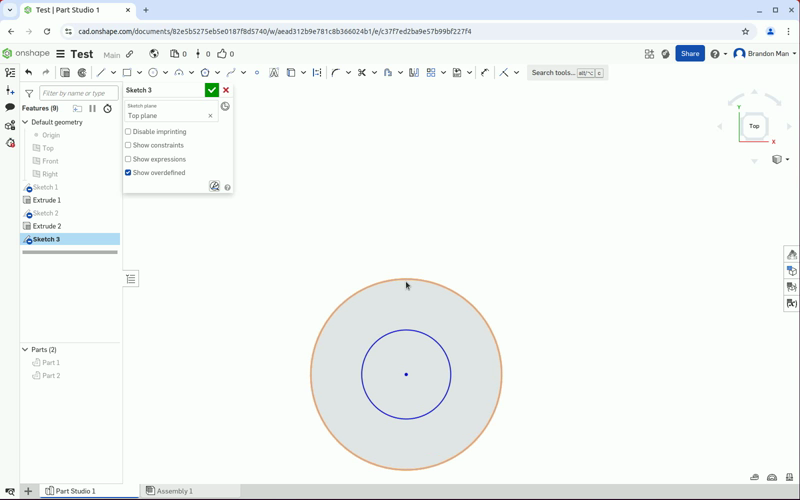
scroll(6)
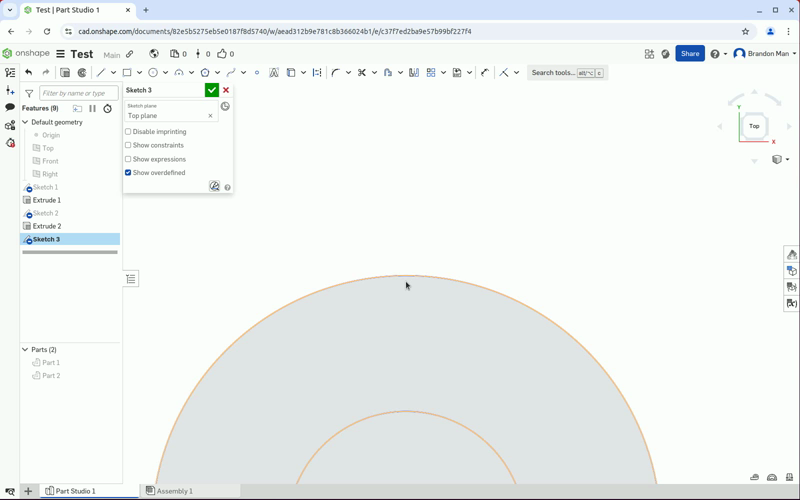
click(406, 281)
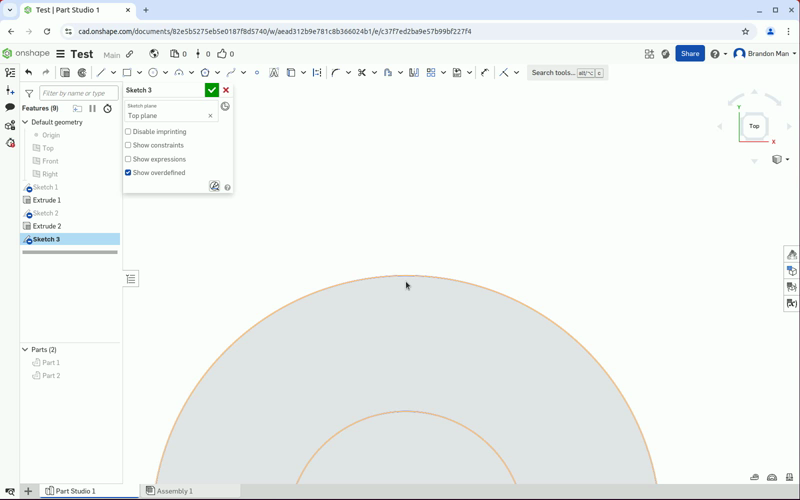
scroll(-6)
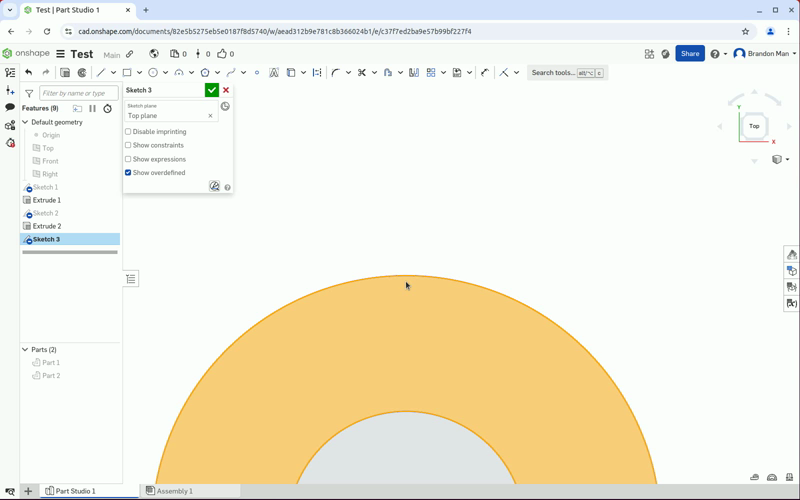
scroll(-6)
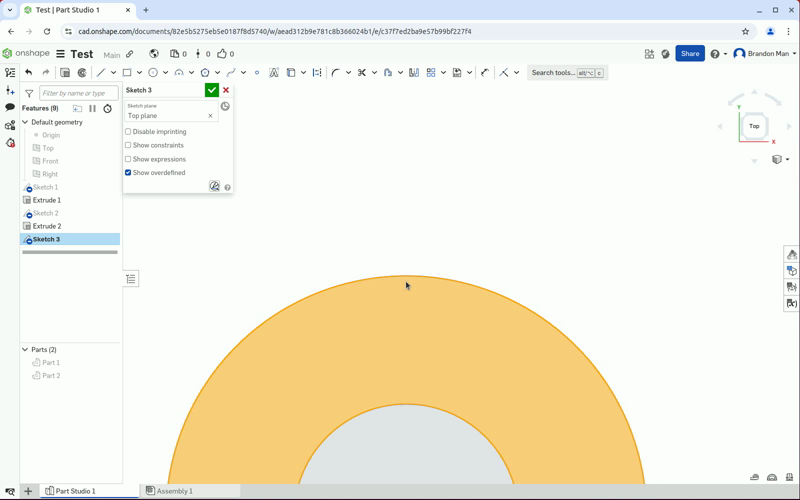
scroll(-6)
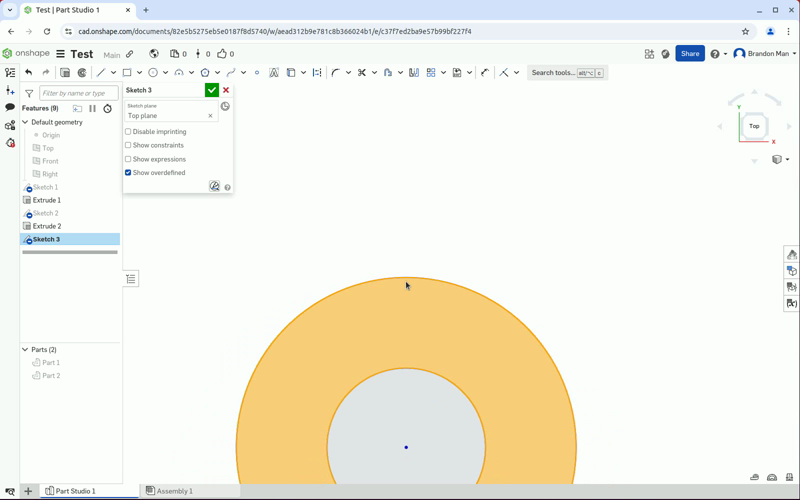
scroll(-6)
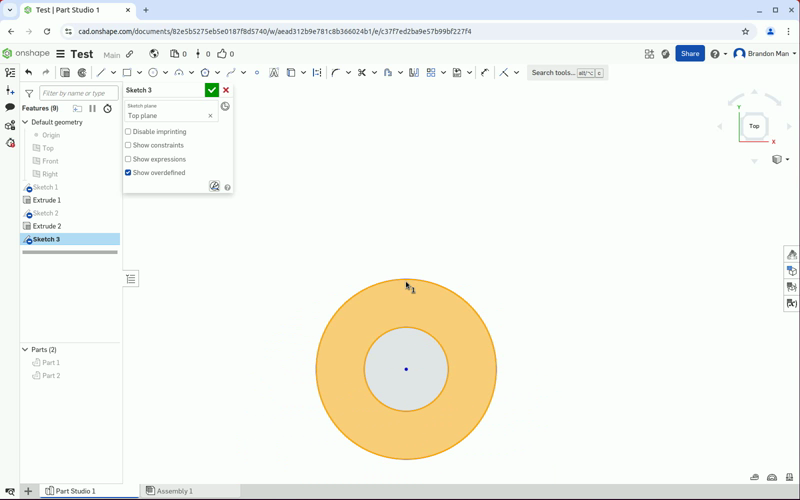
scroll(-6)
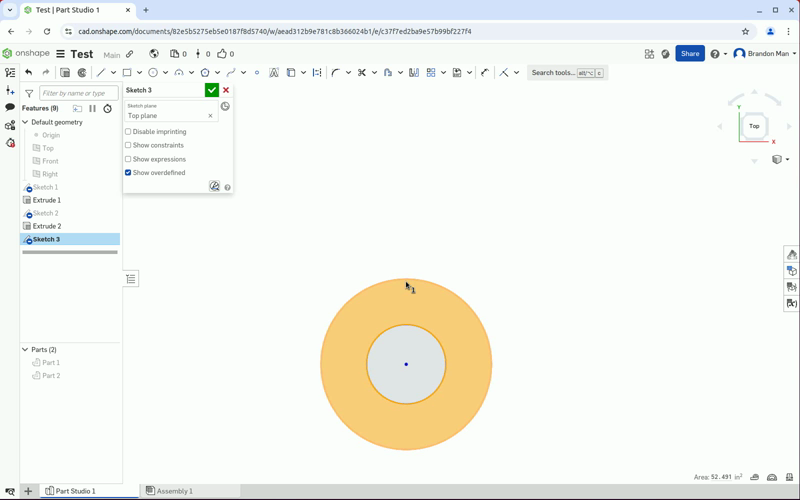
scroll(-6)
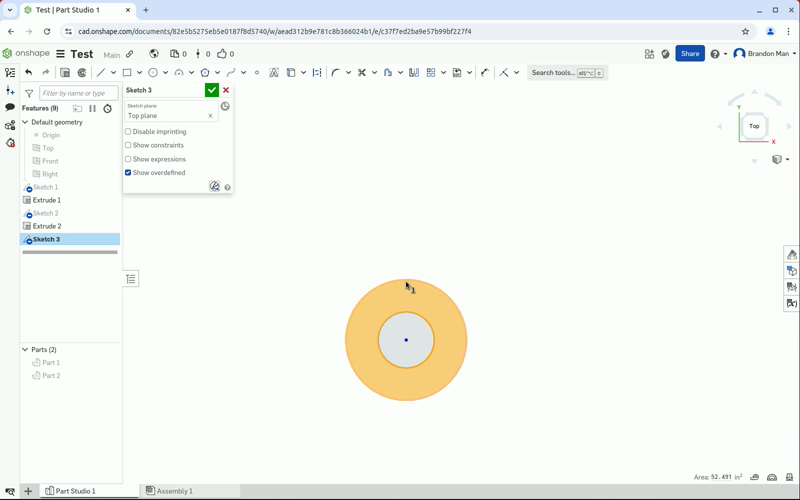
scroll(-6)
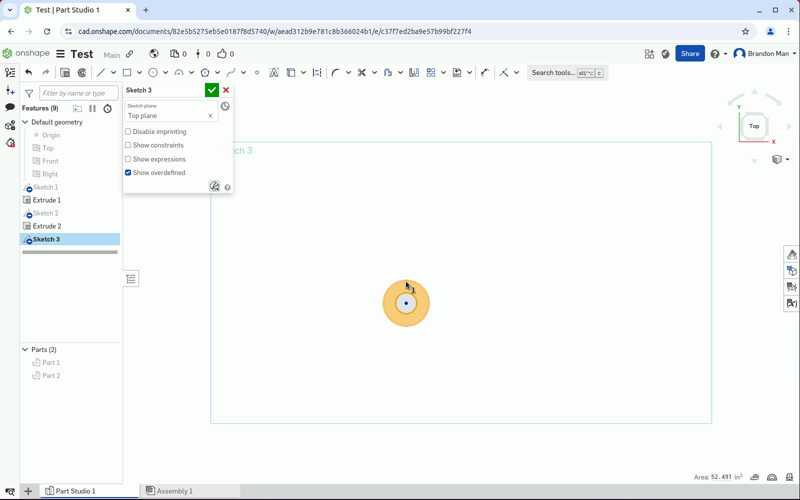
mouse_move(73, 352)
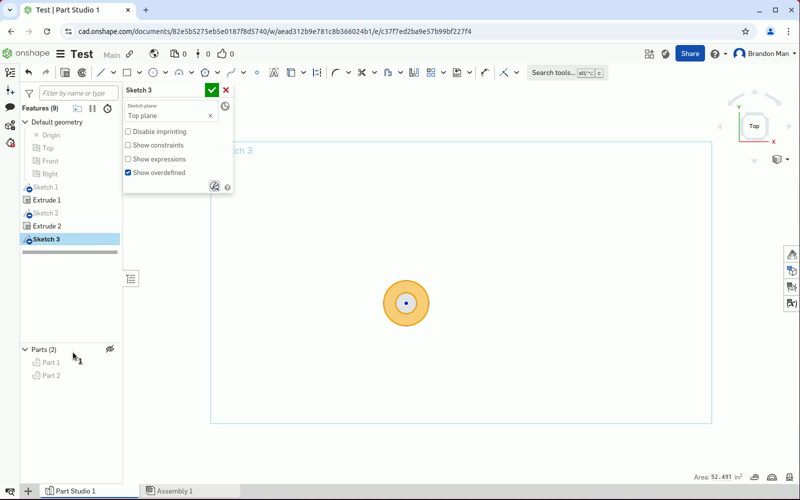
key(shift+y)
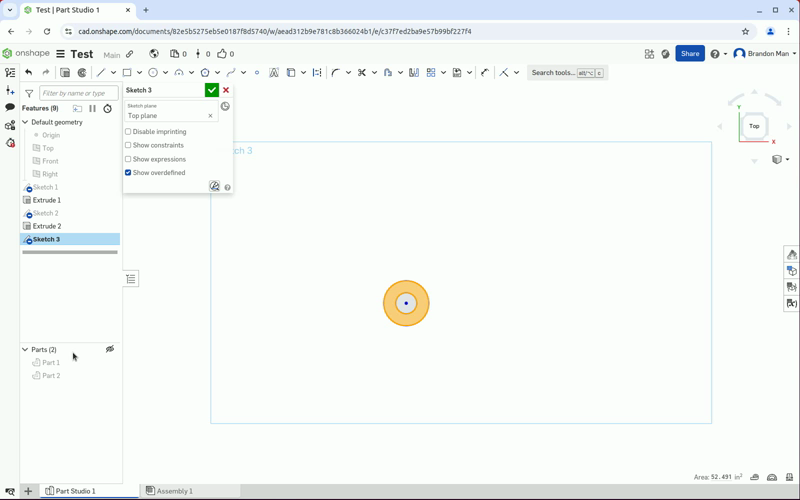
key(shift+e)
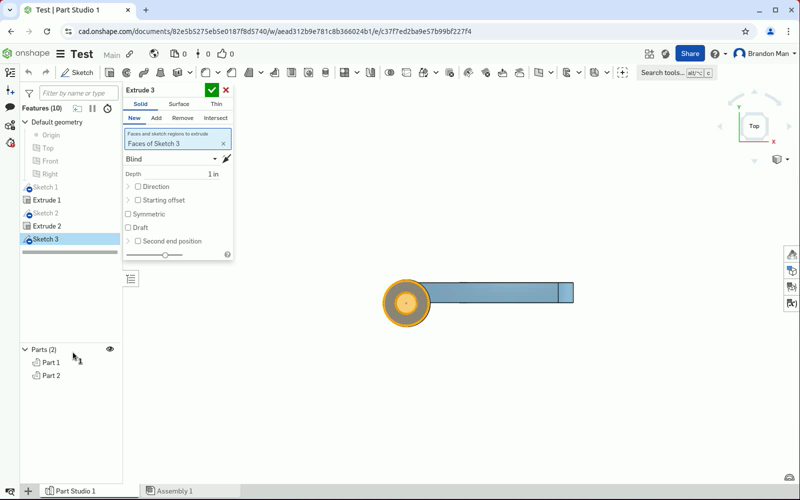
mouse_move(143, 106)
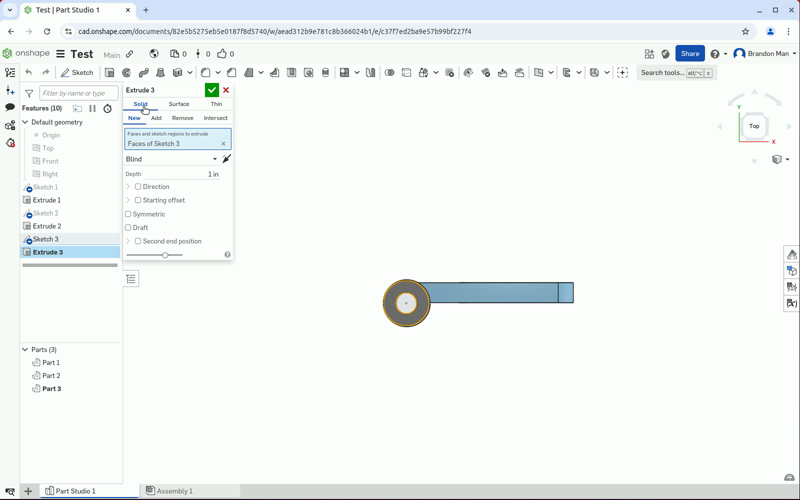
click(143, 106)
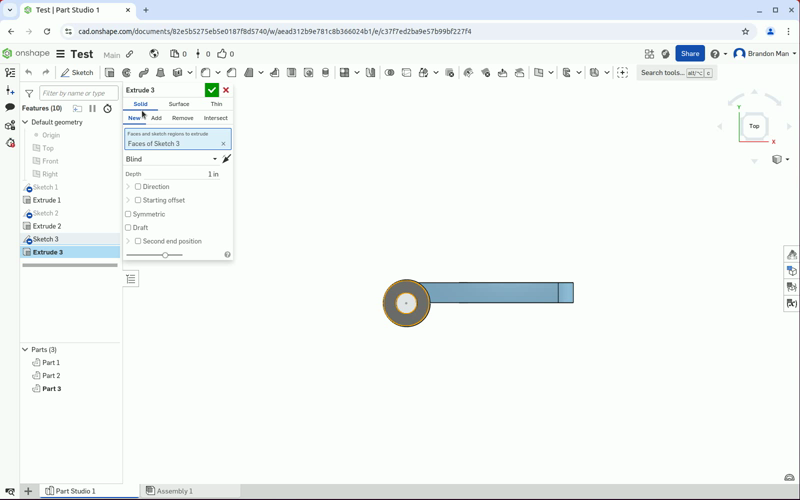
mouse_move(137, 120)
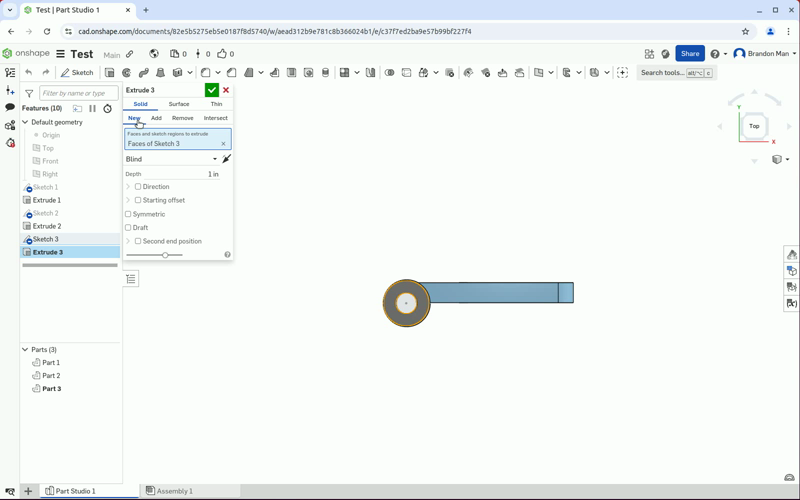
click(137, 120)
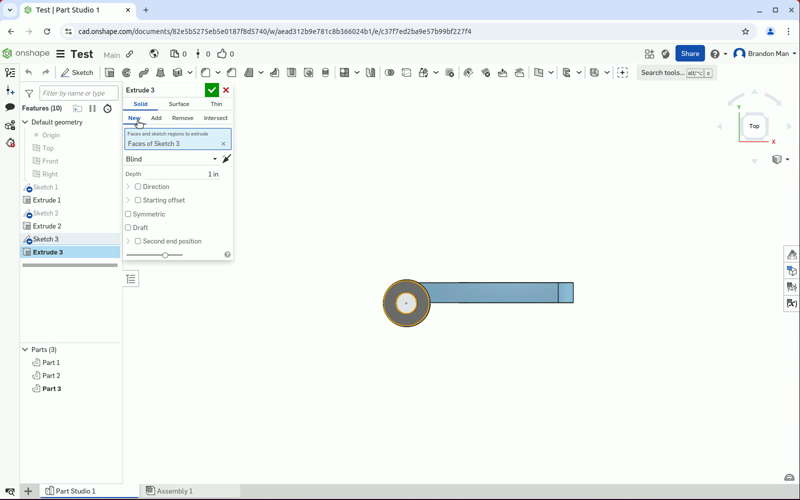
key(tab, 4)
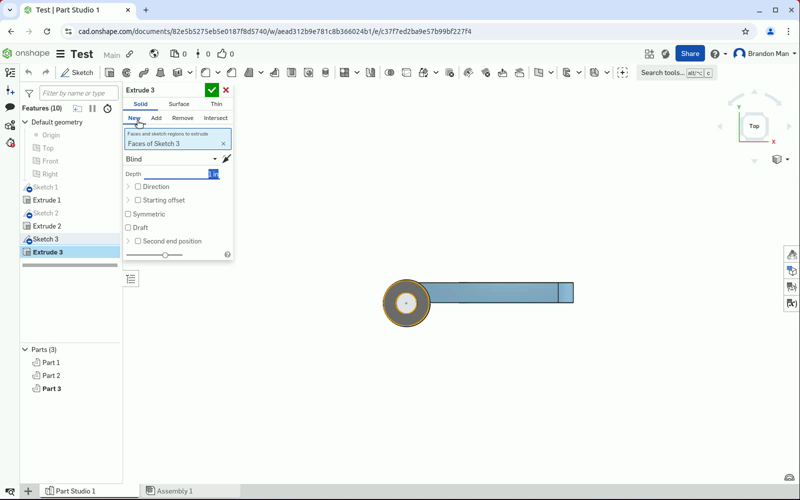
text(-7.221)
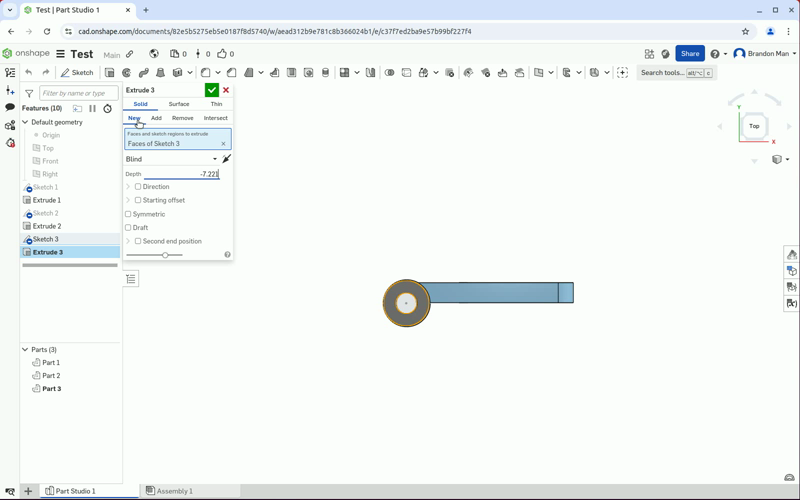
key(enter)
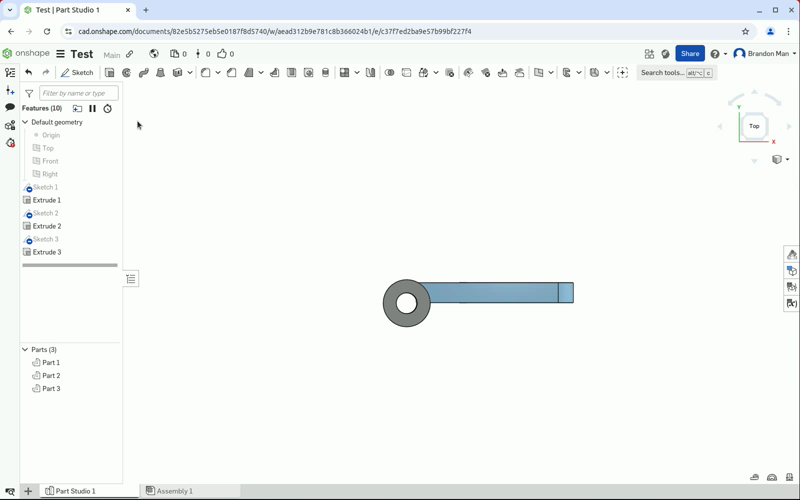
key(shift+h)
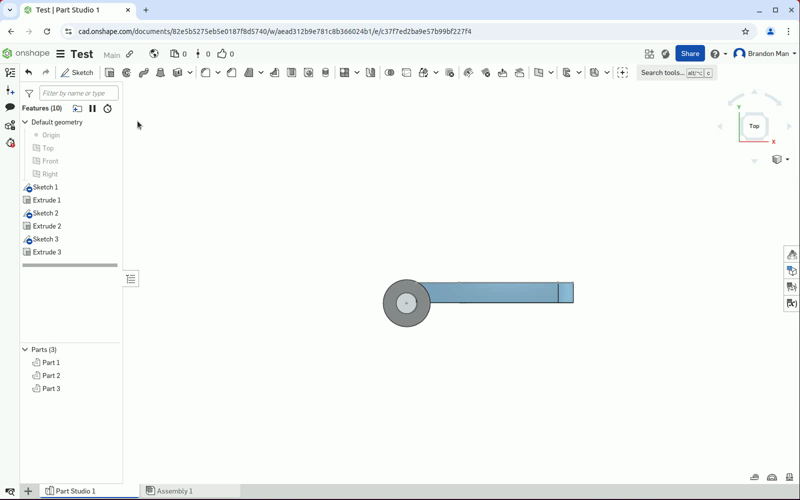
key(shift+h)
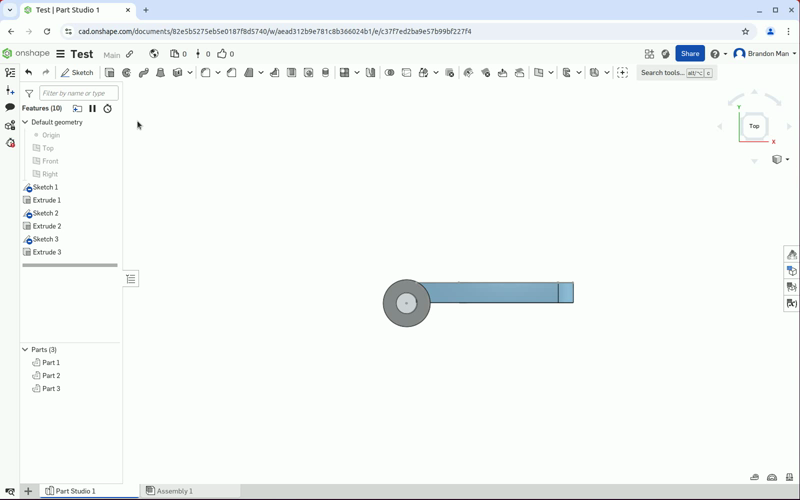
key(shift+7)
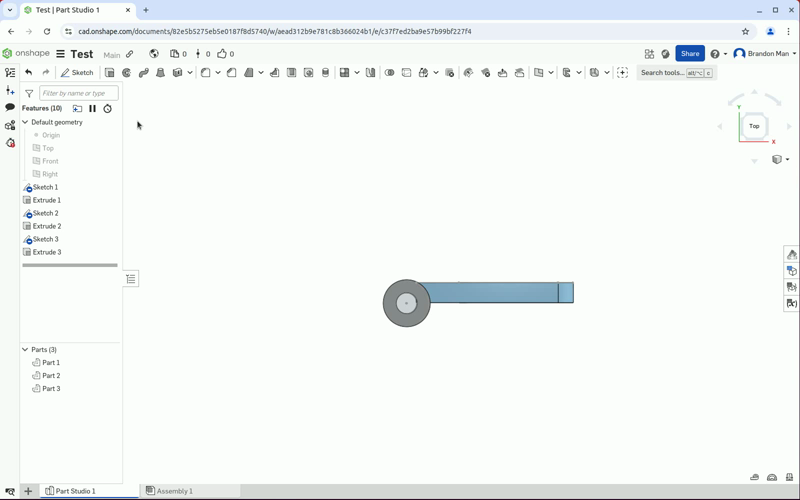
key(up, 3)
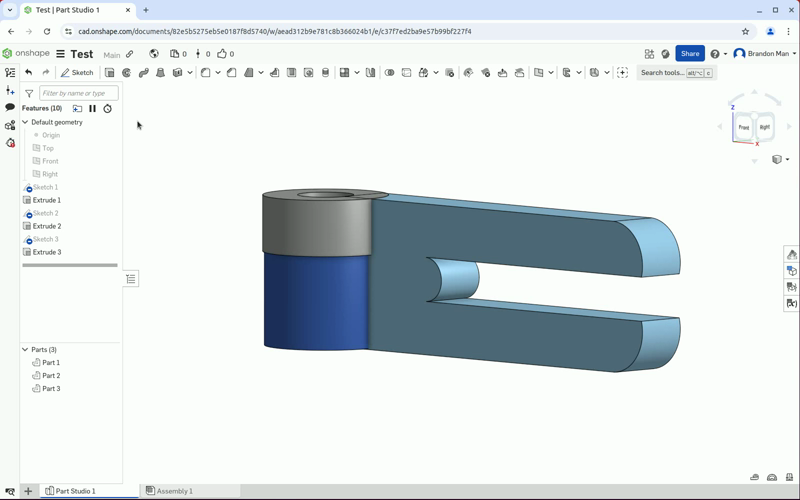
key(left, 3)
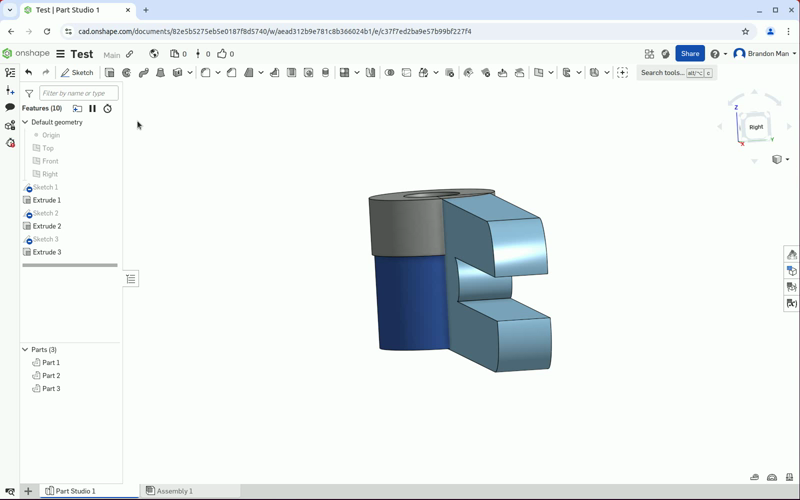
key(right, 3)
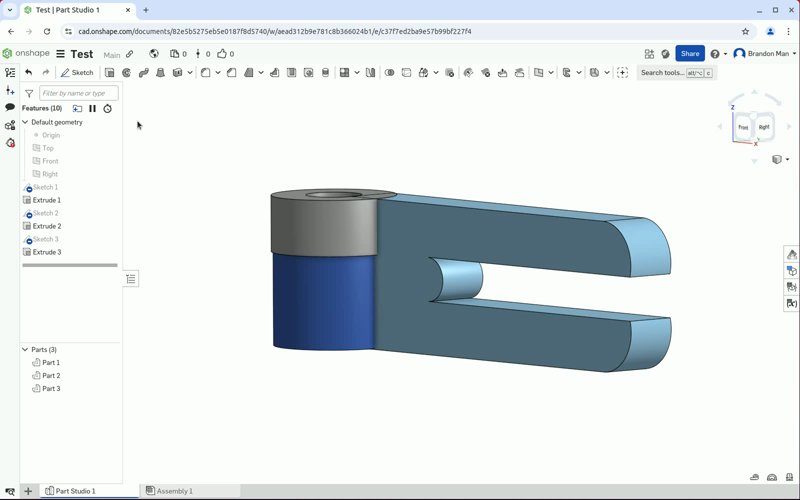
key(down, 3)
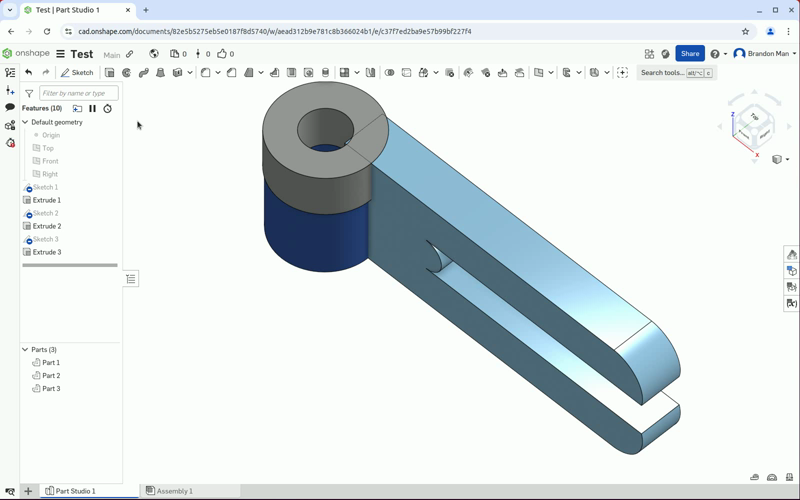
mouse_move(73, 189)
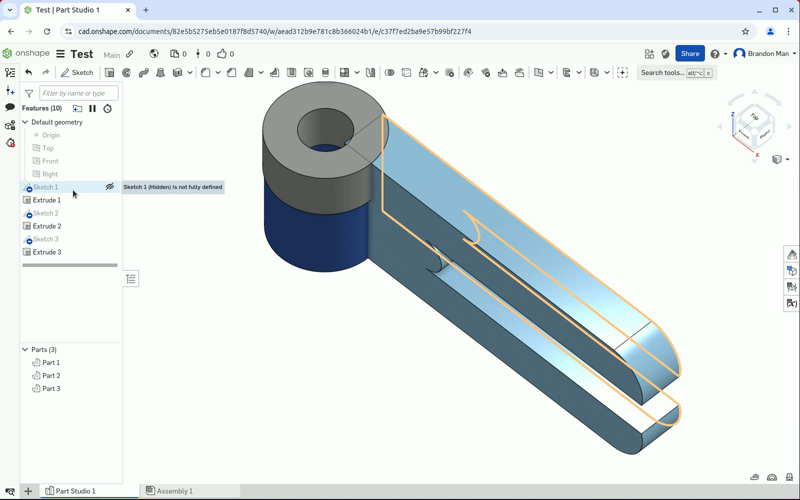
click(73, 189)